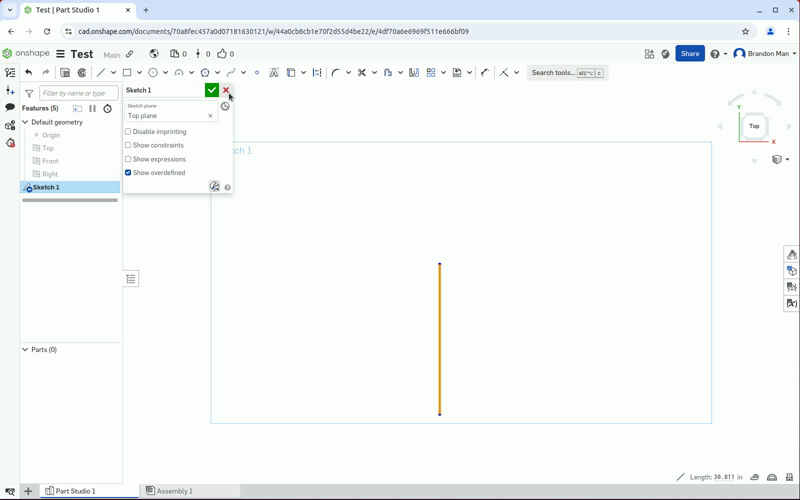
key(shift+h)
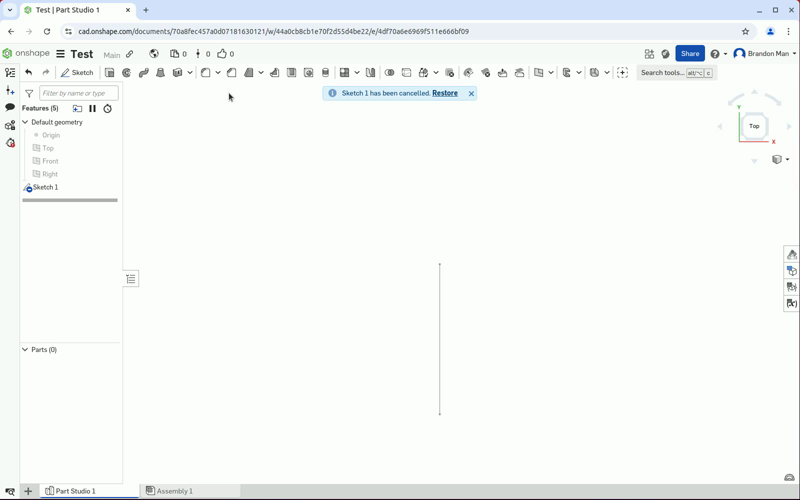
mouse_move(73, 352)
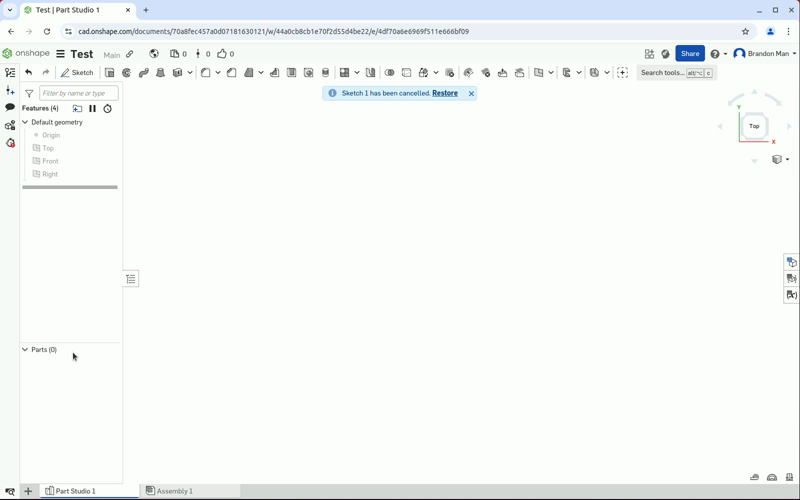
key(y)
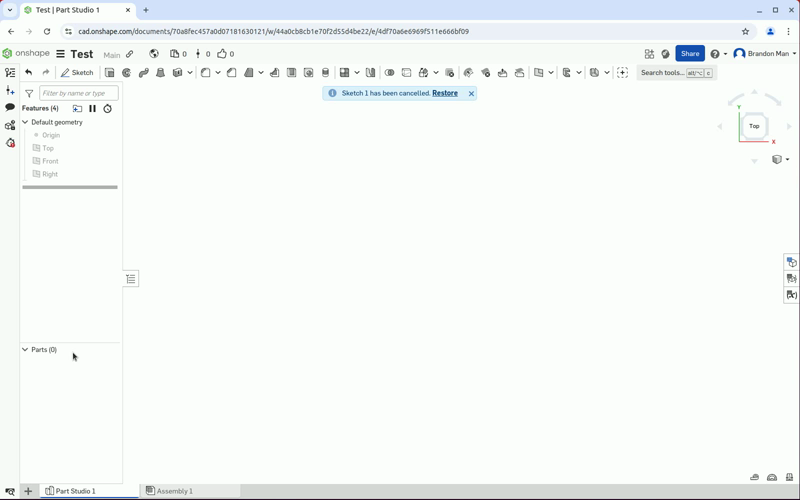
key(shift+p)
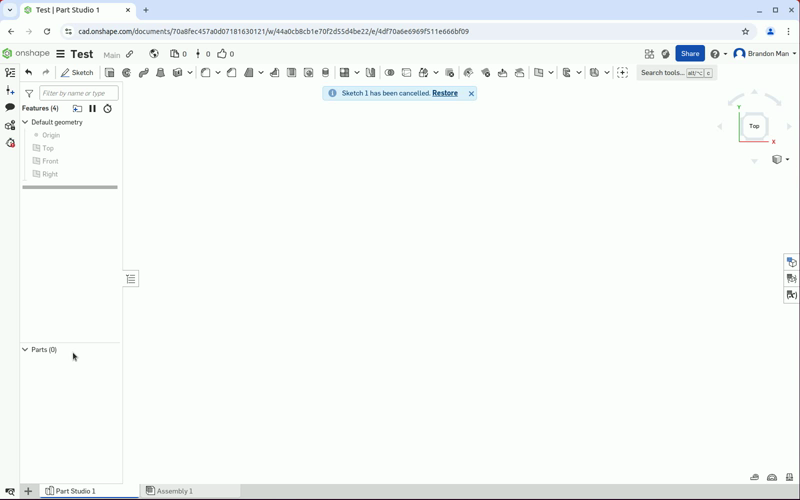
key(space)
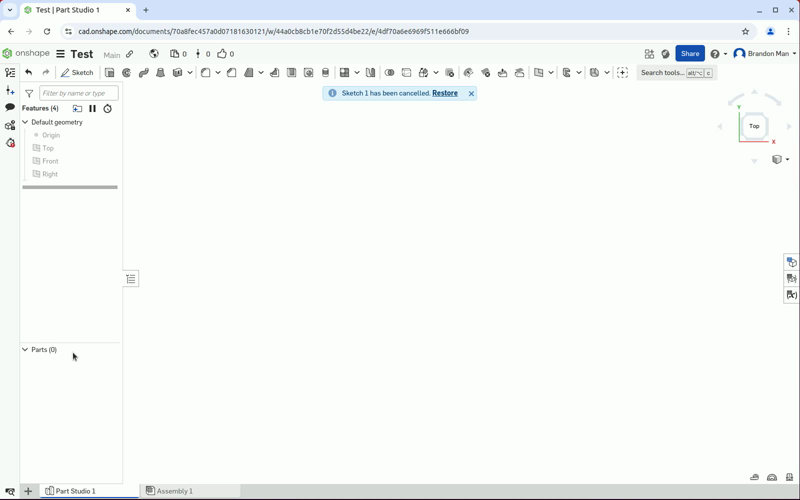
key_down(shift)
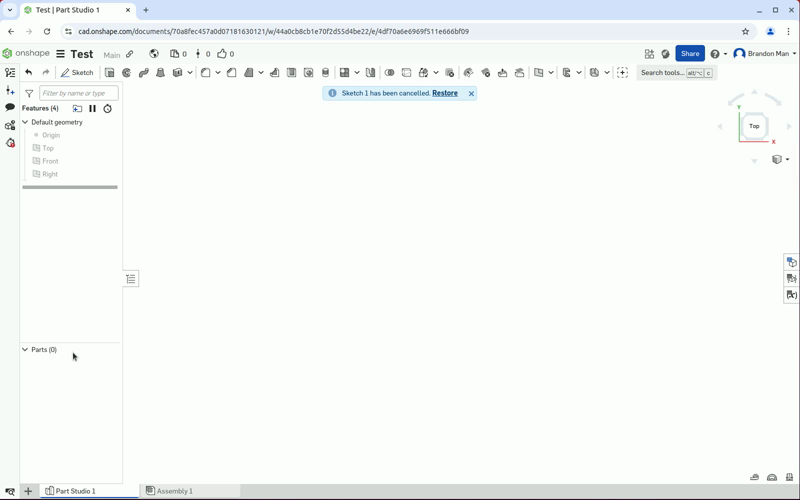
key(up)
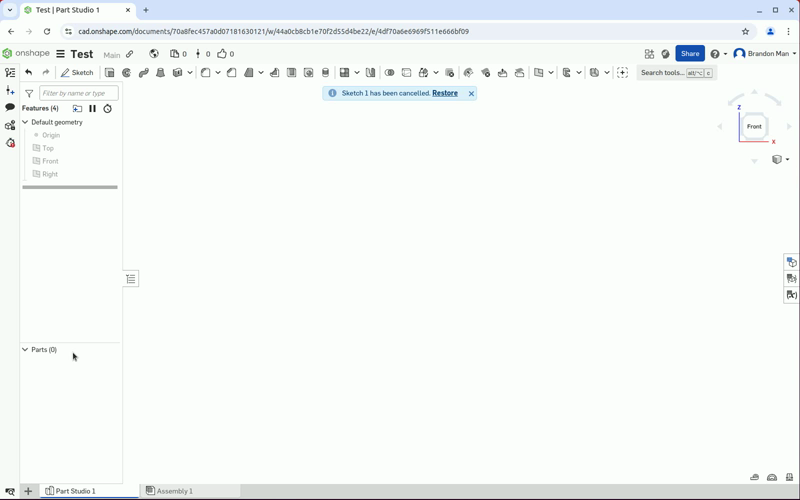
key_up(shift)
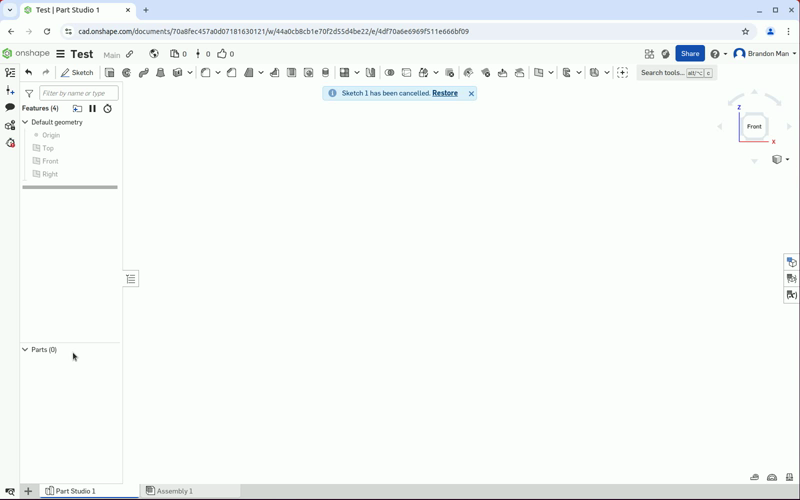
mouse_move(73, 352)
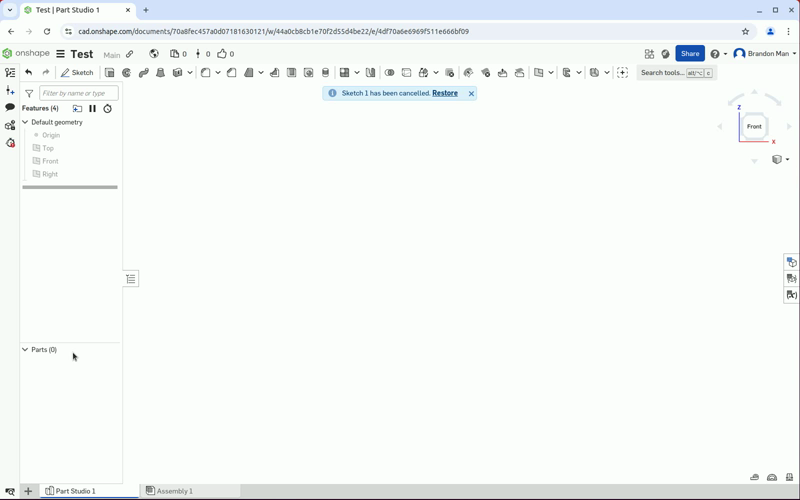
key(shift+y)
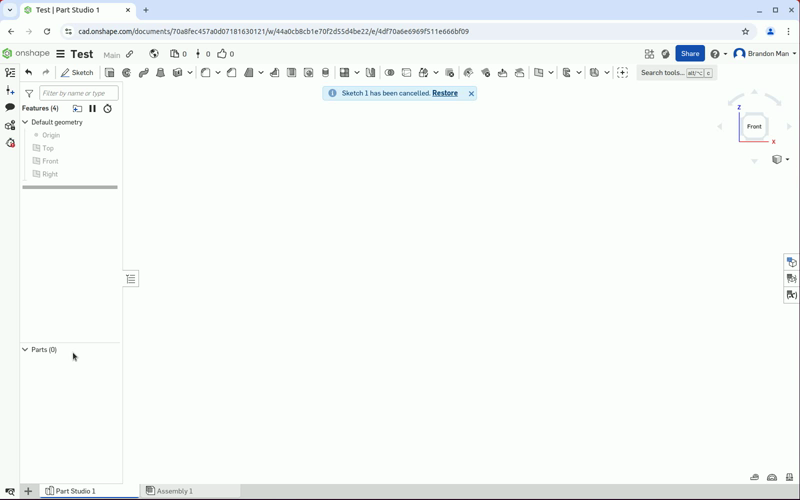
key(shift+s)
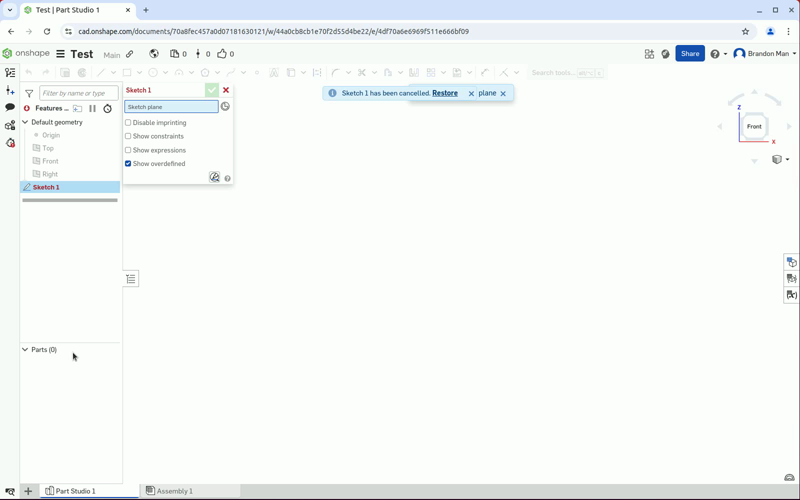
mouse_move(73, 163)
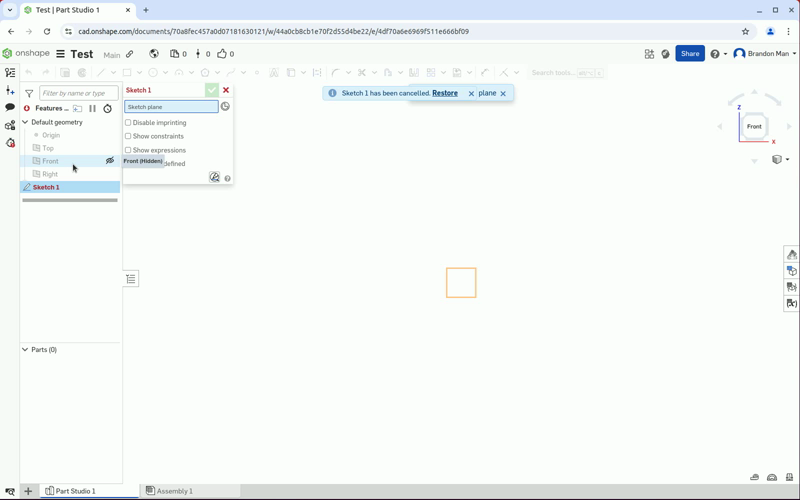
click(73, 163)
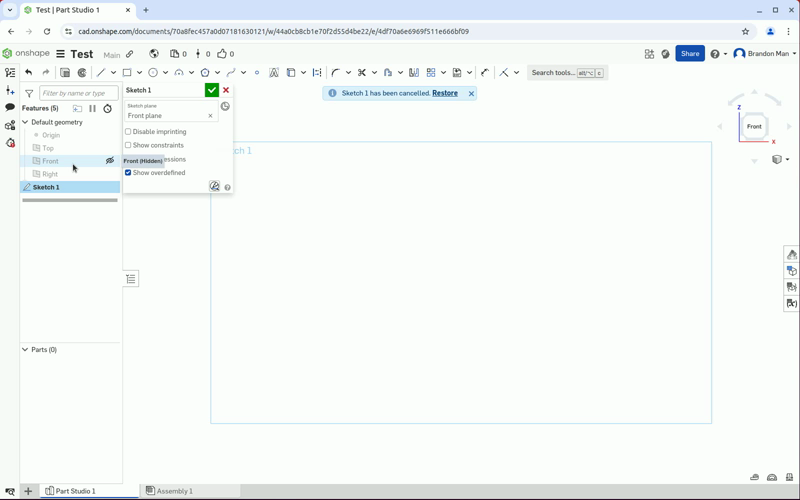
mouse_move(73, 352)
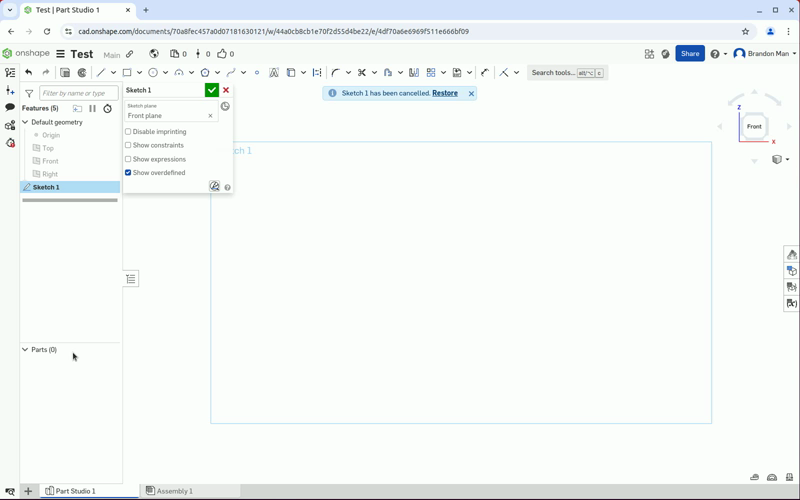
key(y)
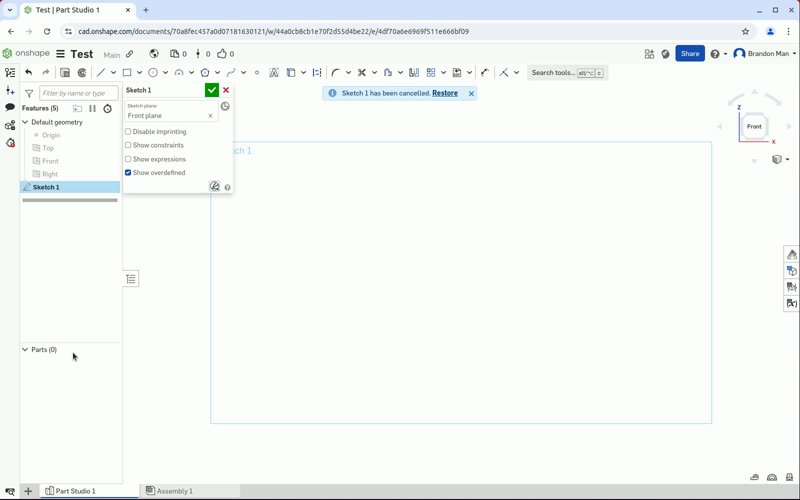
key(c)
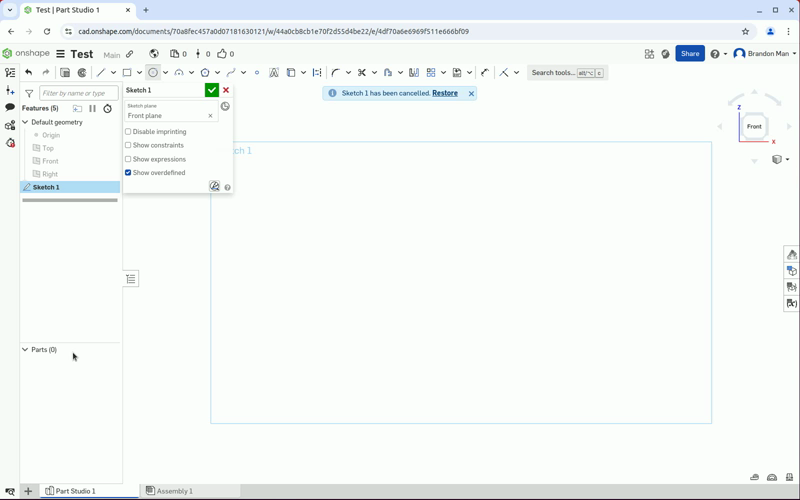
key_down(shift)
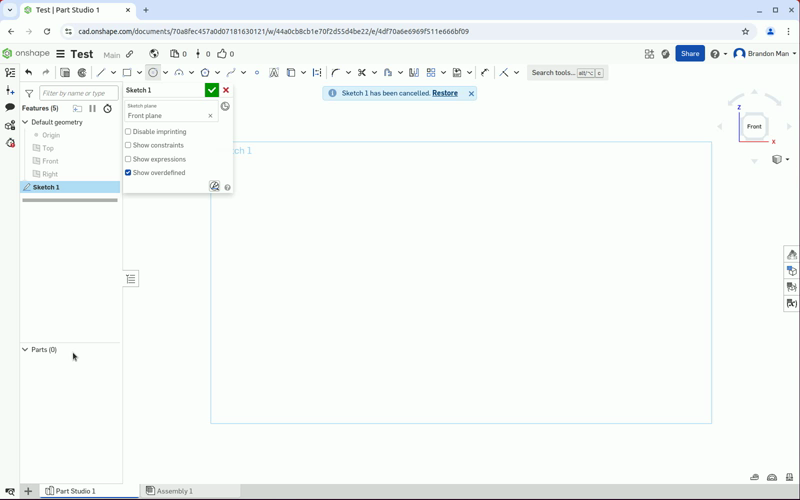
mouse_move(461, 282)
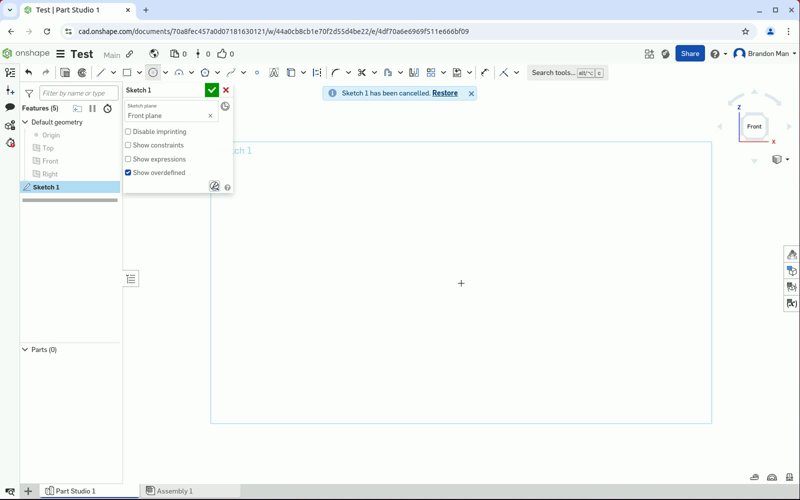
click(461, 282)
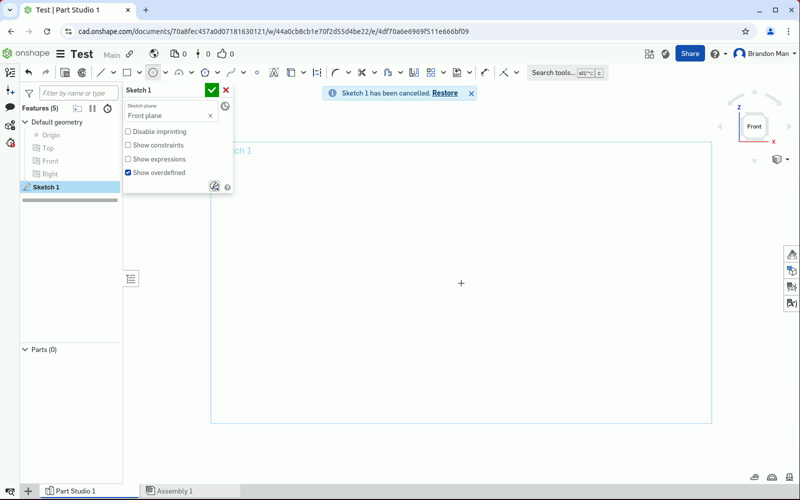
key_up(shift)
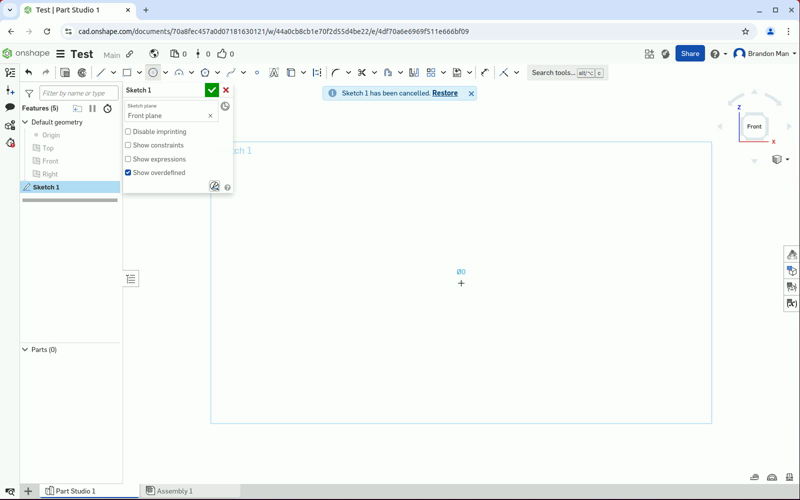
mouse_move(518, 282)
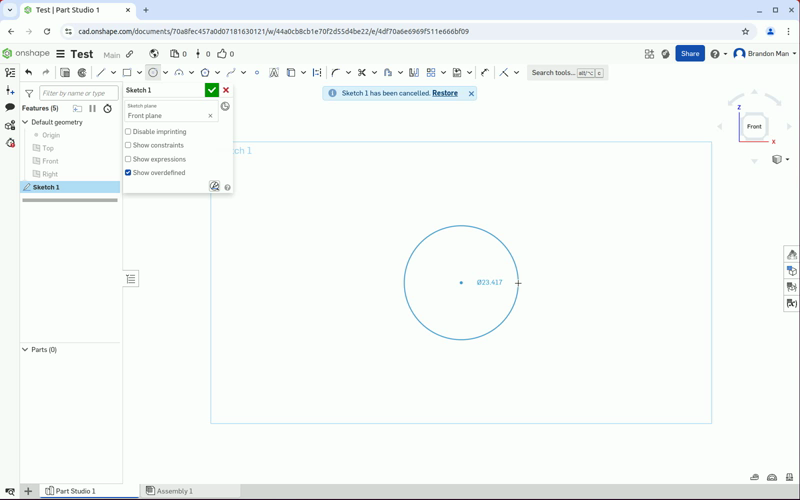
click(518, 282)
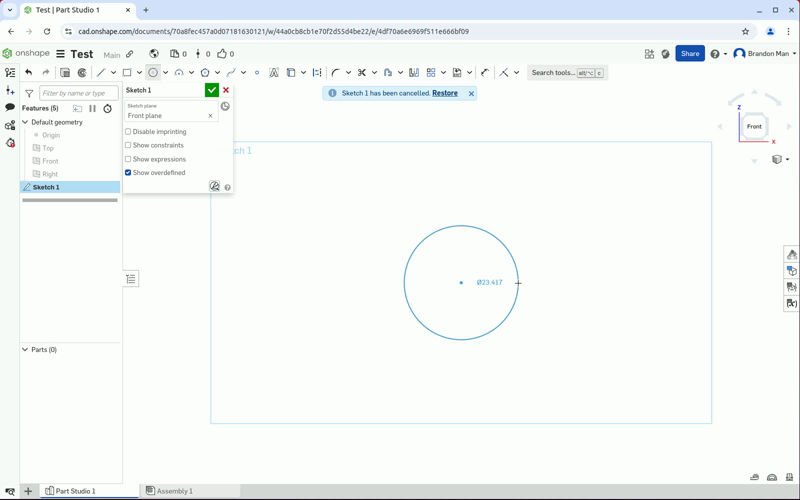
key(esc)
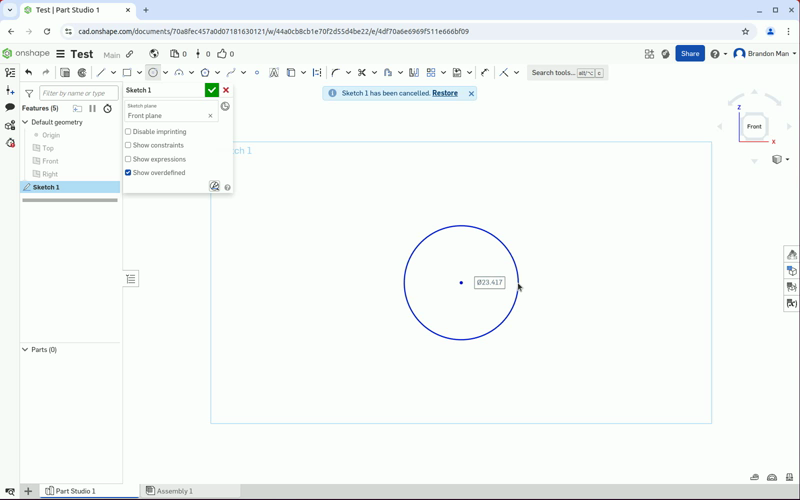
key(c)
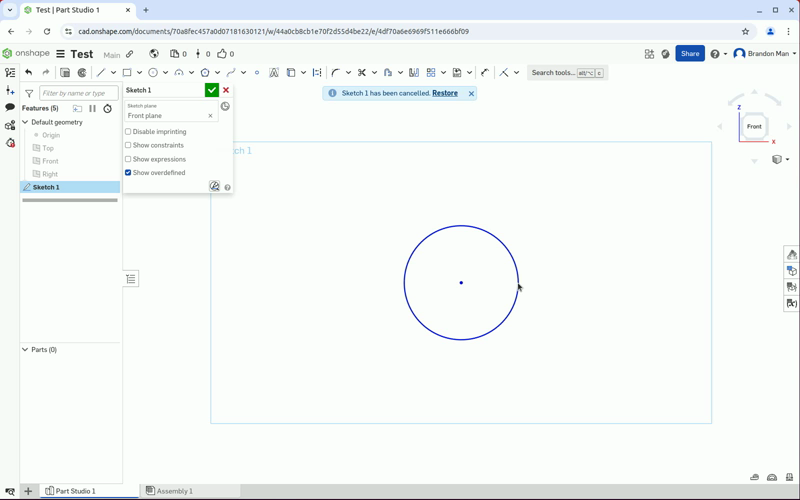
key_down(shift)
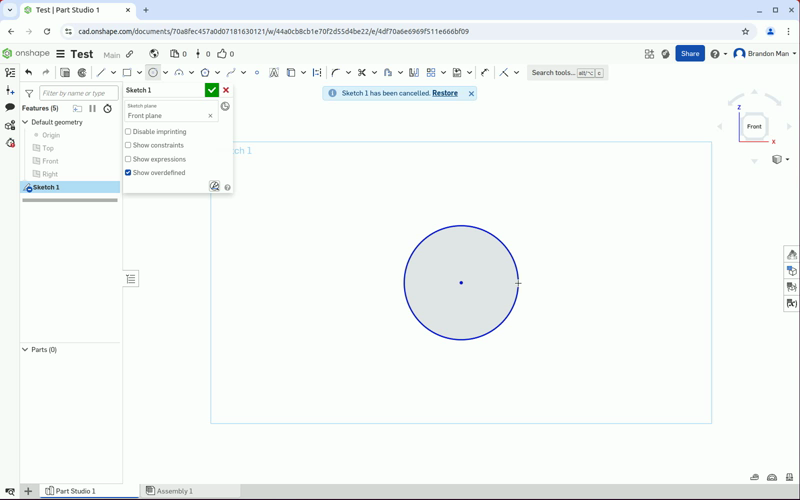
mouse_move(461, 282)
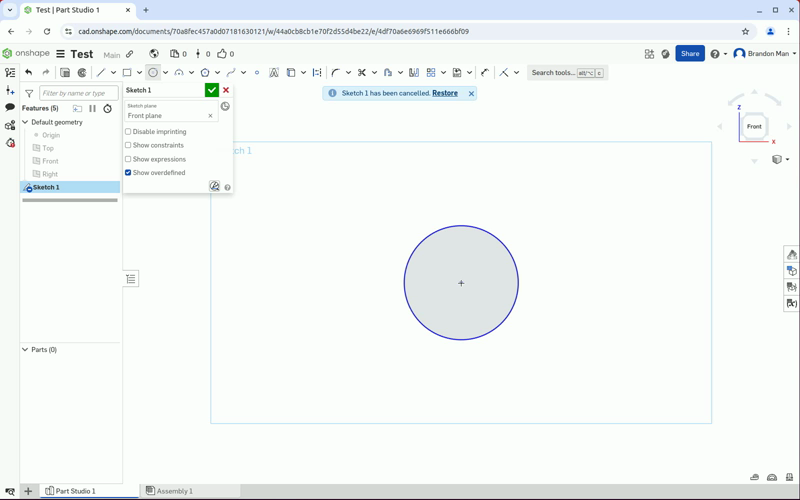
click(461, 282)
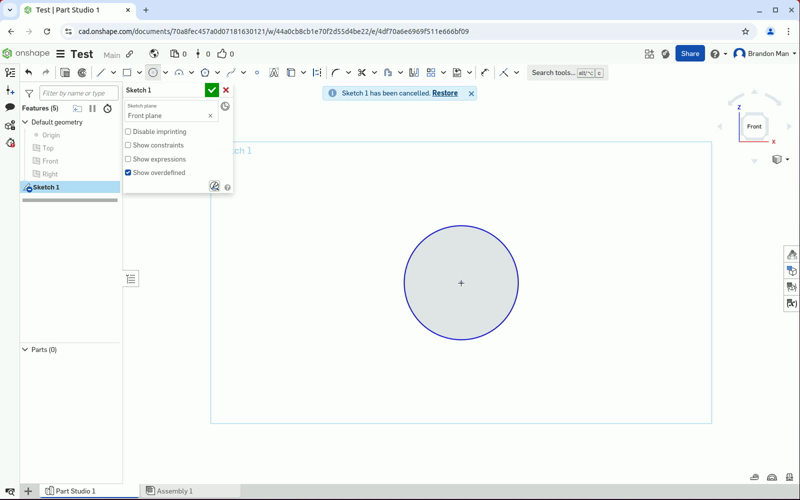
key_up(shift)
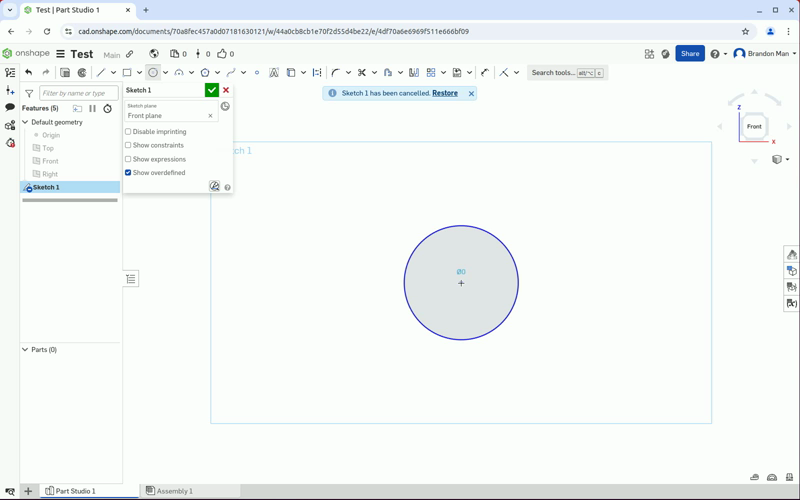
mouse_move(489, 282)
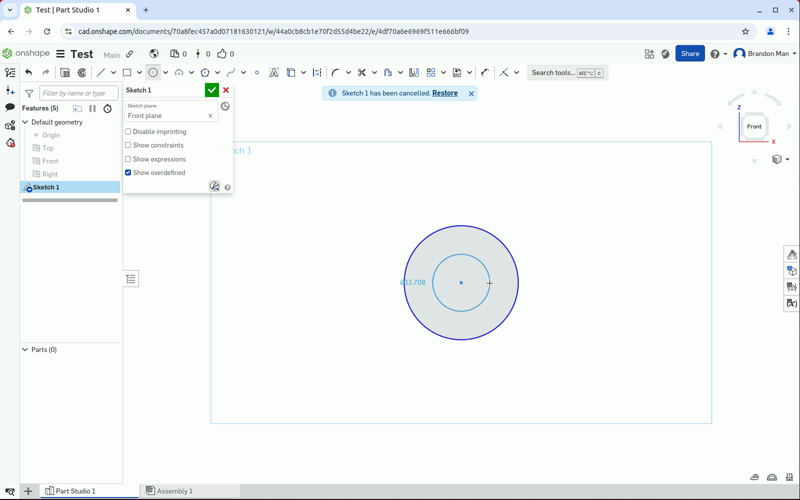
click(489, 282)
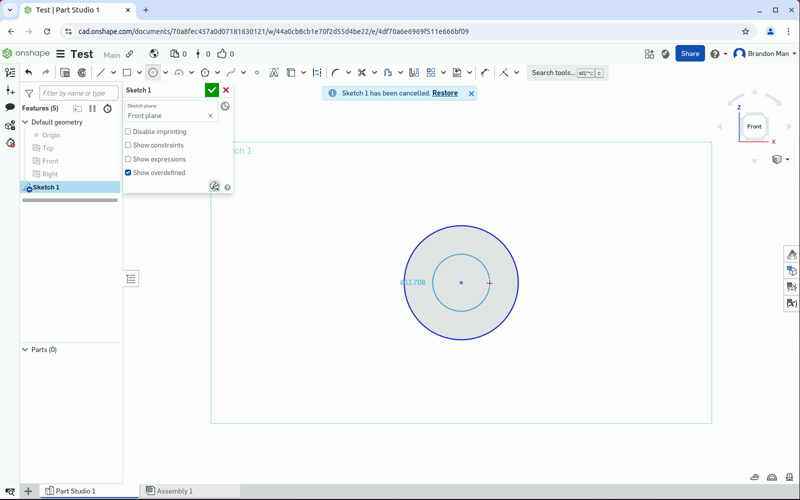
key(esc)
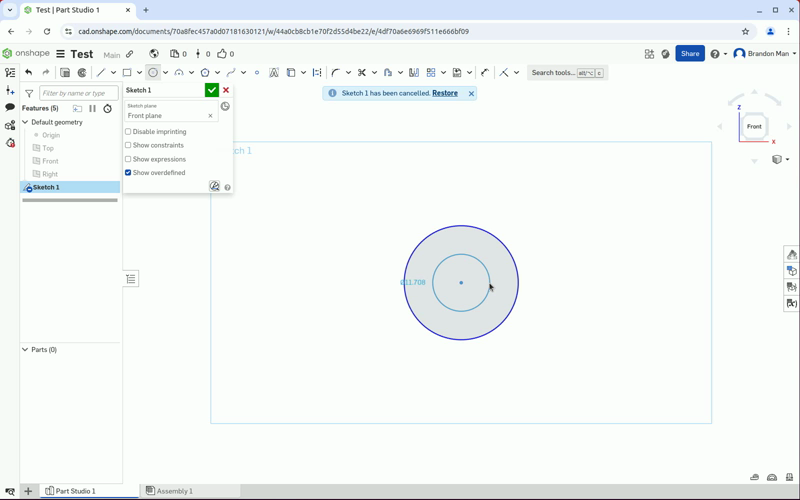
mouse_move(489, 319)
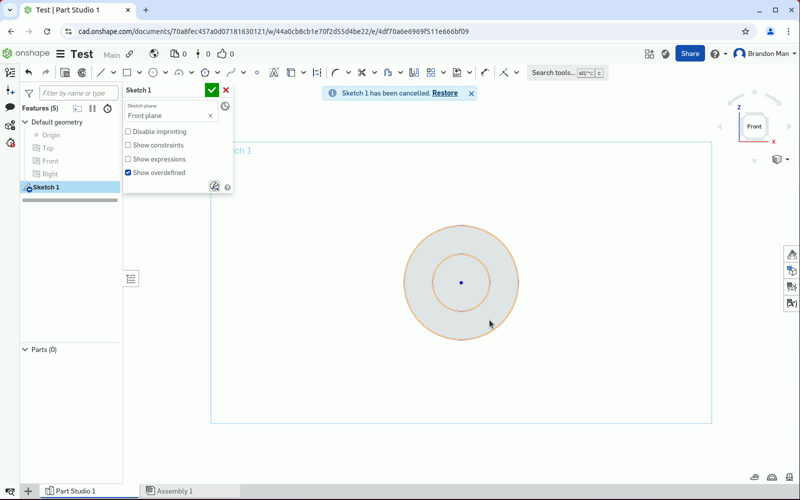
click(489, 319)
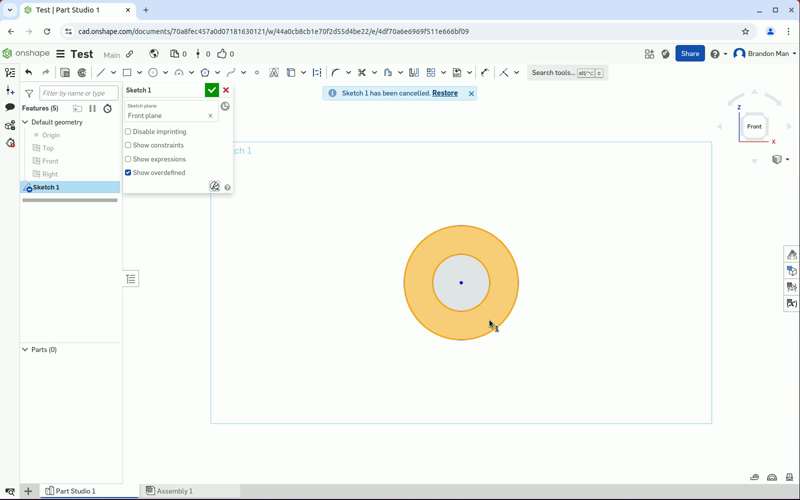
mouse_move(73, 352)
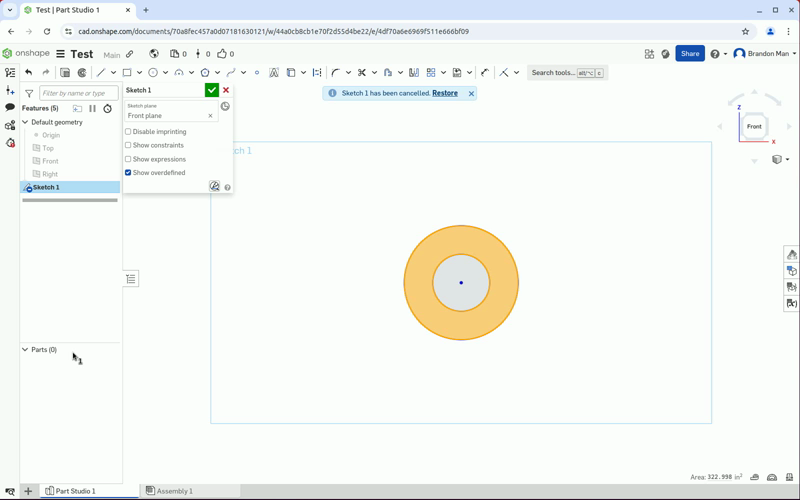
key(shift+y)
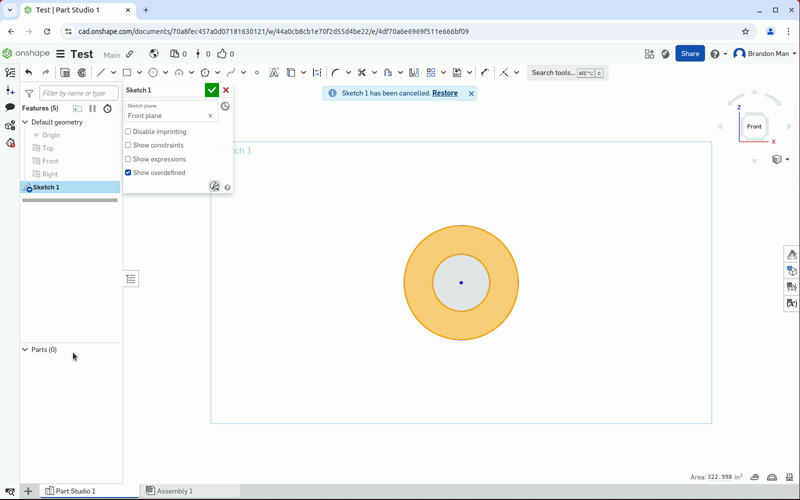
key(shift+e)
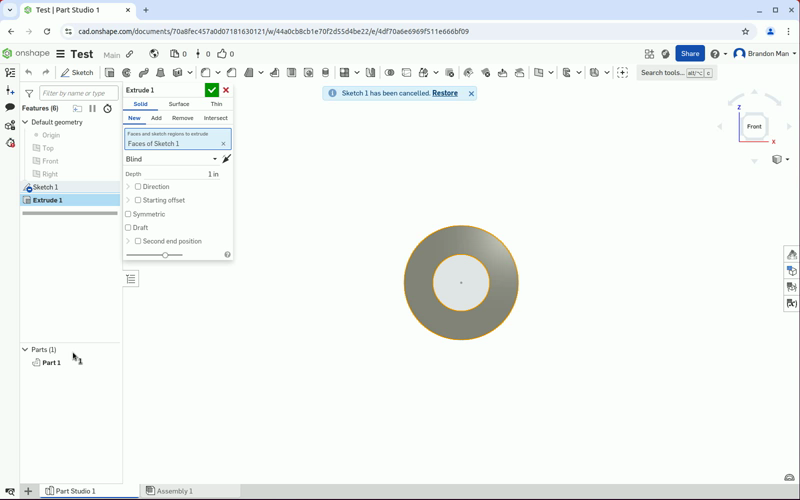
mouse_move(143, 106)
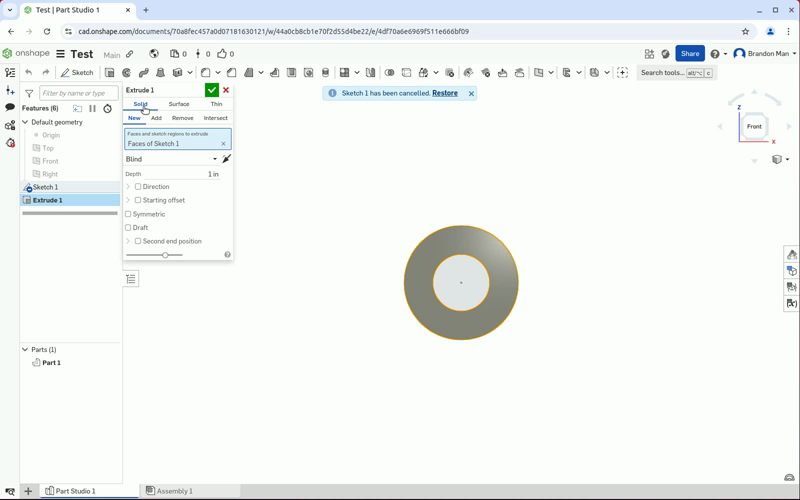
click(143, 106)
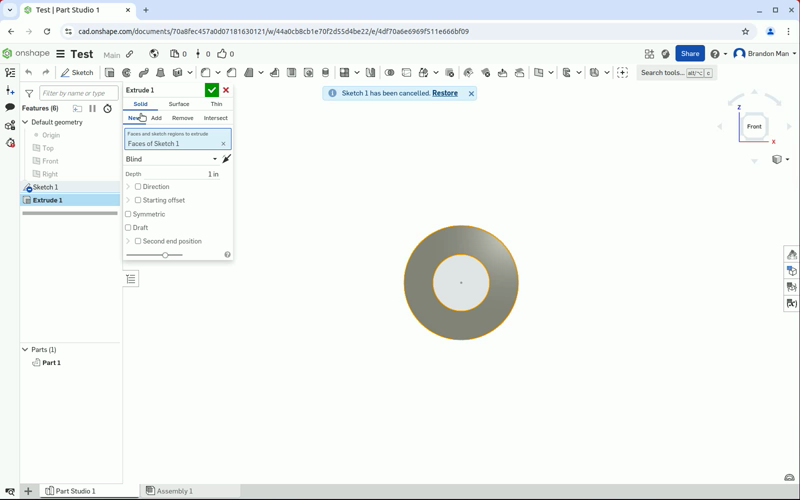
mouse_move(137, 120)
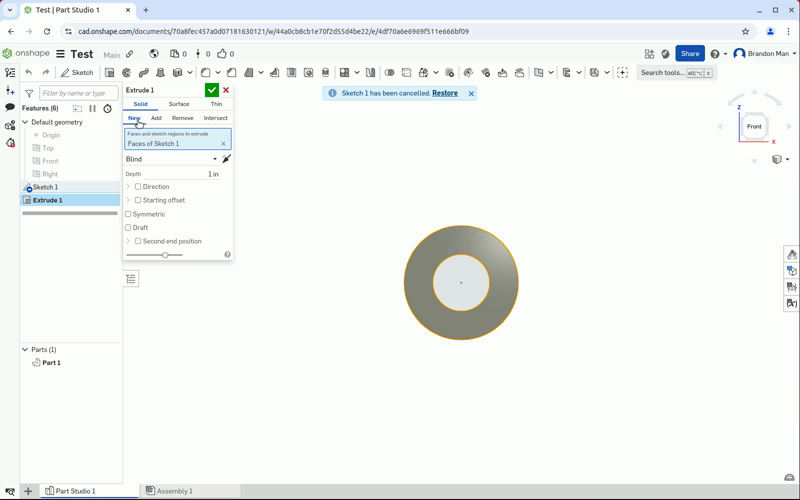
click(137, 120)
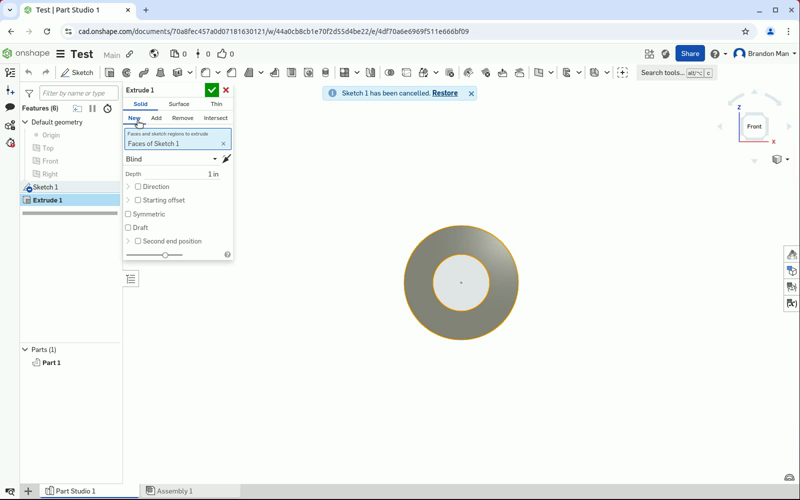
key(tab, 4)
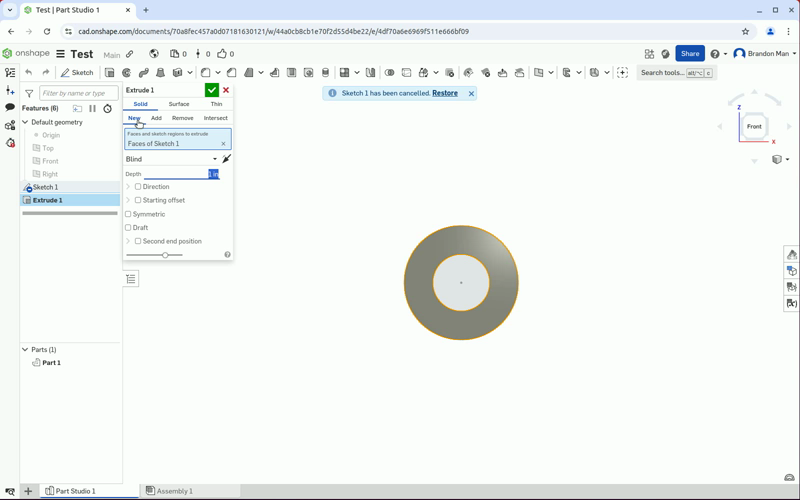
text(23.108)
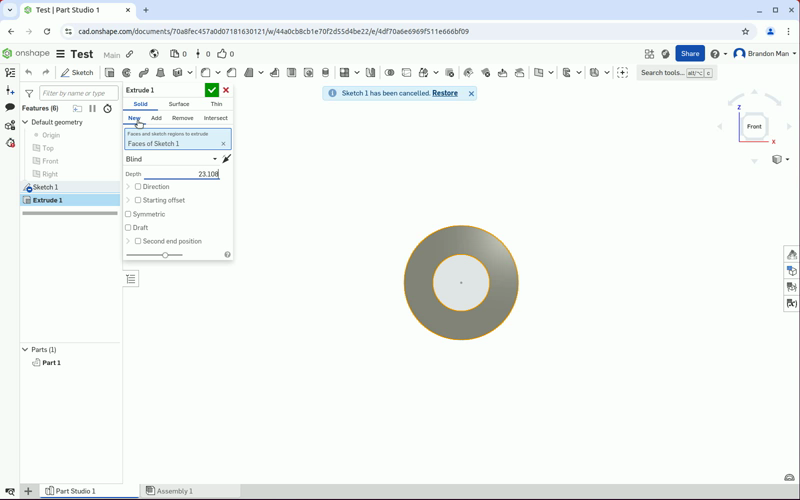
key(tab, 3)
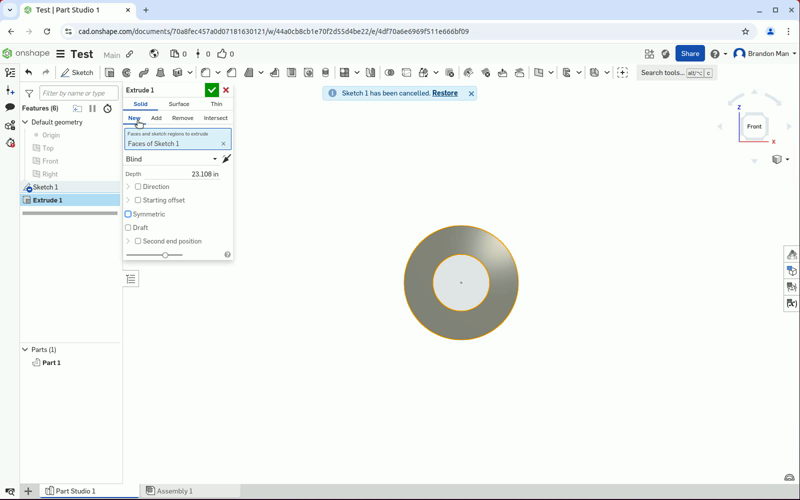
key(space)
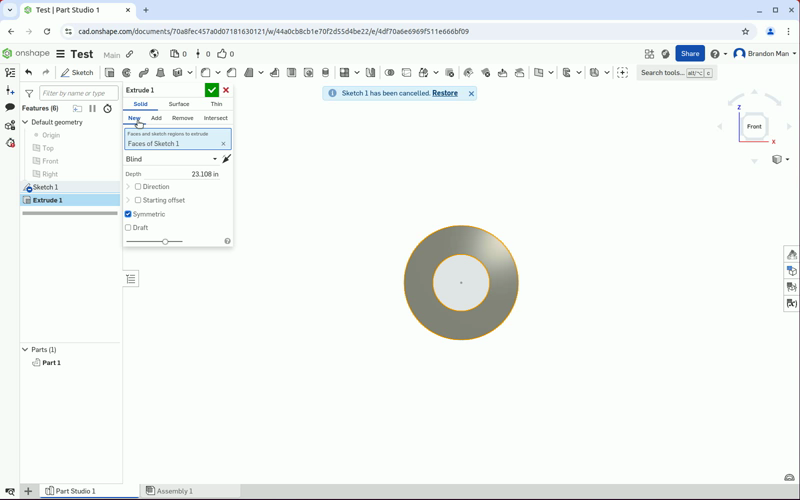
key(enter)
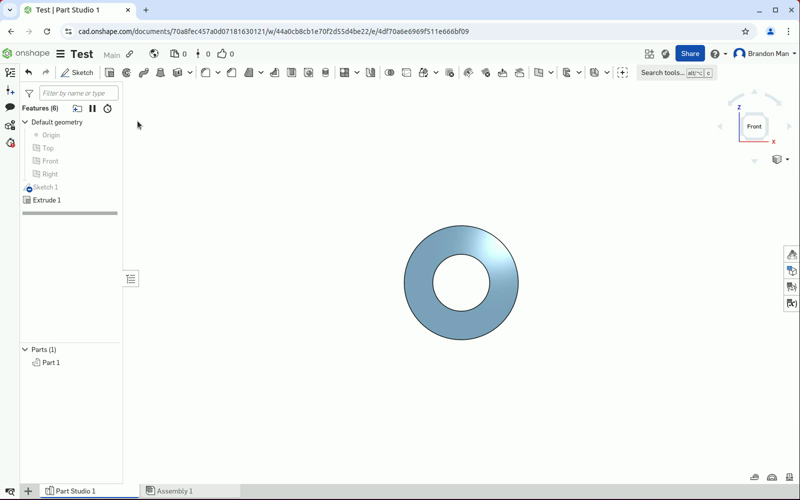
key(shift+h)
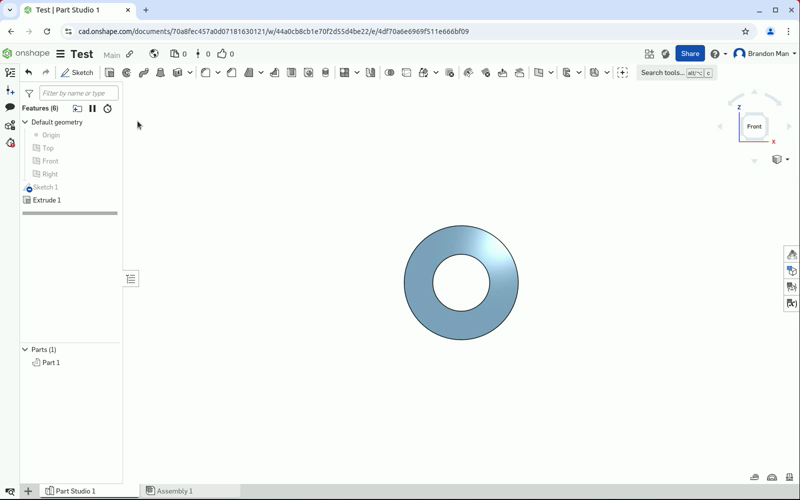
key(shift+h)
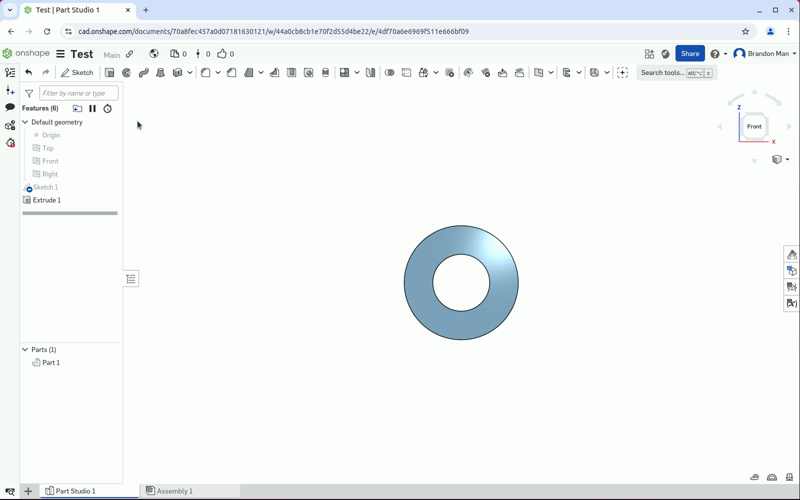
mouse_move(73, 189)
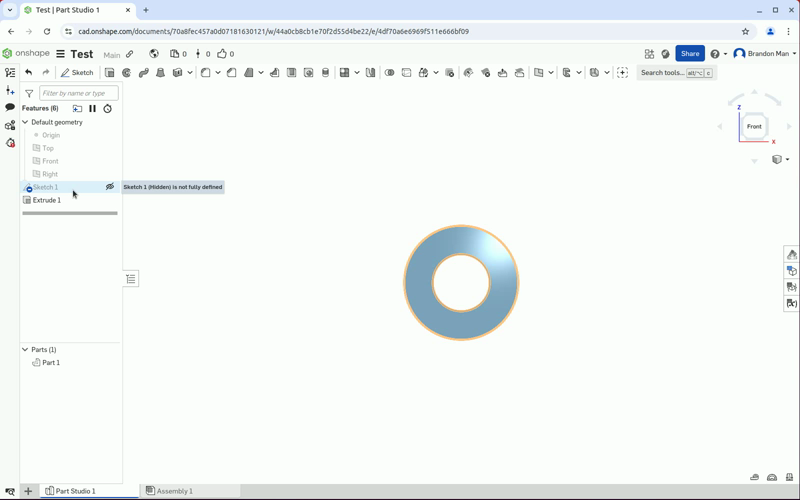
click(73, 189)
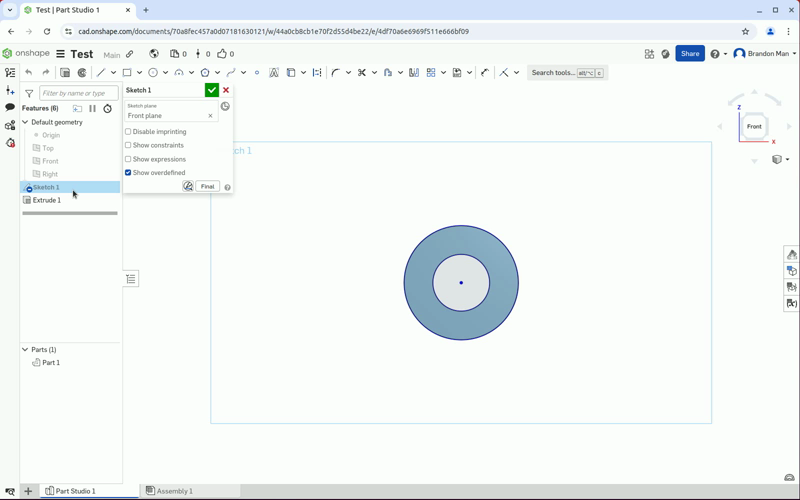
mouse_move(229, 92)
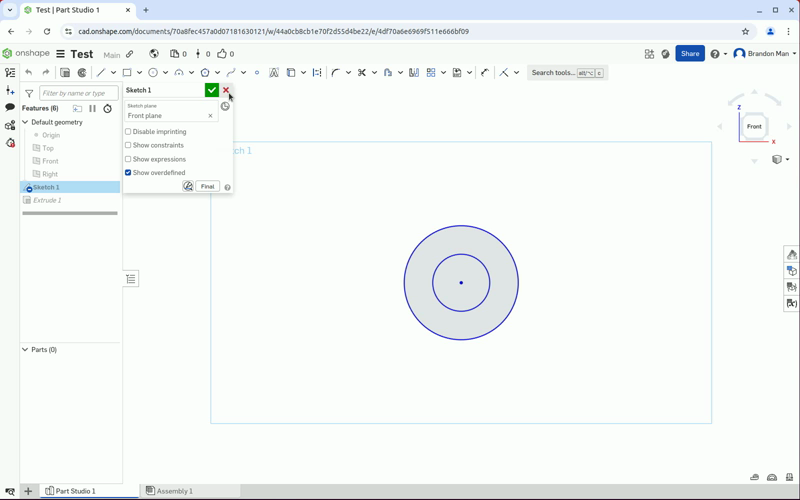
click(229, 92)
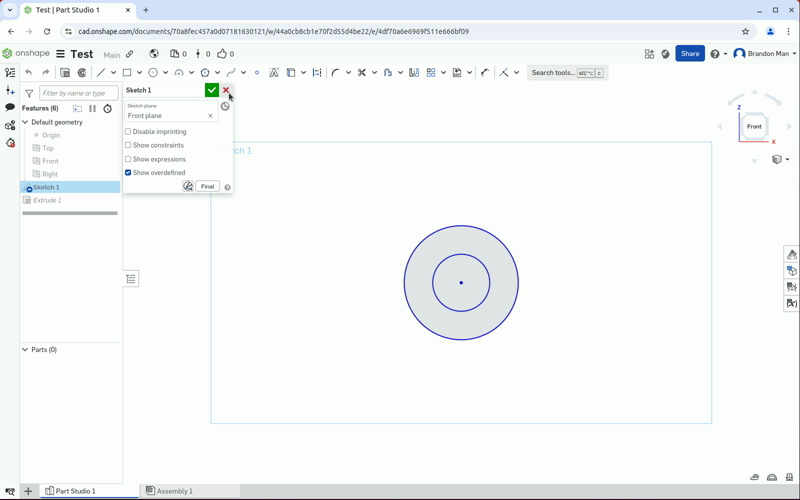
key(shift+s)
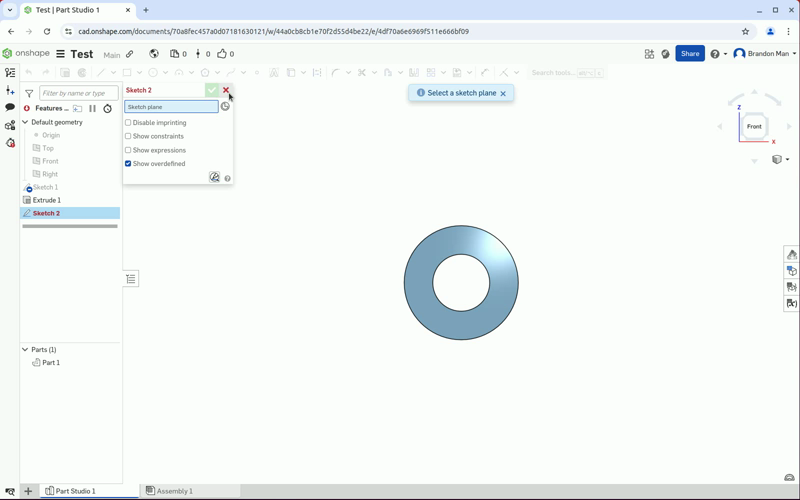
mouse_move(73, 163)
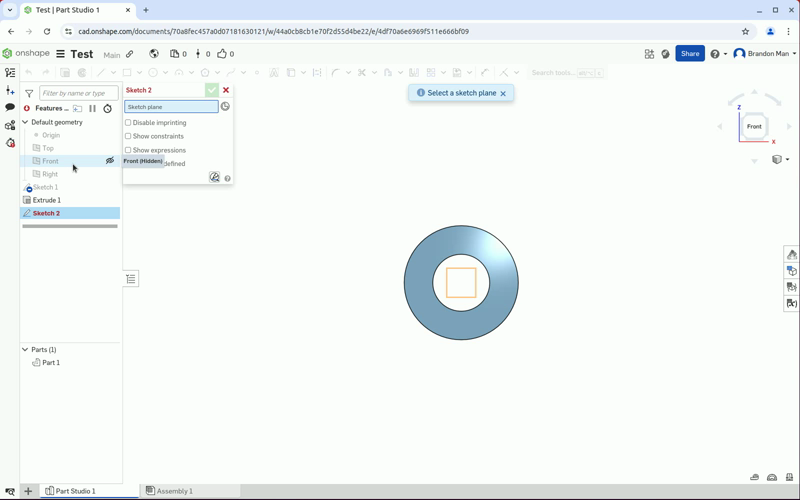
click(73, 163)
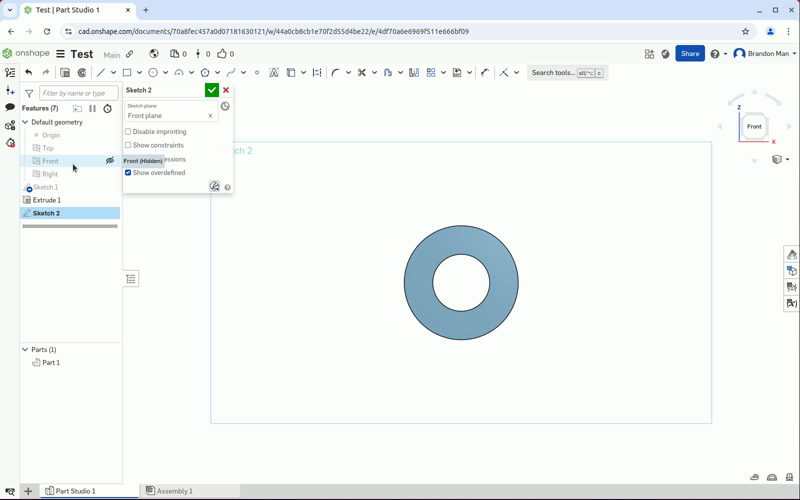
mouse_move(73, 352)
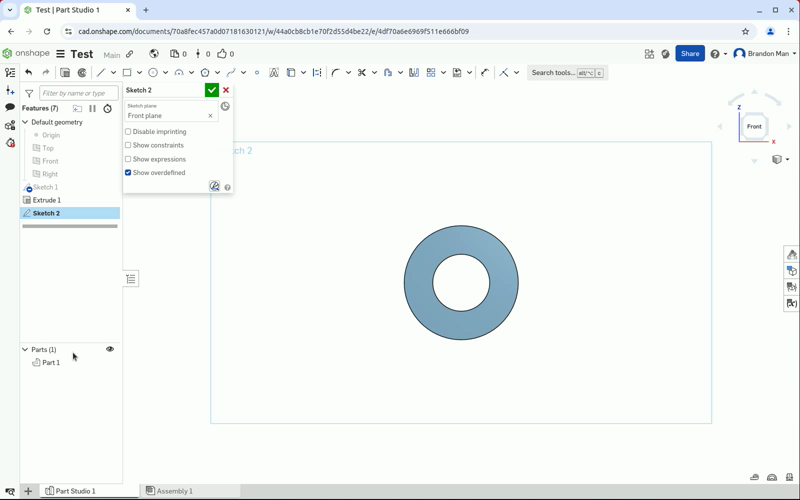
key(y)
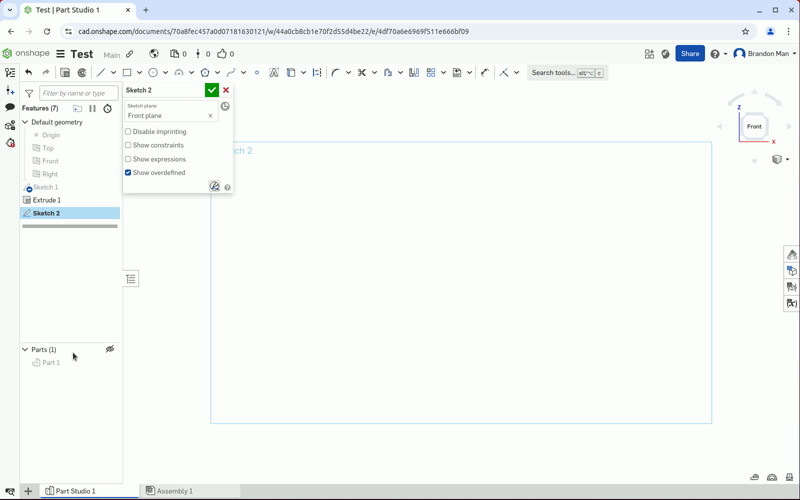
key(l)
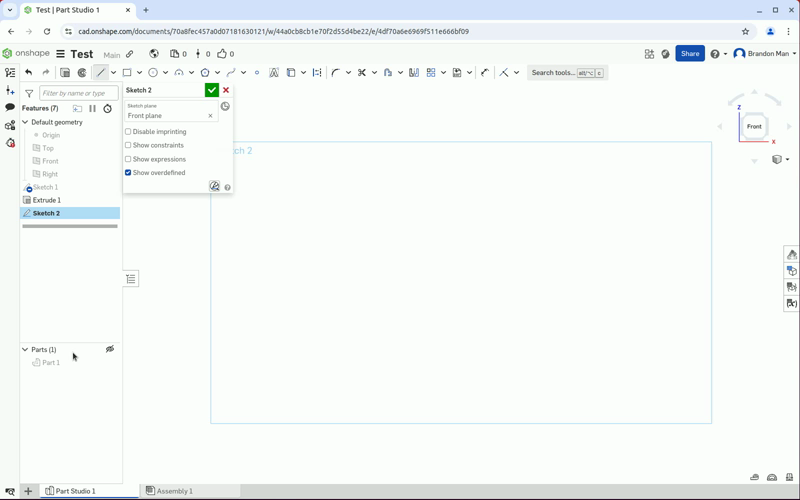
key_down(shift)
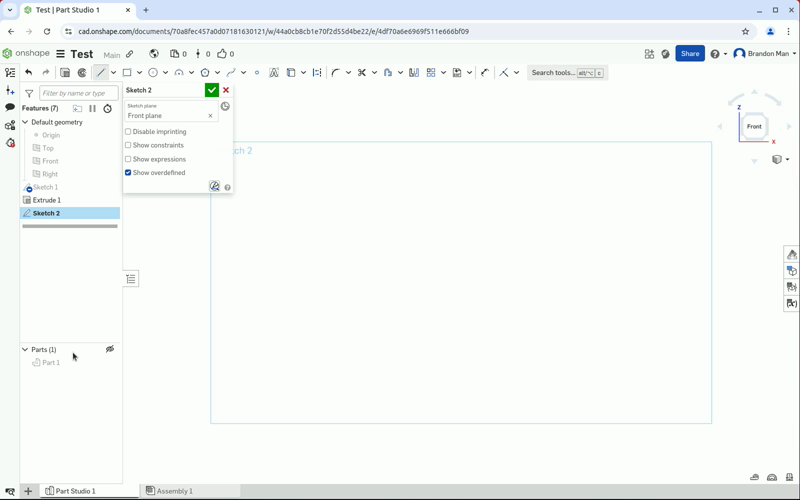
mouse_move(460, 339)
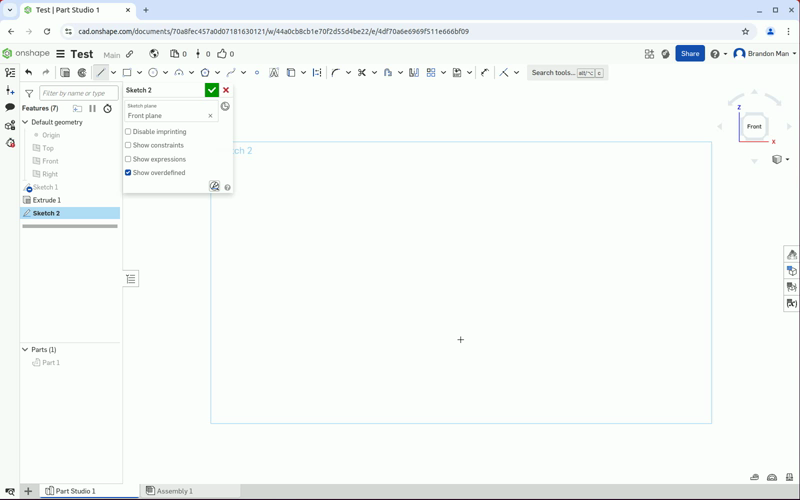
click(460, 339)
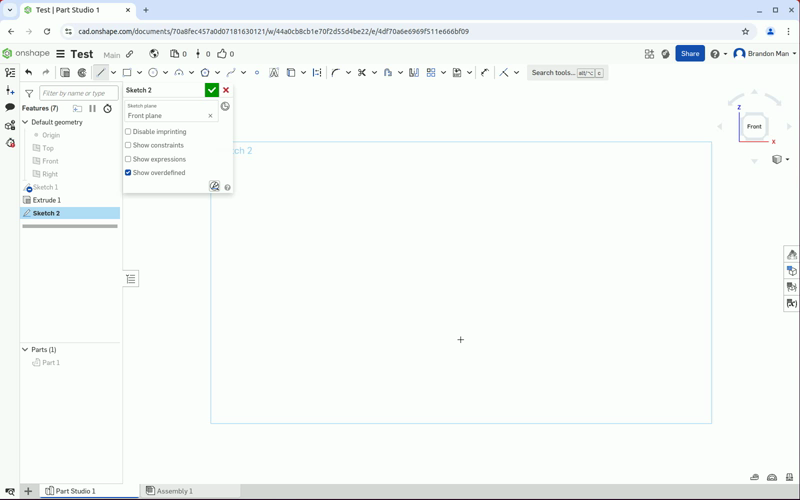
key_up(shift)
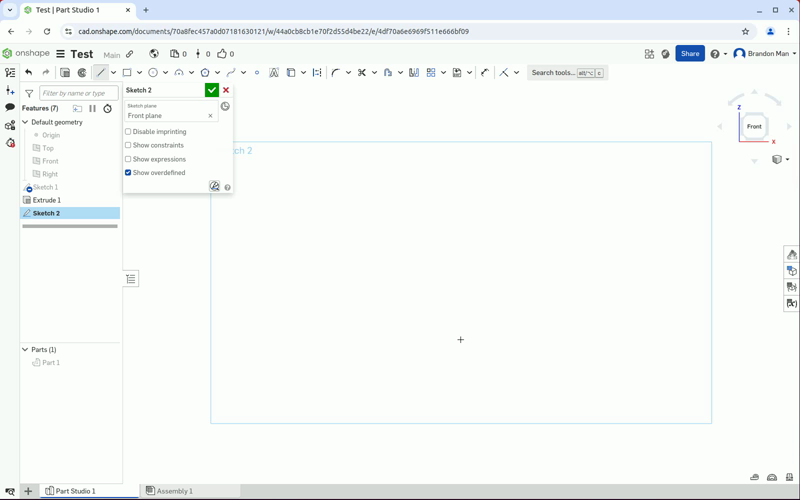
key_down(shift)
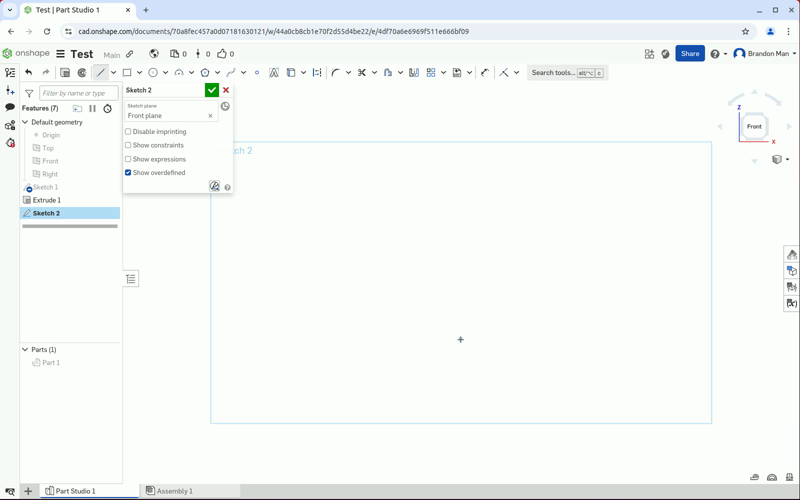
mouse_move(544, 339)
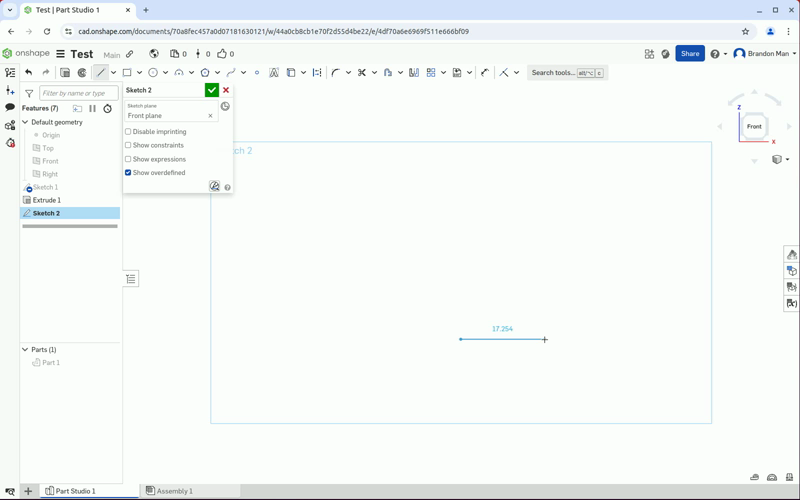
click(544, 339)
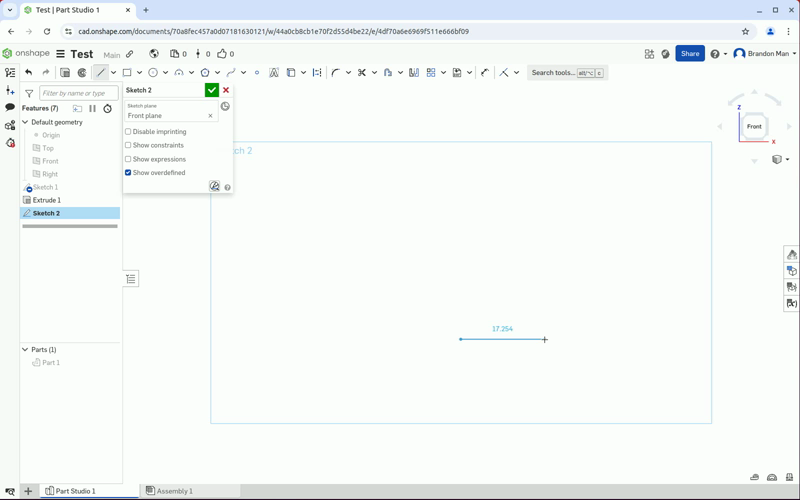
key_up(shift)
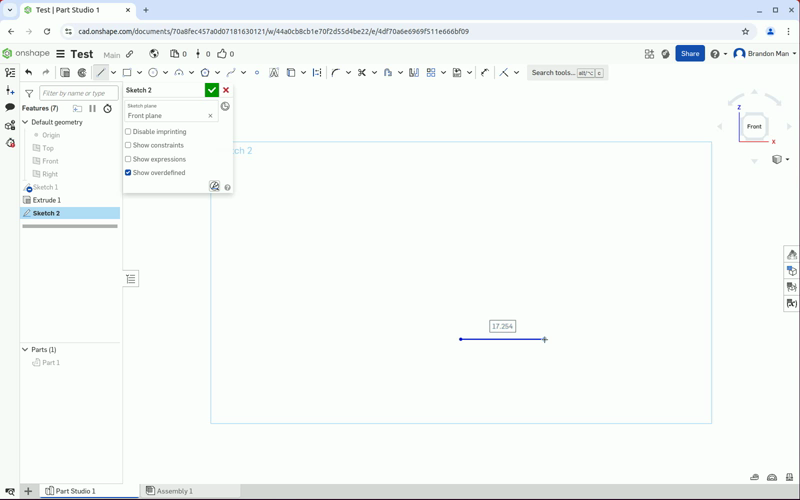
key_down(shift)
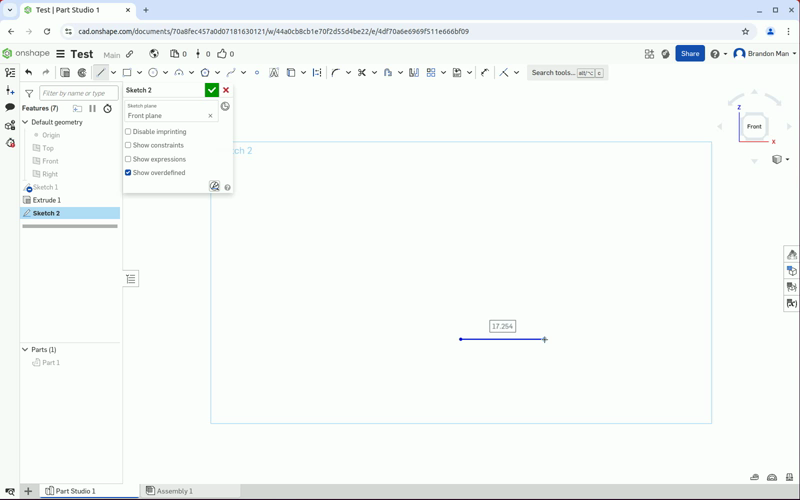
mouse_move(574, 339)
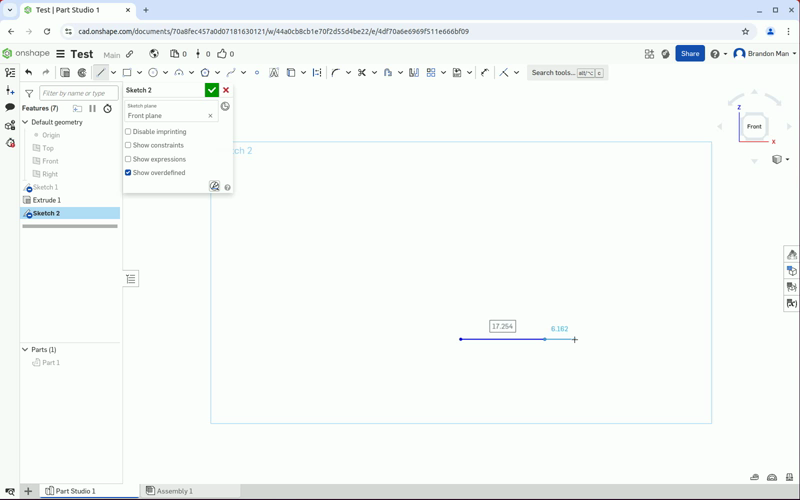
mouse_move(573, 310)
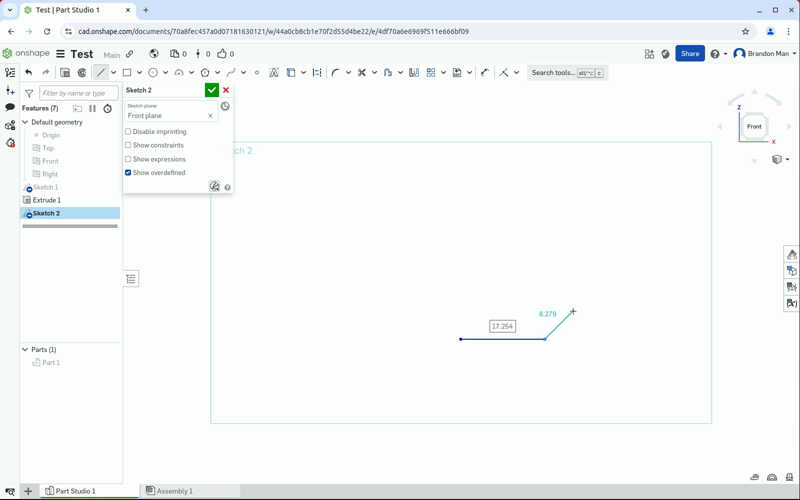
click(573, 310)
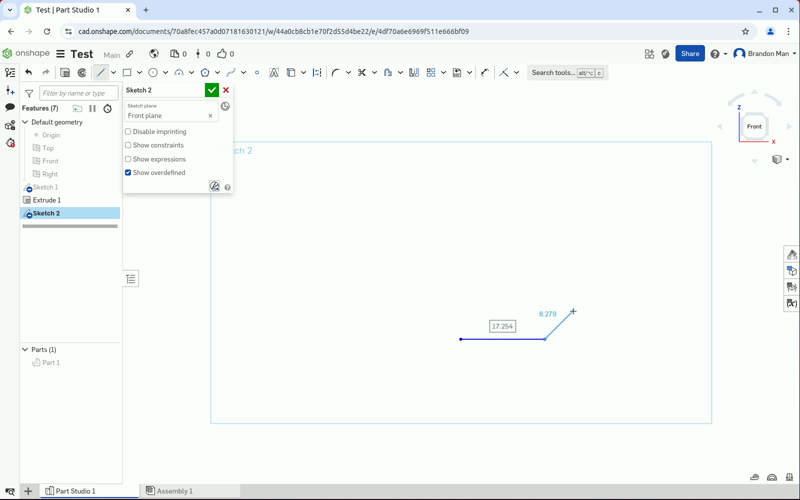
key_up(shift)
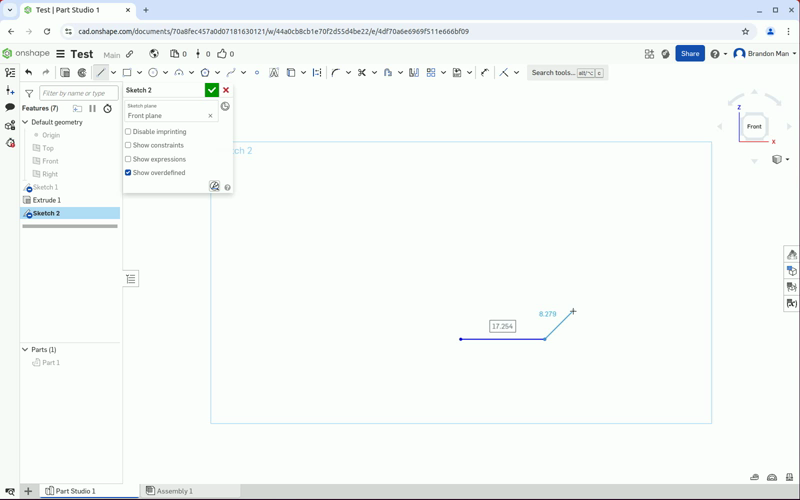
key_down(shift)
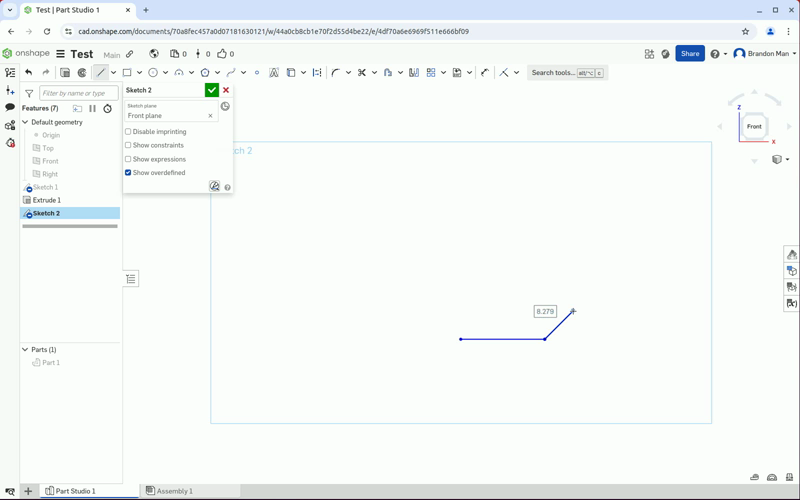
mouse_move(589, 310)
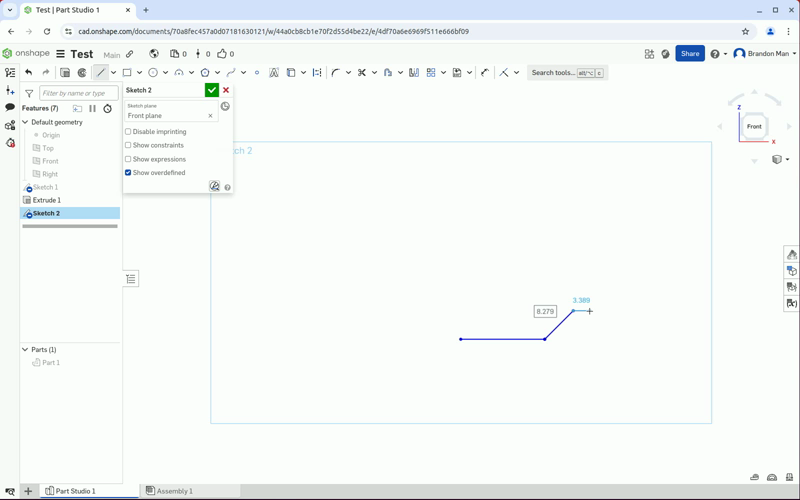
mouse_move(573, 255)
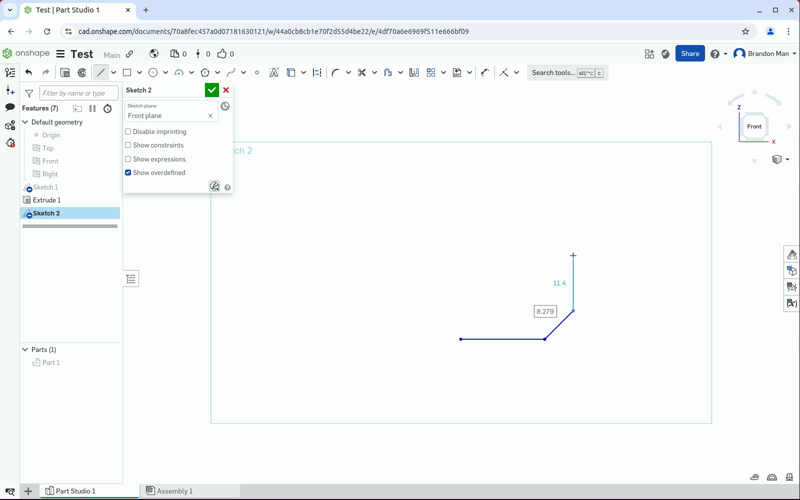
click(573, 255)
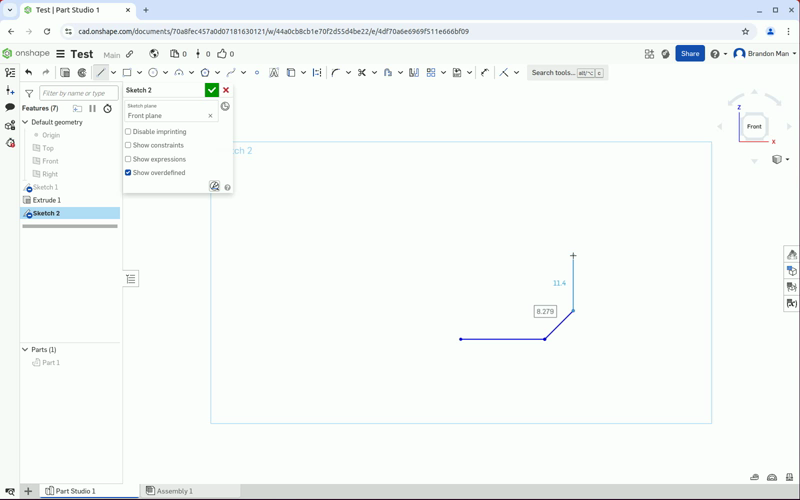
key_up(shift)
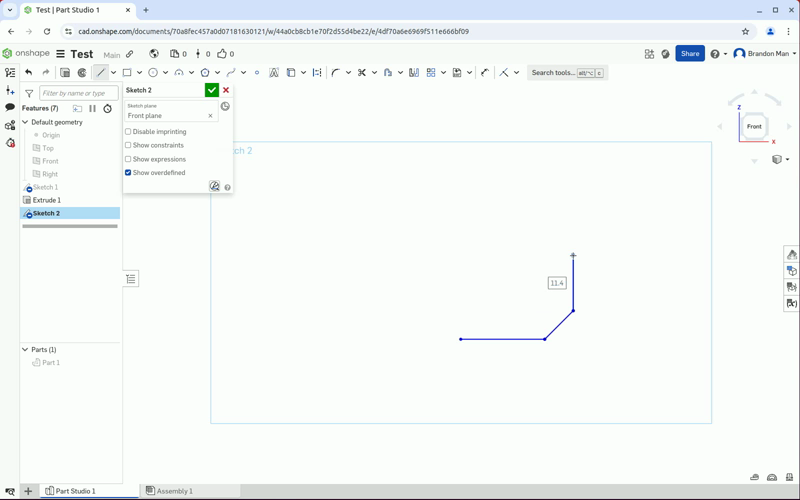
key_down(shift)
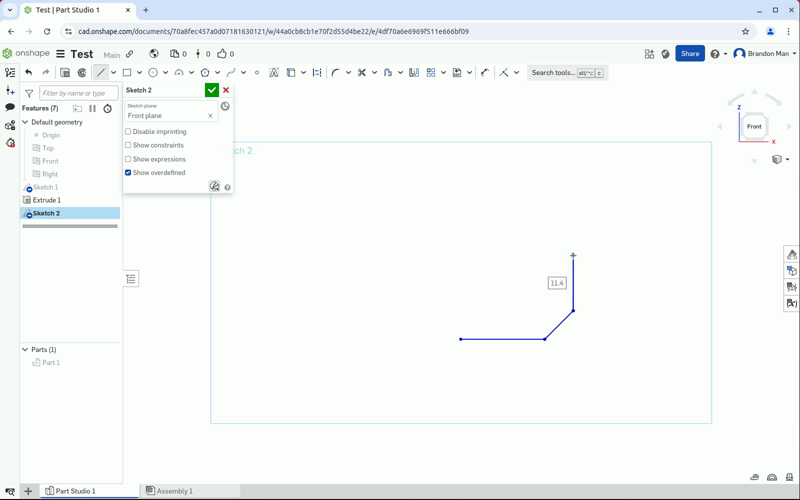
mouse_move(589, 255)
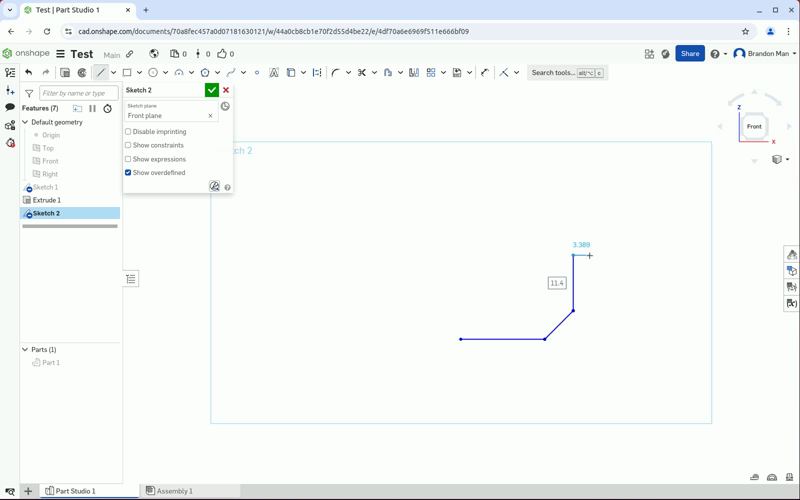
mouse_move(544, 226)
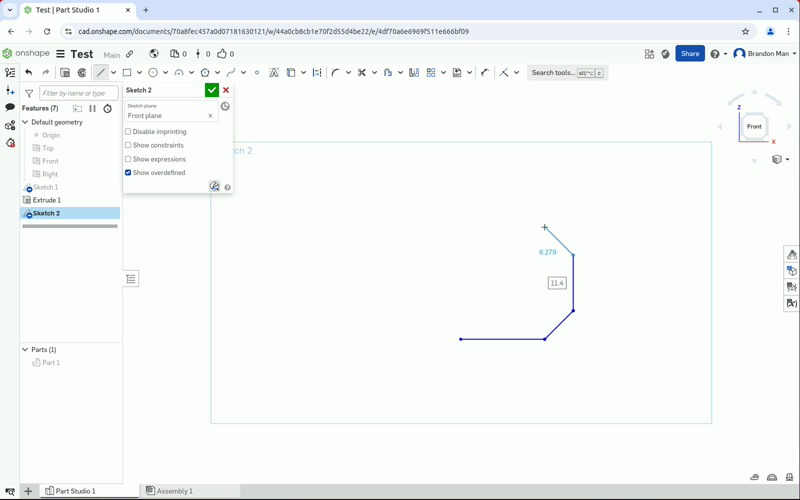
click(544, 226)
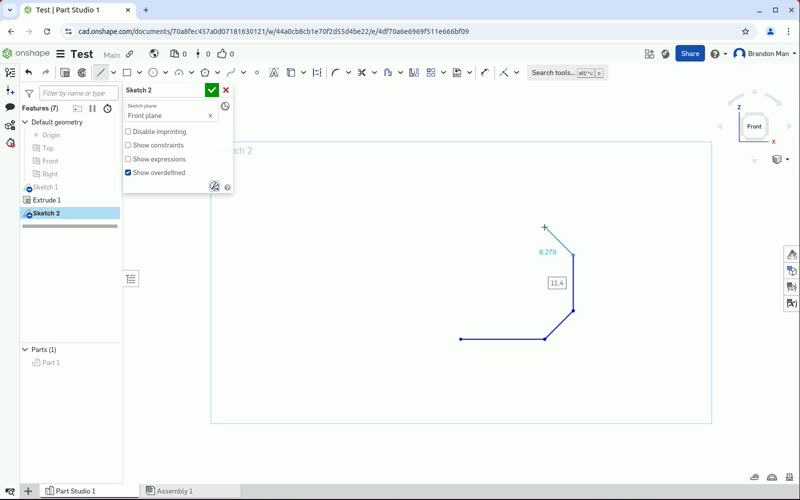
key_up(shift)
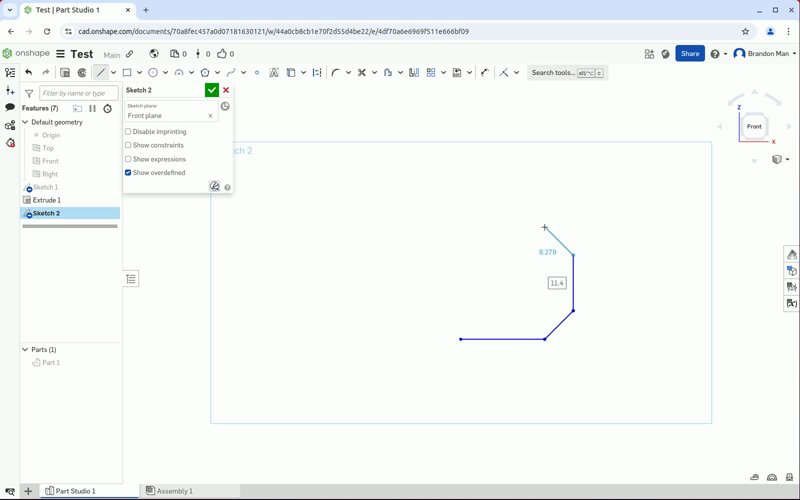
key_down(shift)
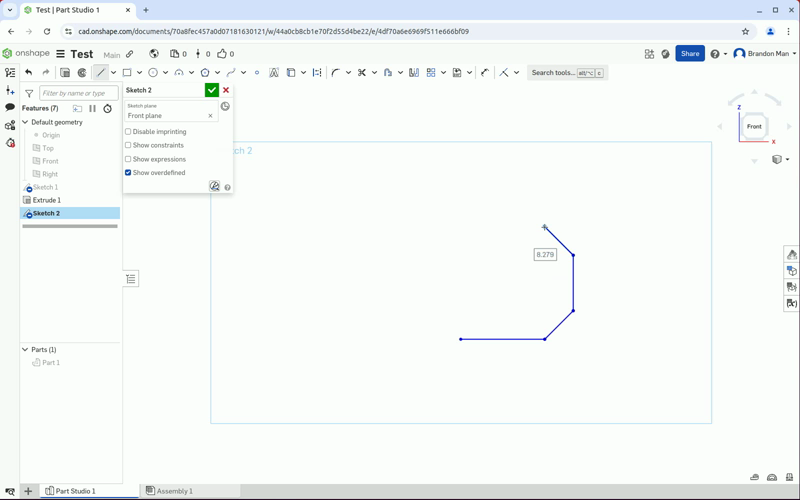
mouse_move(460, 226)
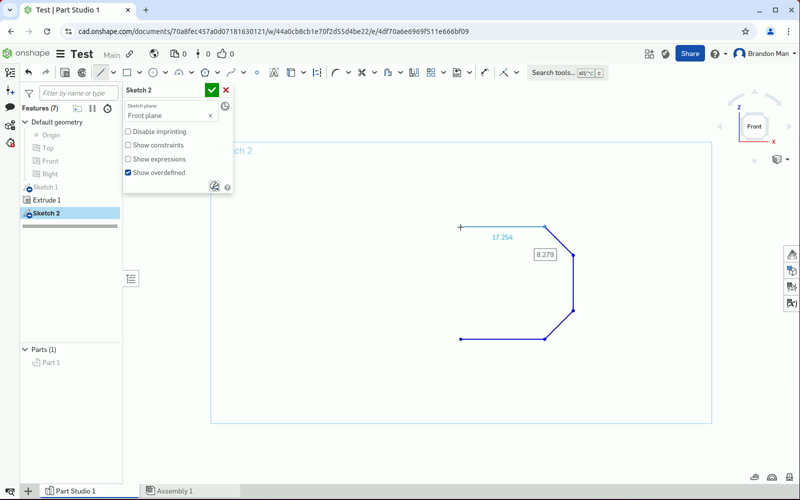
click(460, 226)
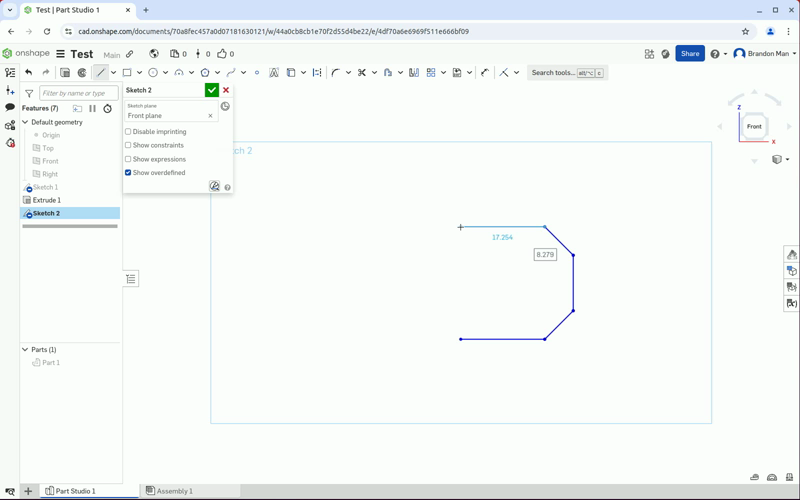
key_up(shift)
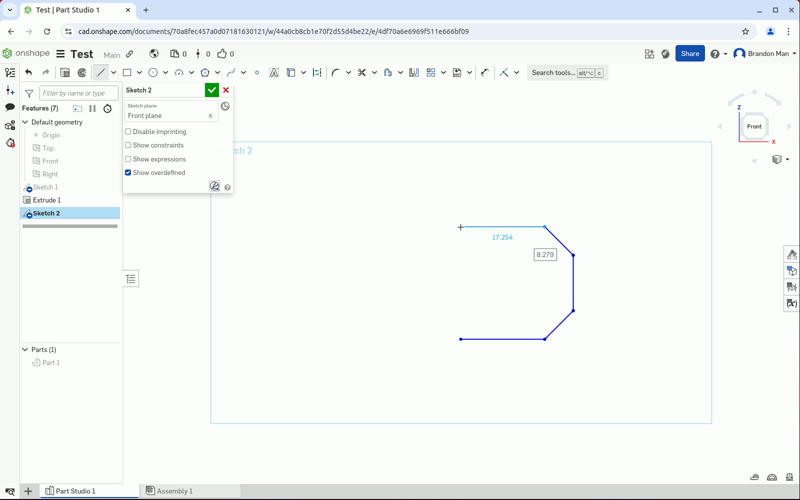
key(esc)
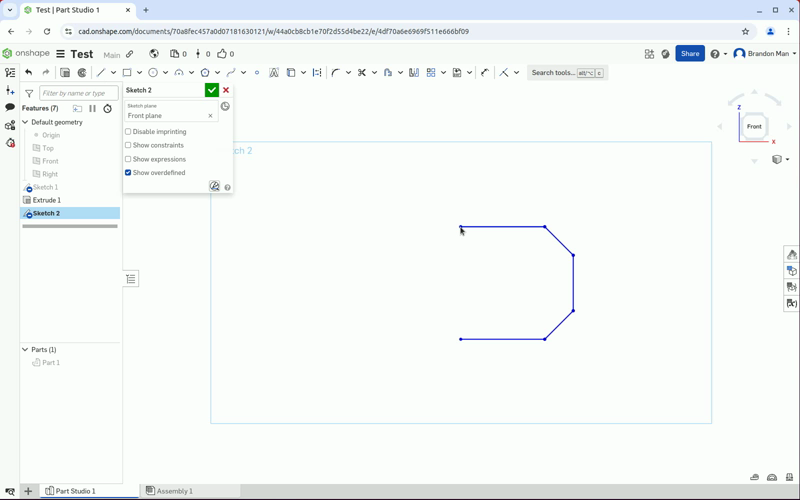
key(a)
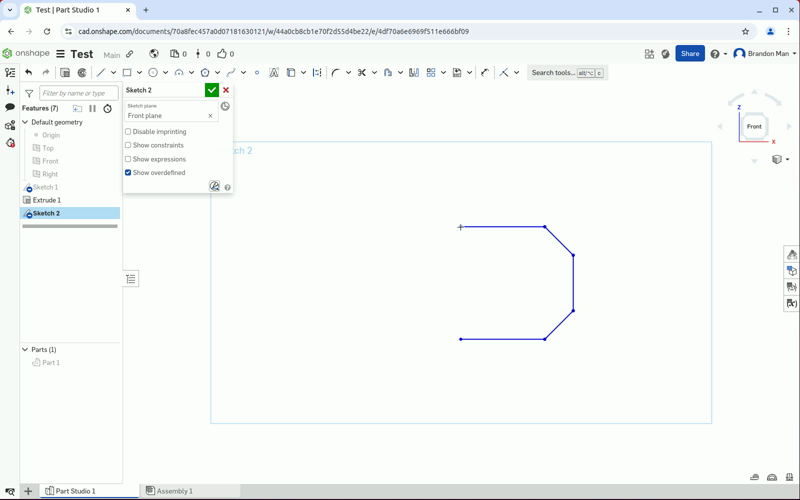
mouse_move(460, 226)
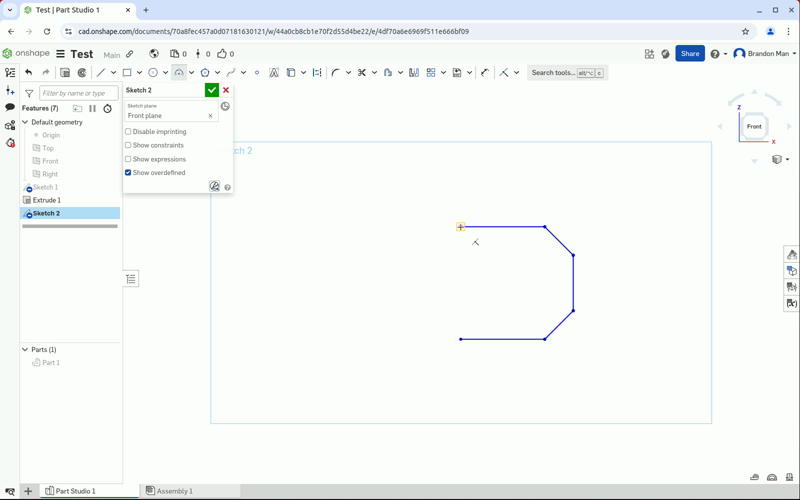
click(460, 226)
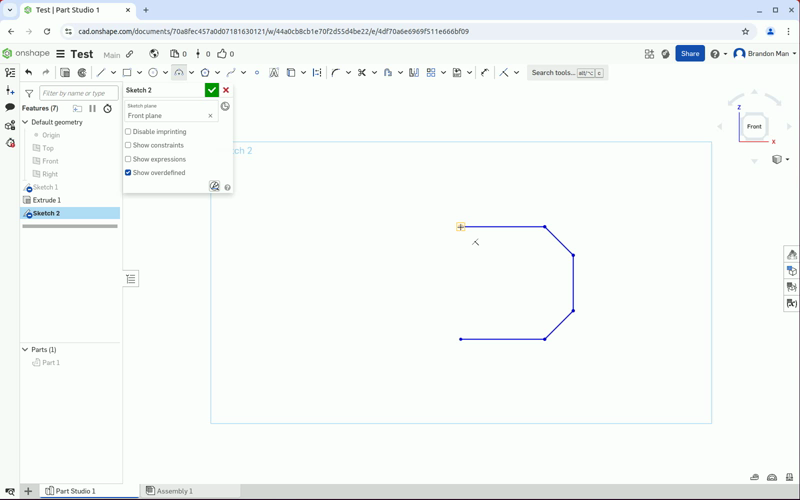
mouse_move(460, 339)
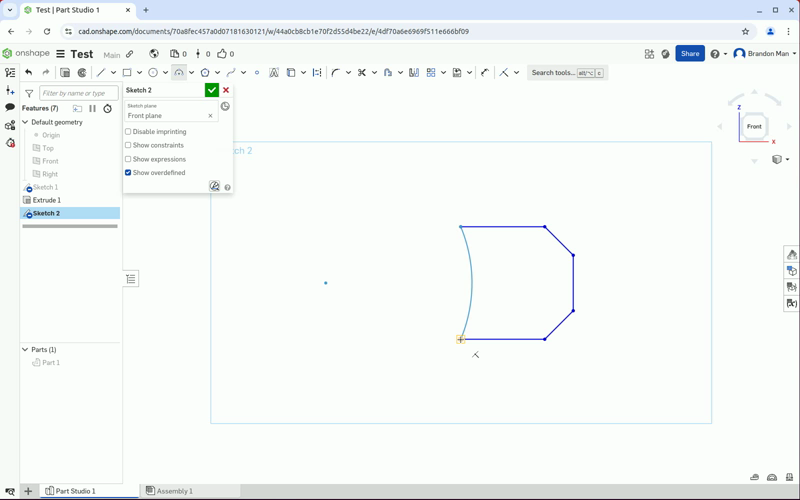
click(460, 339)
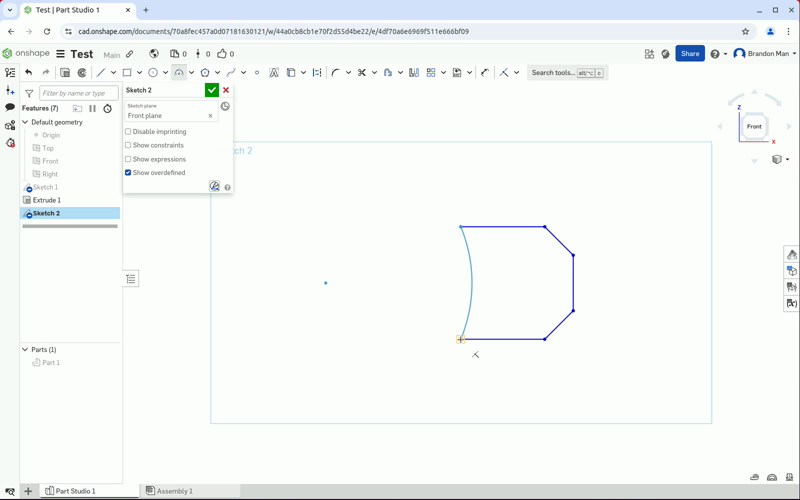
key_down(shift)
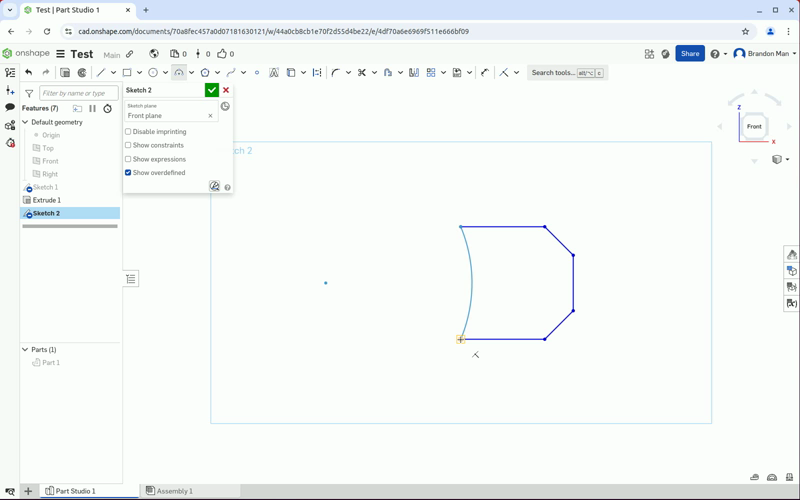
mouse_move(516, 282)
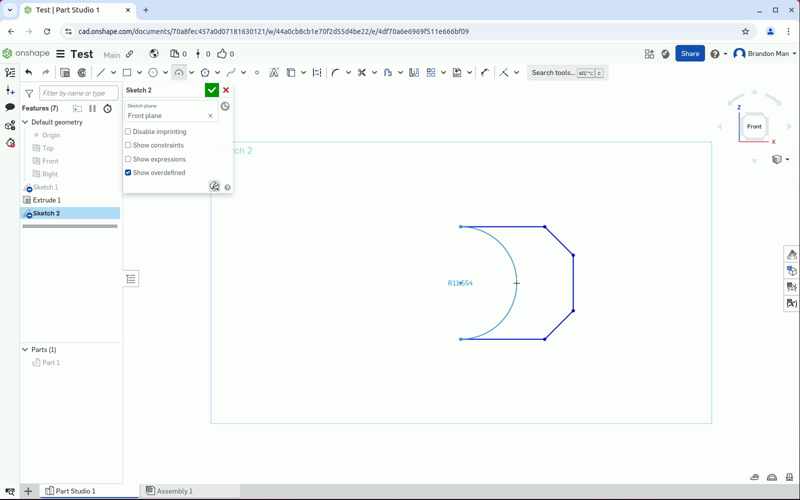
click(516, 282)
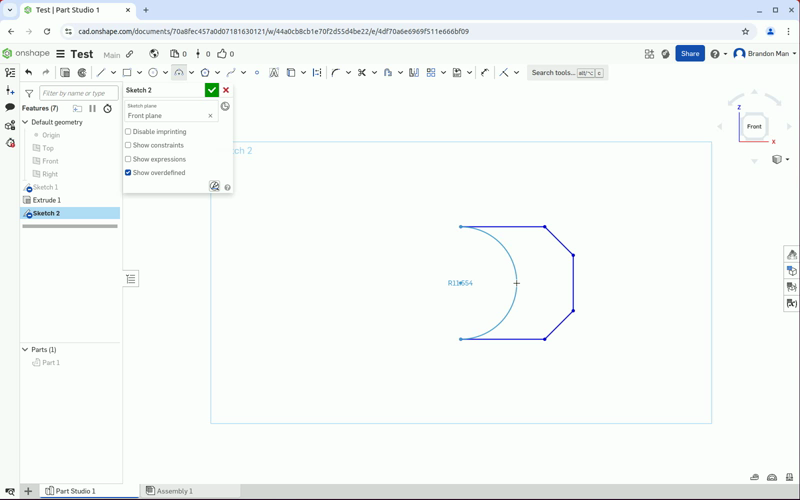
key_up(shift)
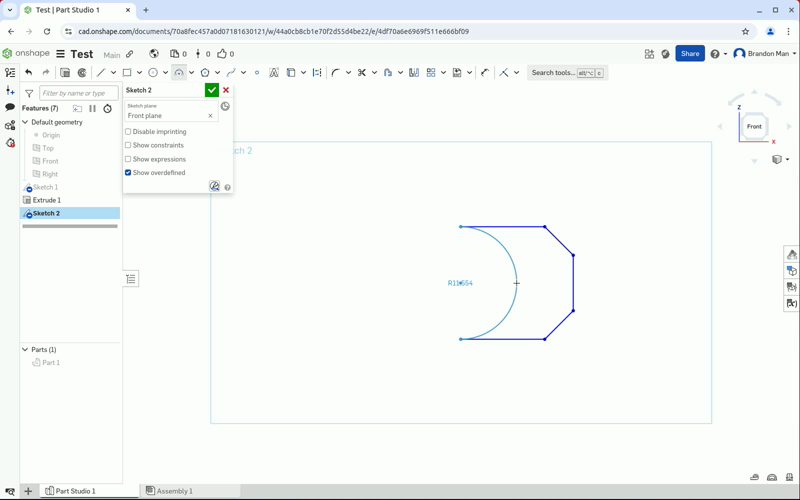
key(esc)
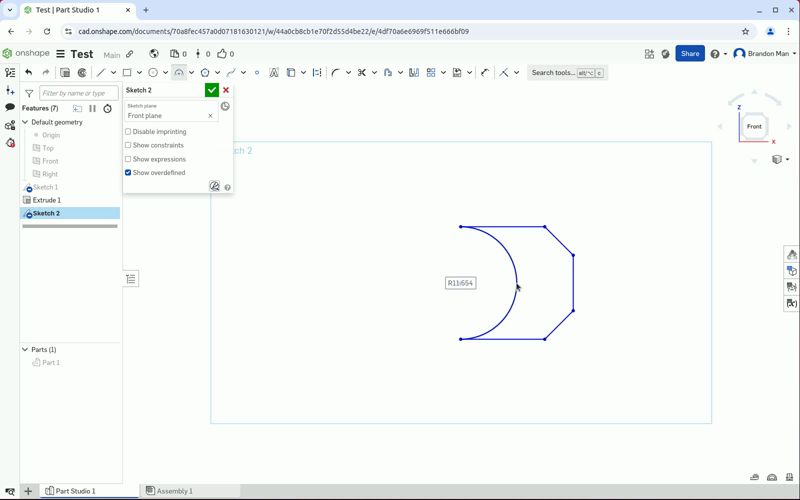
mouse_move(497, 315)
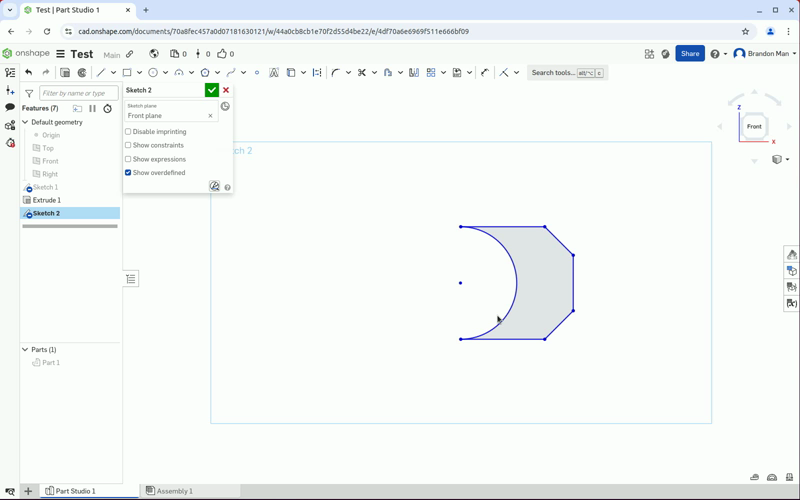
scroll(6)
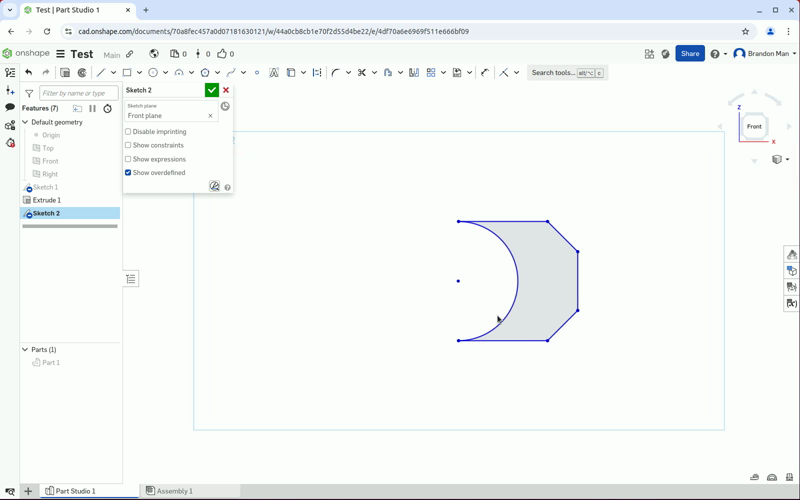
scroll(6)
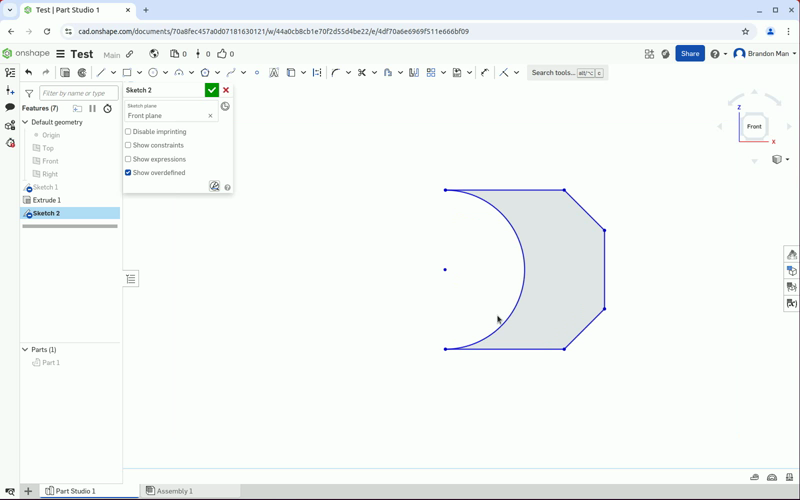
scroll(6)
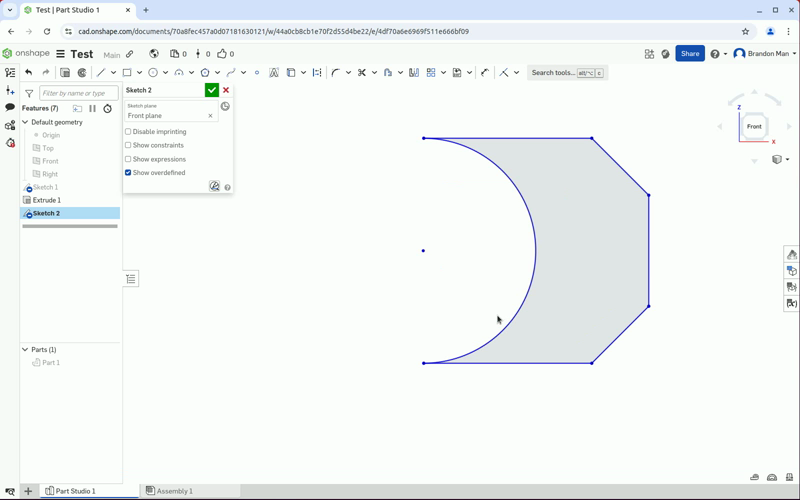
scroll(6)
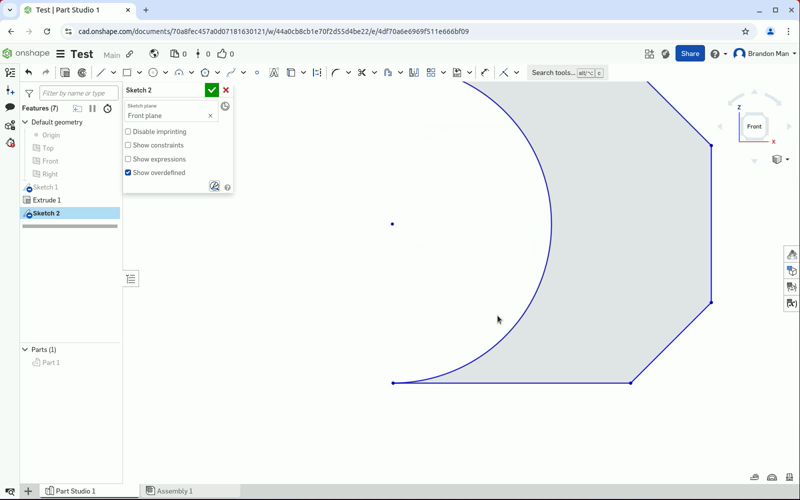
scroll(6)
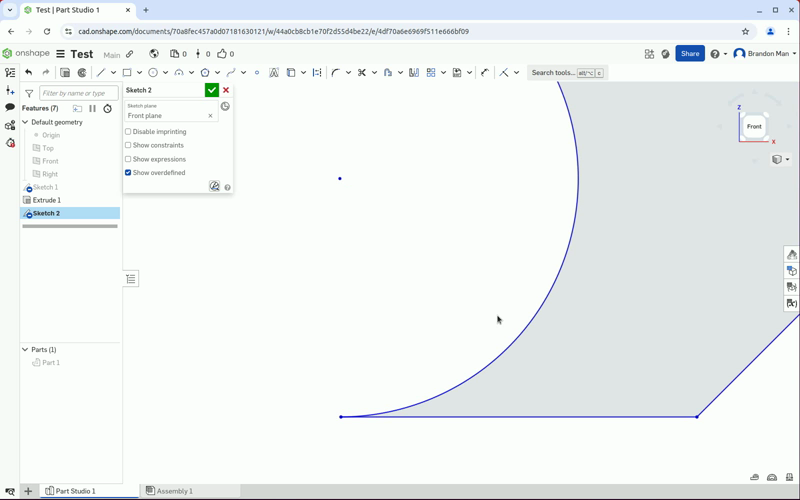
scroll(6)
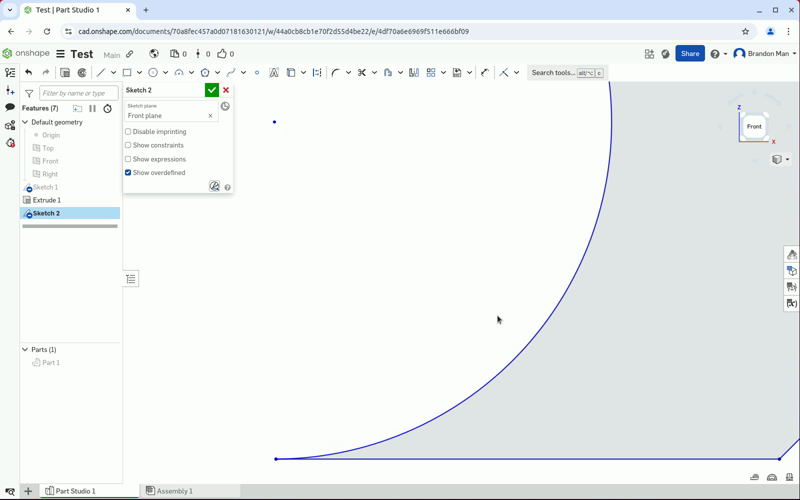
scroll(6)
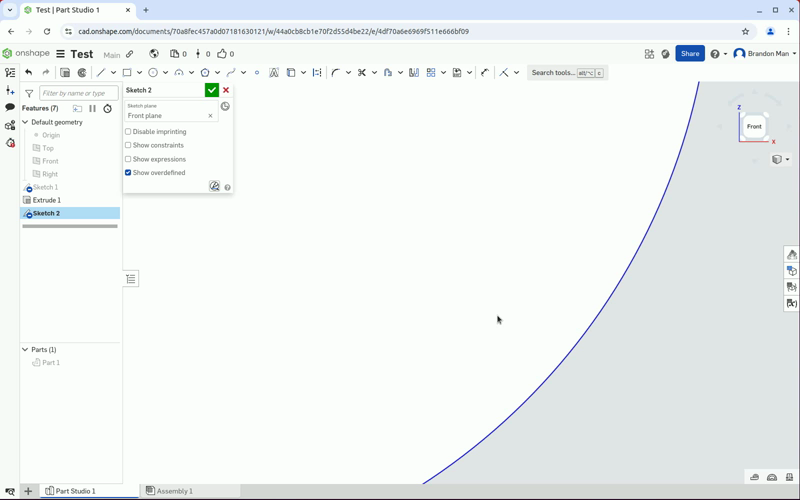
click(497, 315)
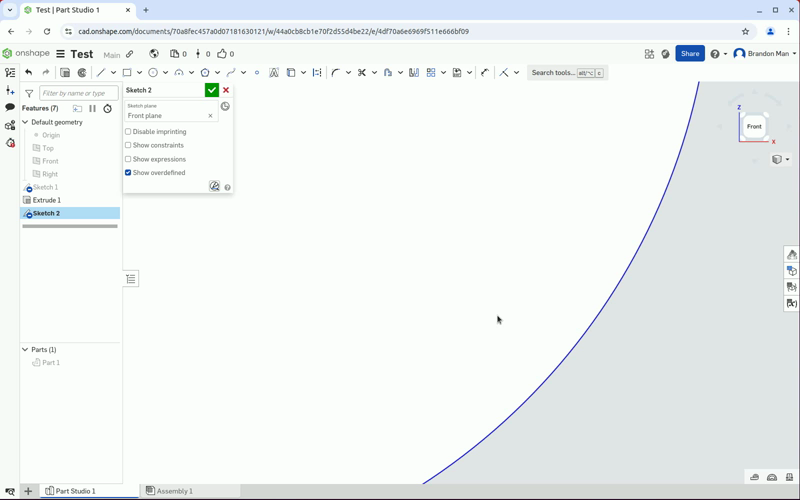
scroll(-6)
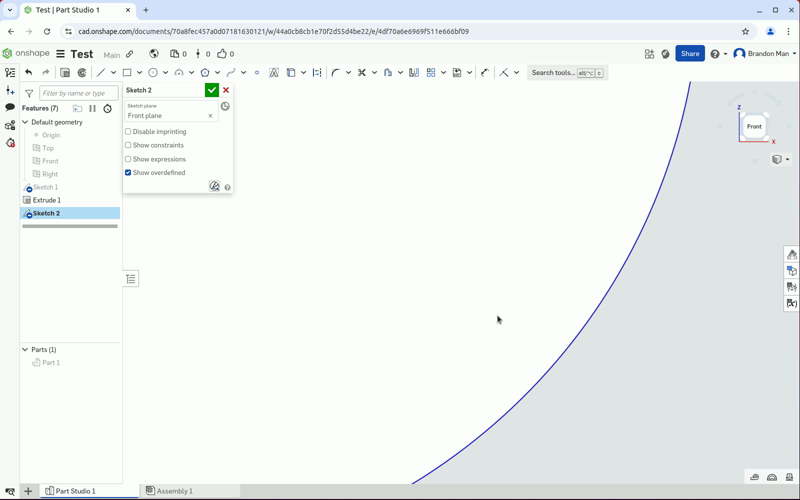
scroll(-6)
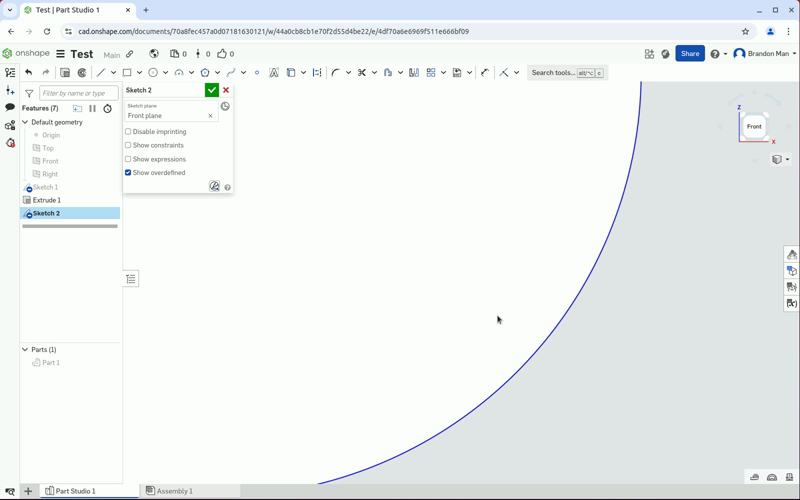
scroll(-6)
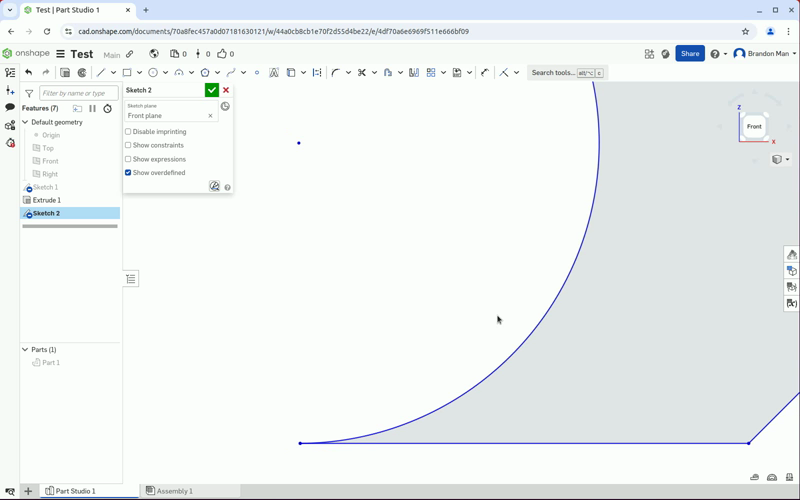
scroll(-6)
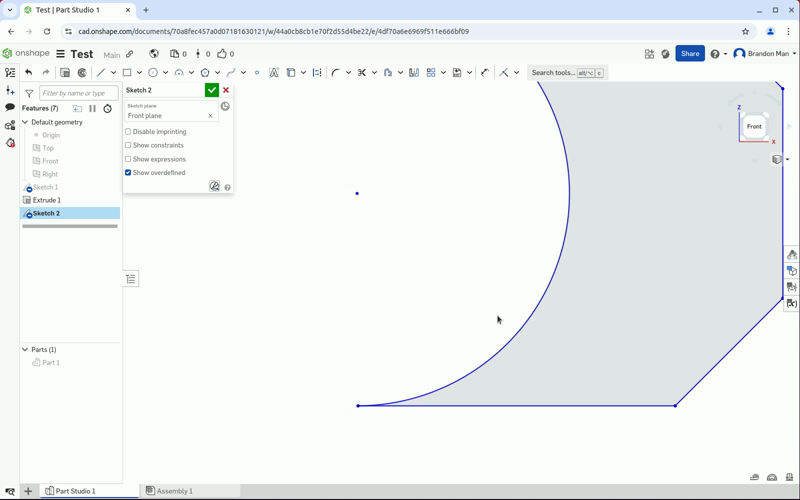
scroll(-6)
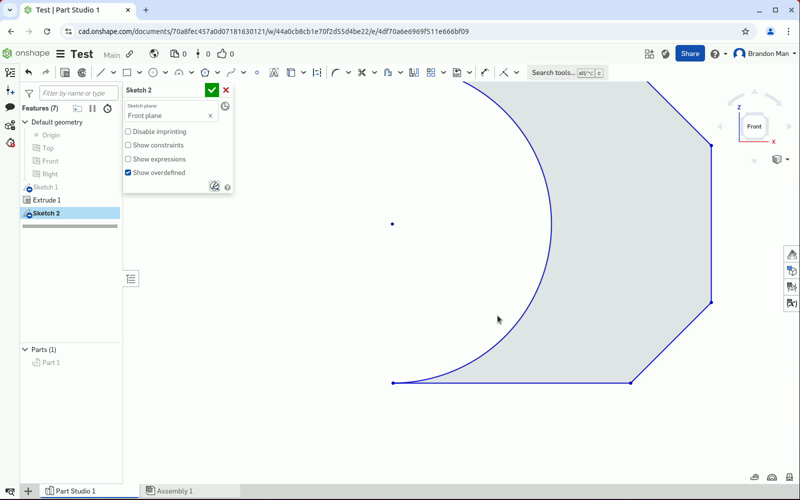
scroll(-6)
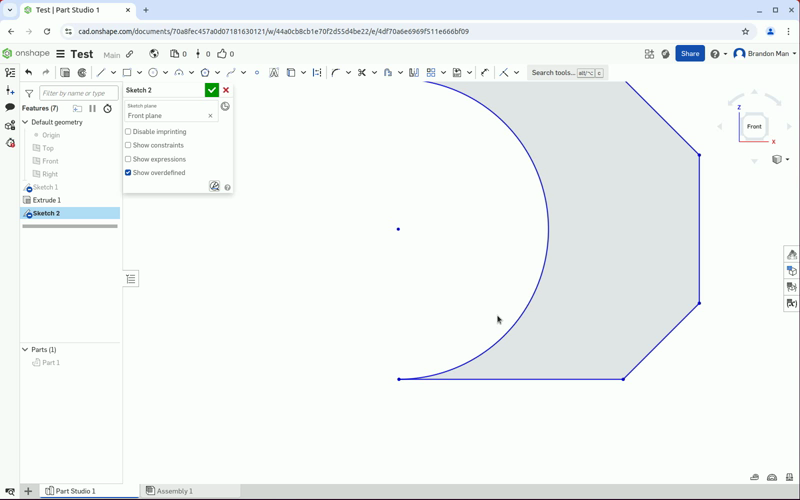
scroll(-6)
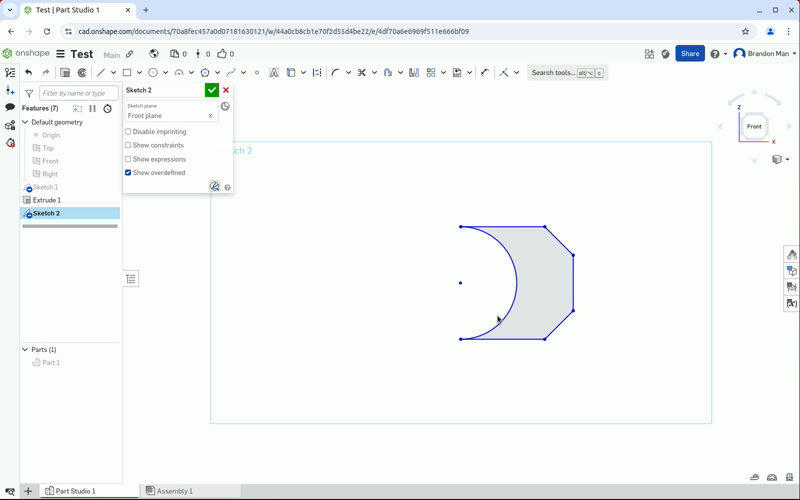
mouse_move(73, 352)
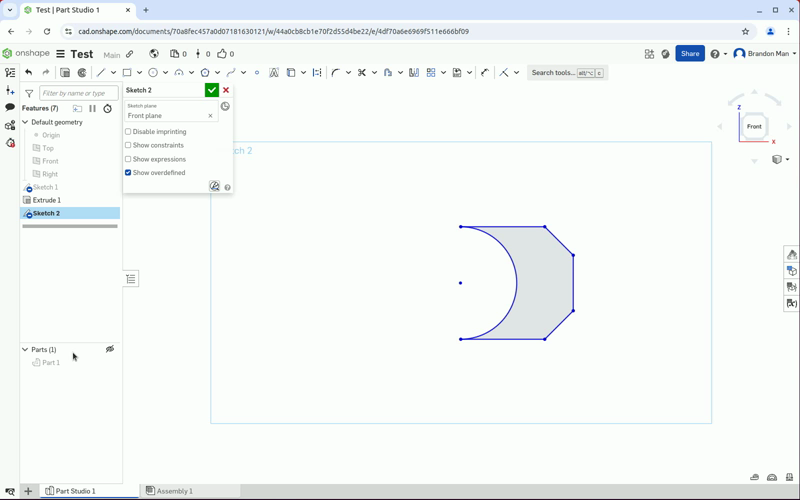
key(shift+y)
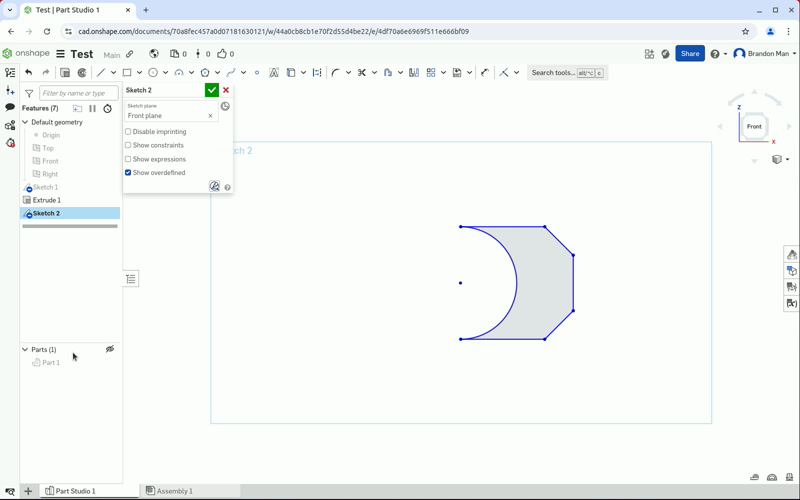
key(shift+e)
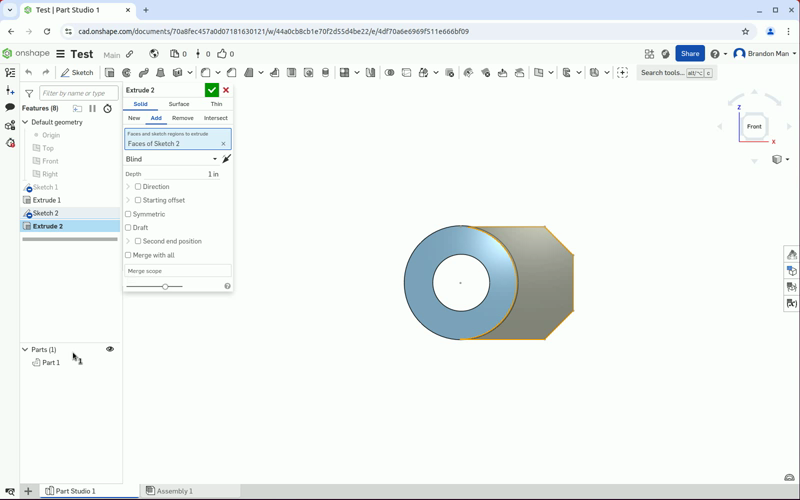
mouse_move(143, 106)
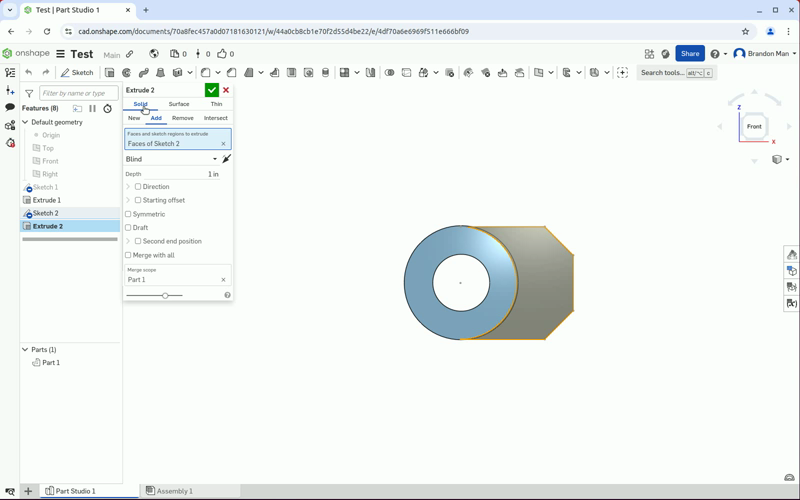
click(143, 106)
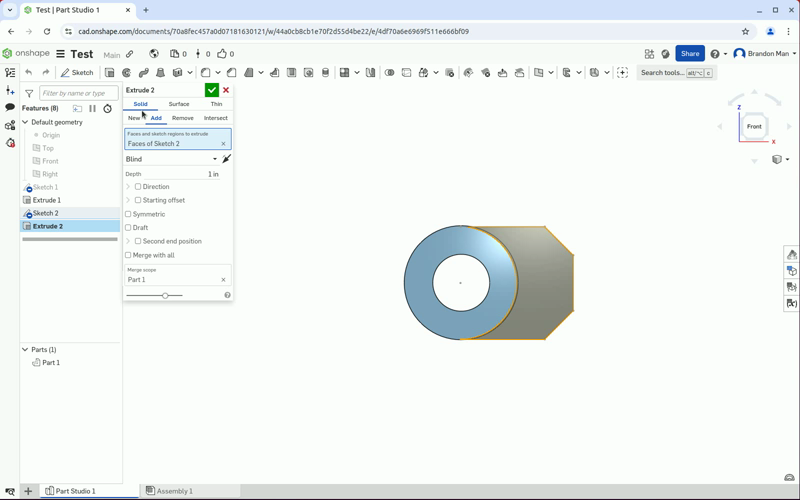
mouse_move(137, 120)
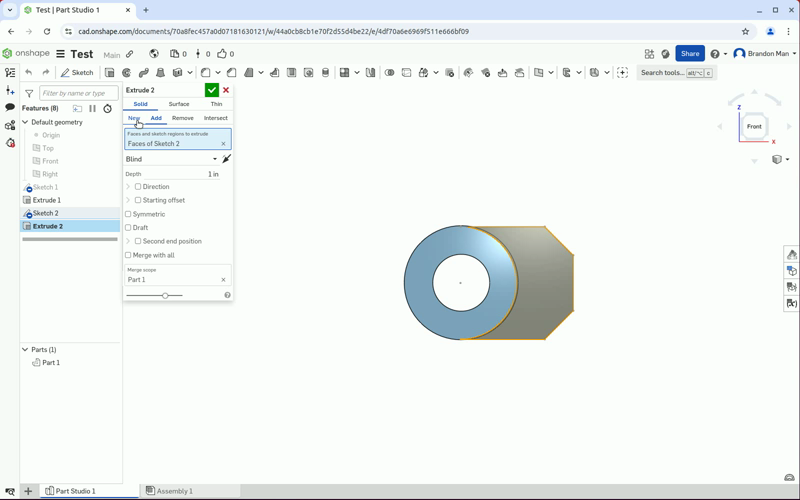
click(137, 120)
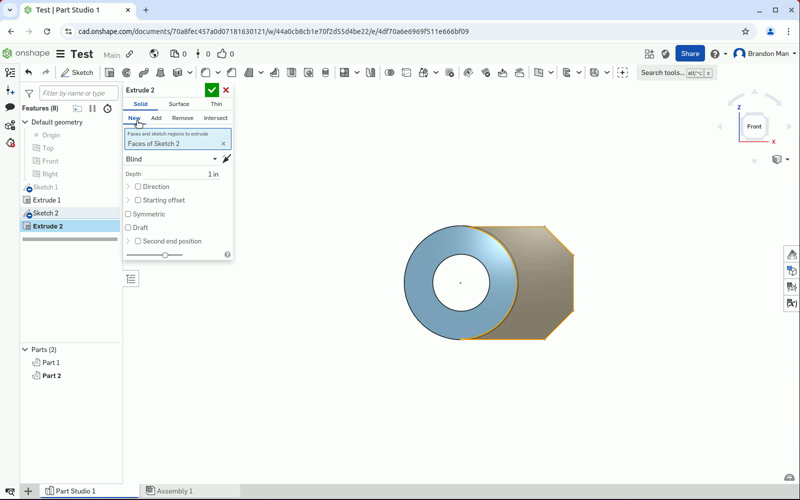
key(tab, 4)
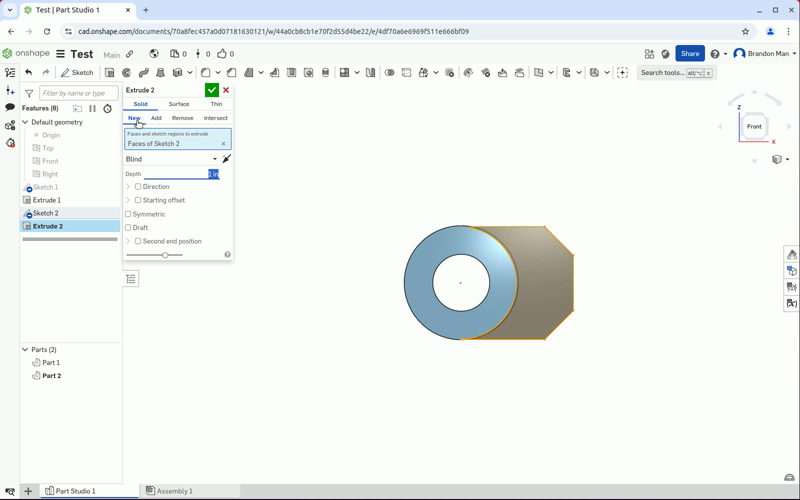
text(23.108)
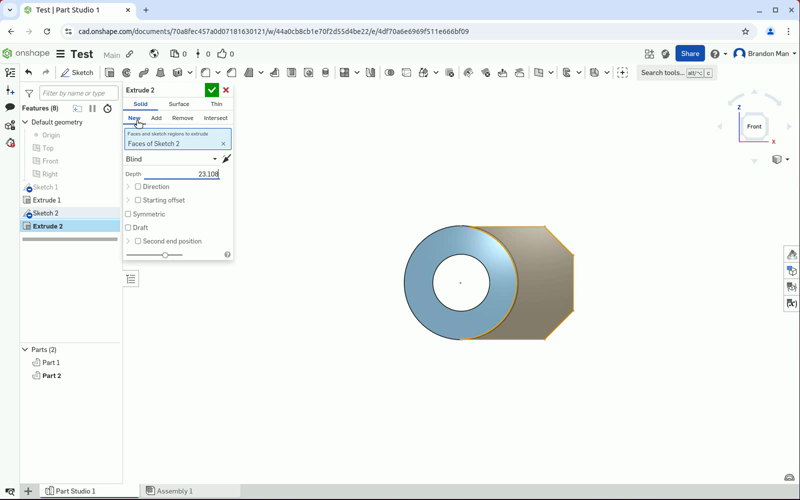
key(tab, 3)
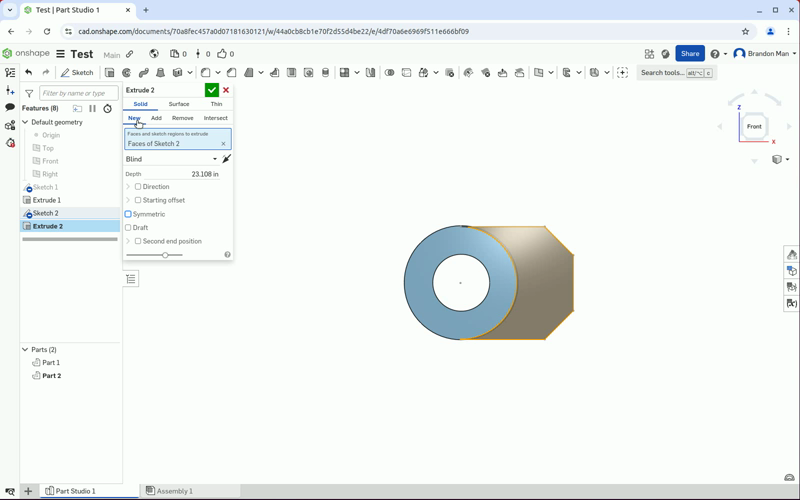
key(space)
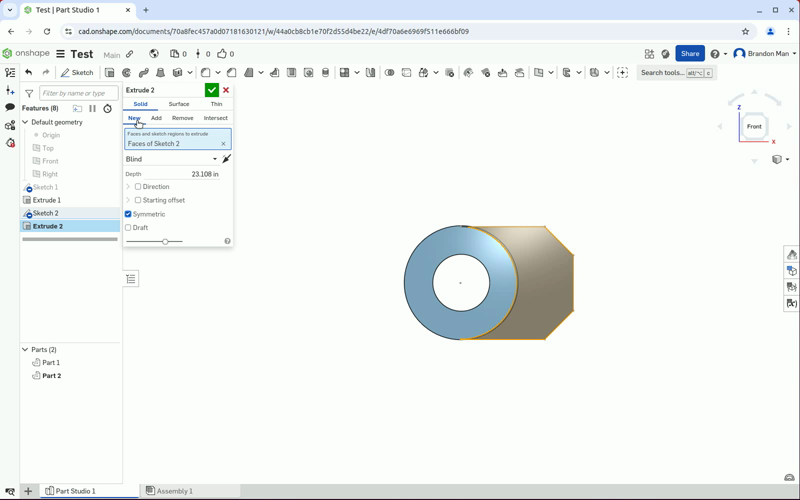
key(enter)
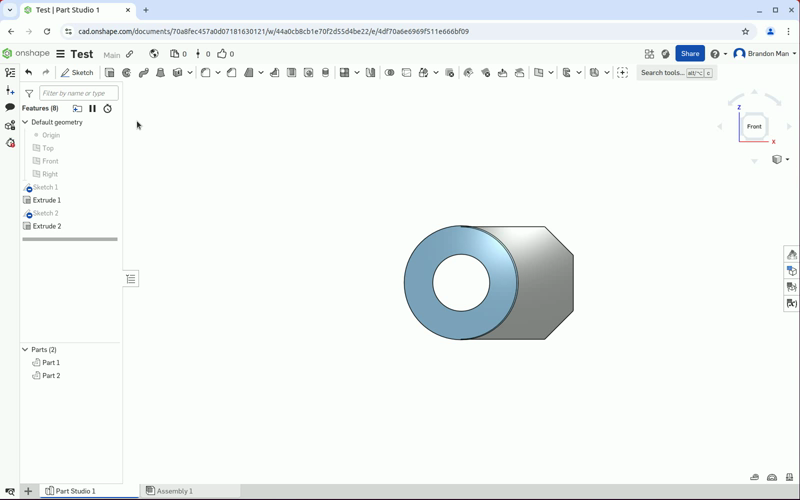
key(shift+h)
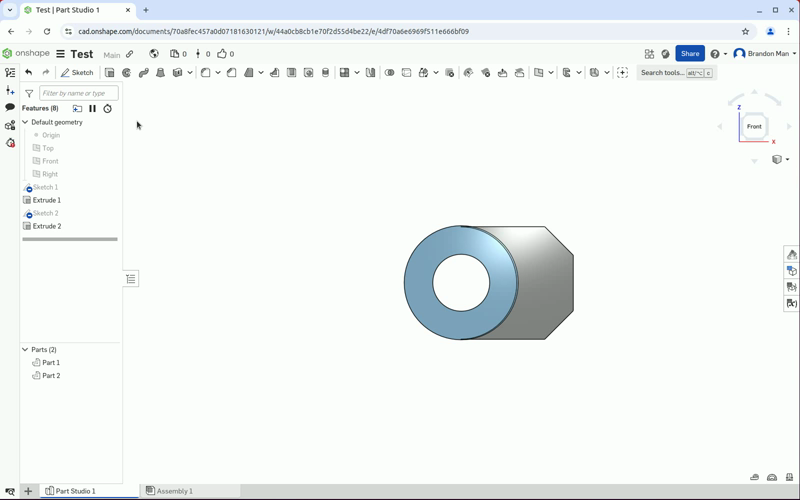
key(shift+h)
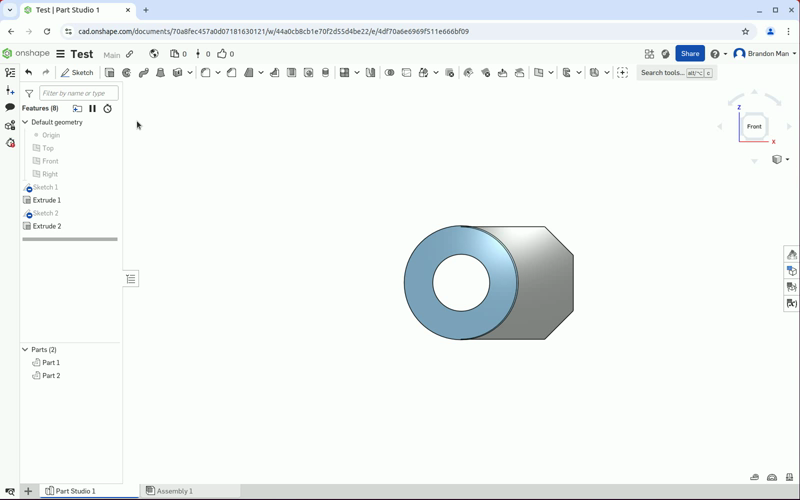
mouse_move(73, 189)
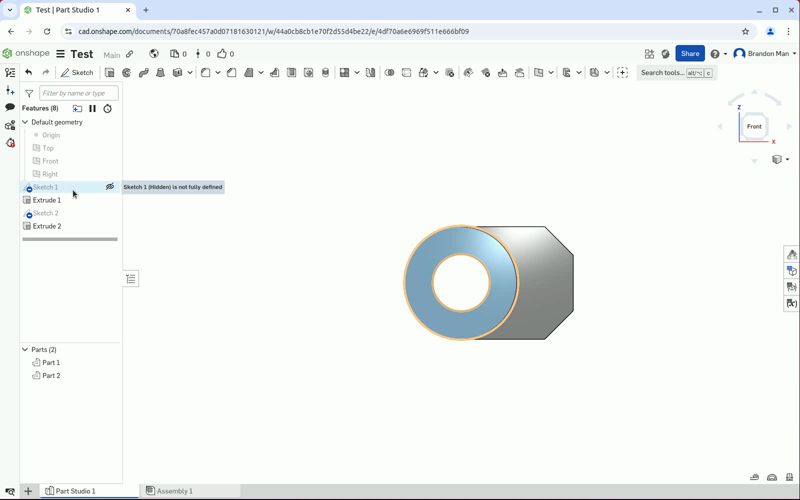
click(73, 189)
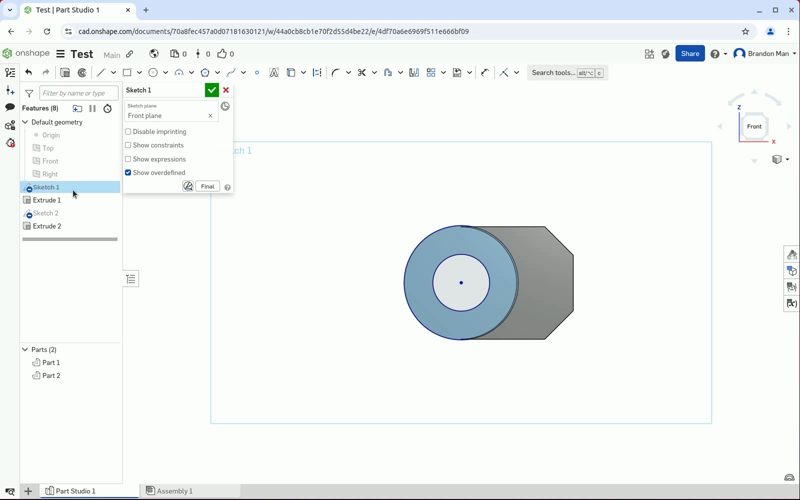
mouse_move(229, 92)
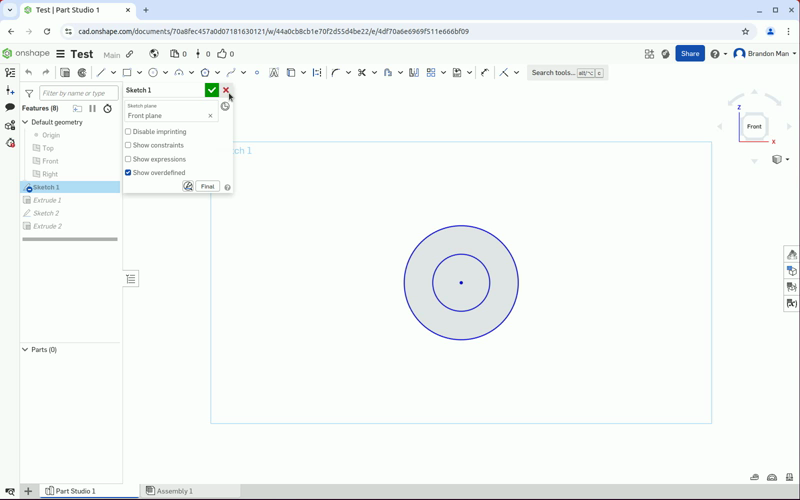
click(229, 92)
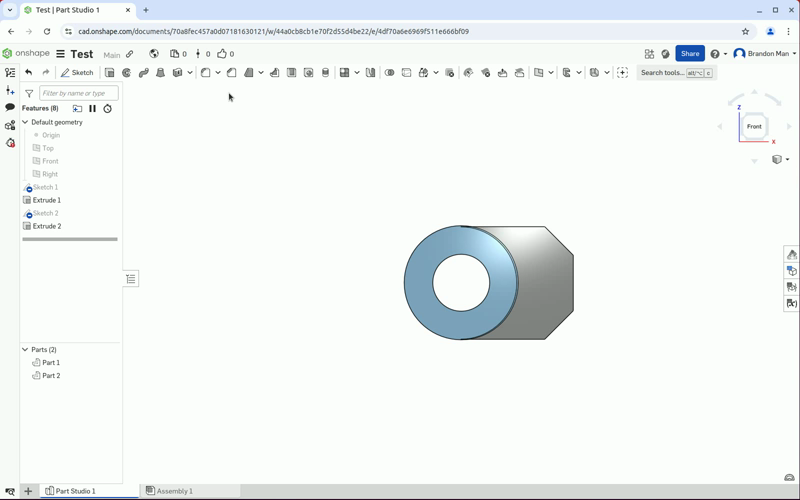
mouse_move(541, 75)
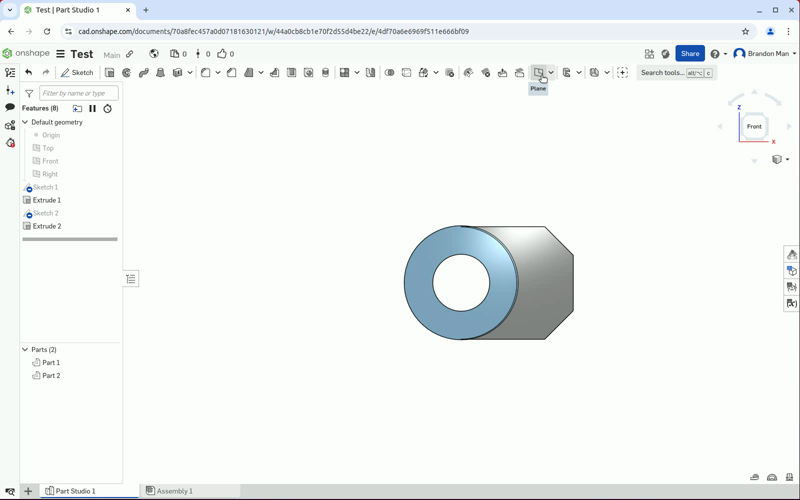
click(541, 75)
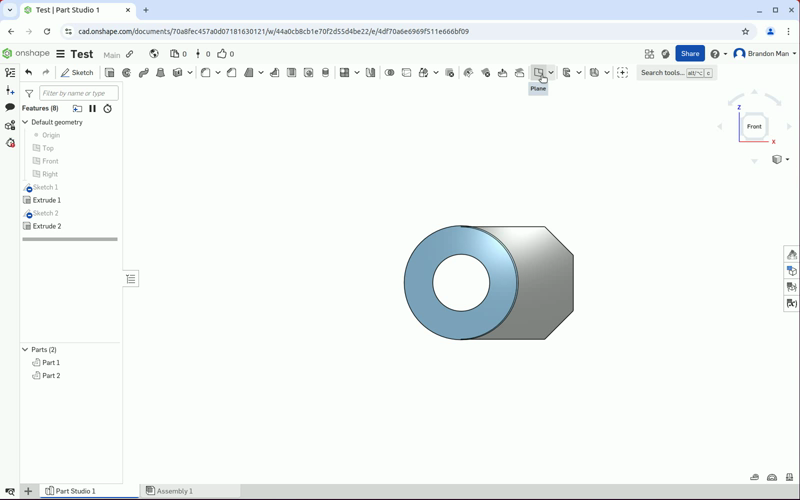
mouse_move(73, 163)
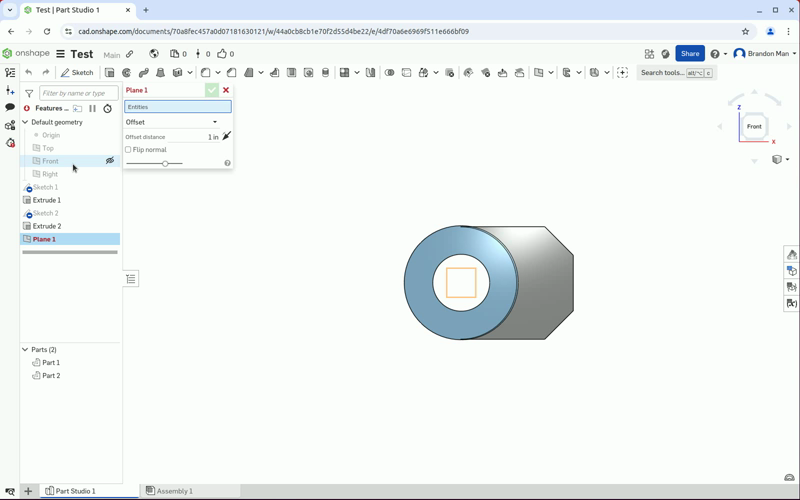
click(73, 163)
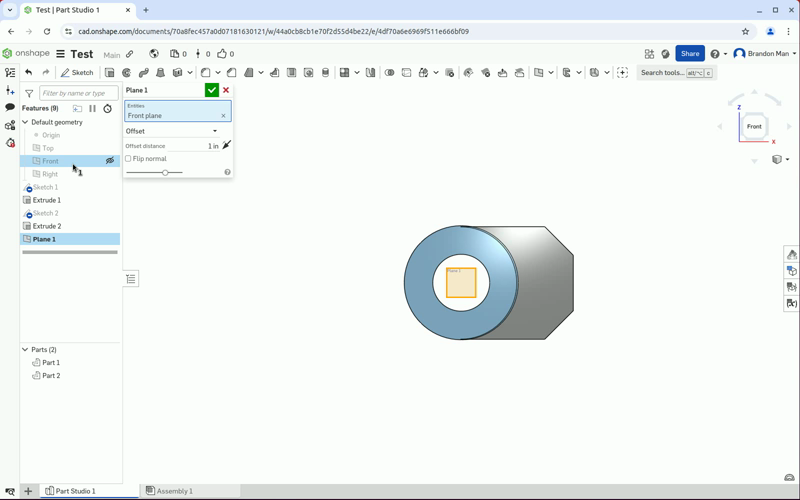
key(tab, 2)
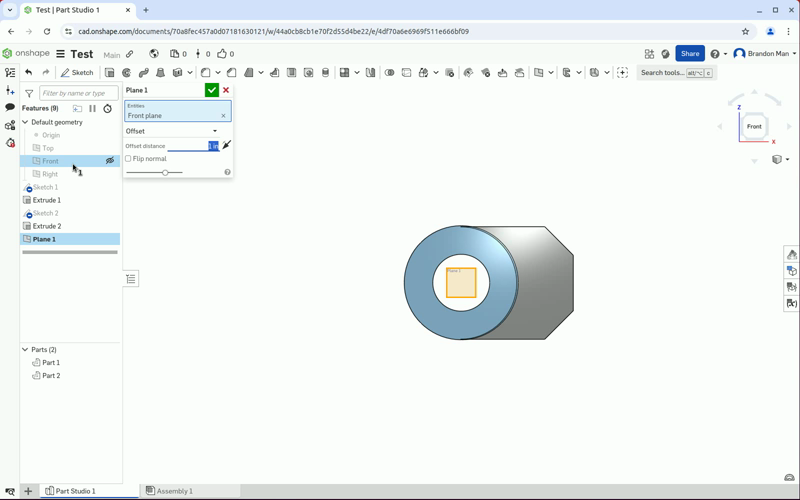
text(11.554)
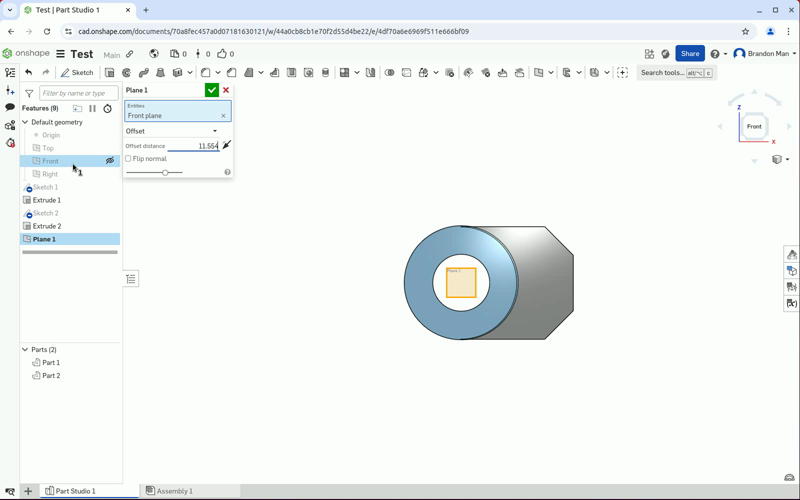
key(enter, 2)
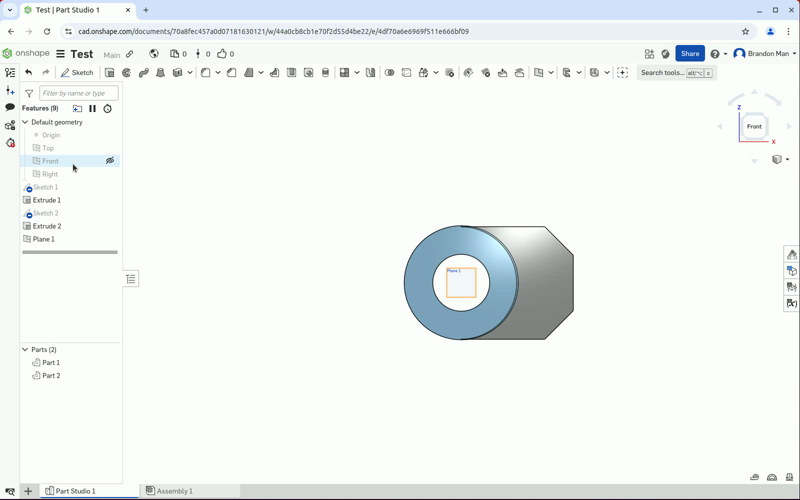
key(shift+s)
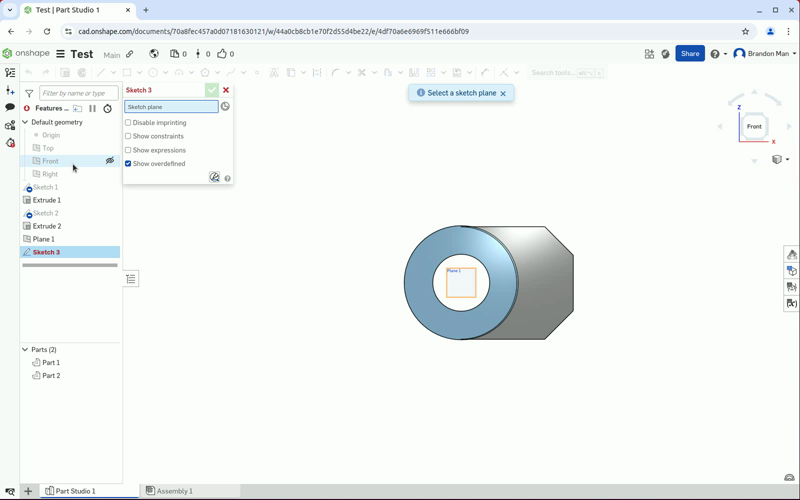
mouse_move(73, 241)
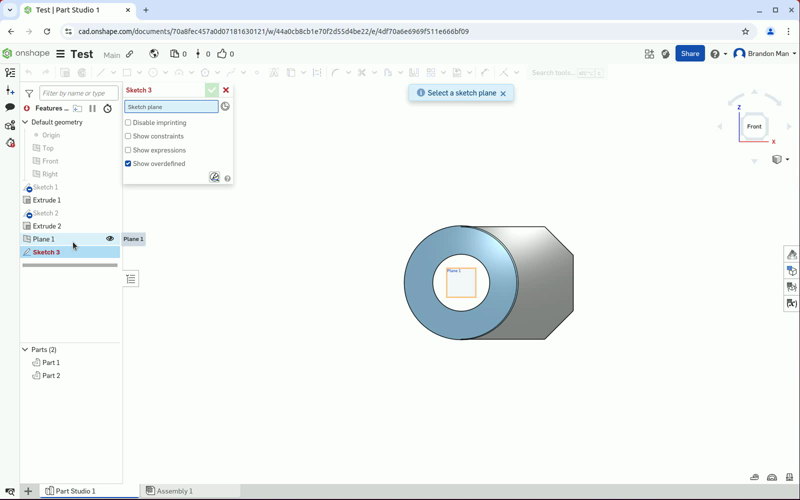
click(73, 241)
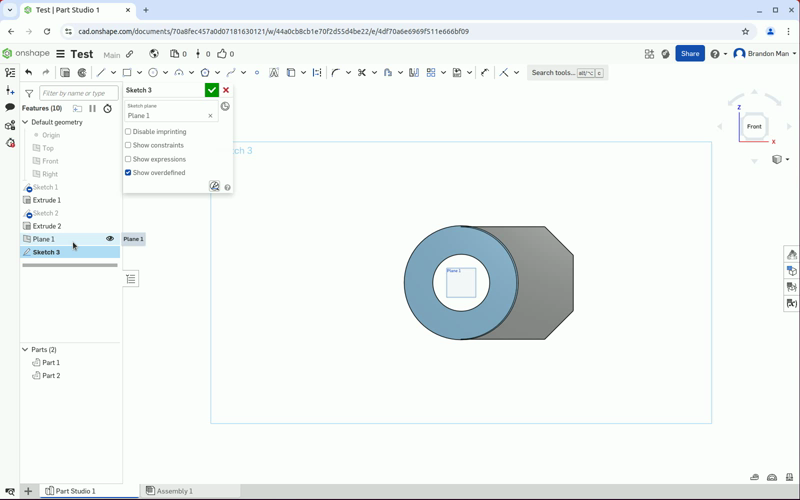
mouse_move(73, 352)
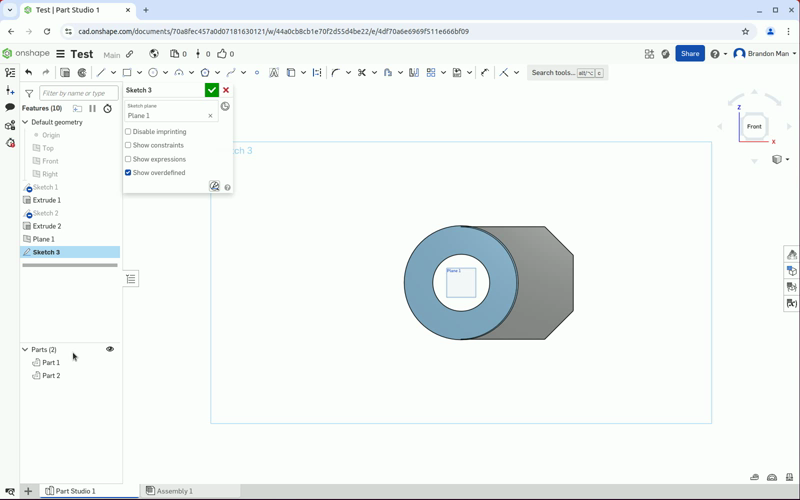
key(y)
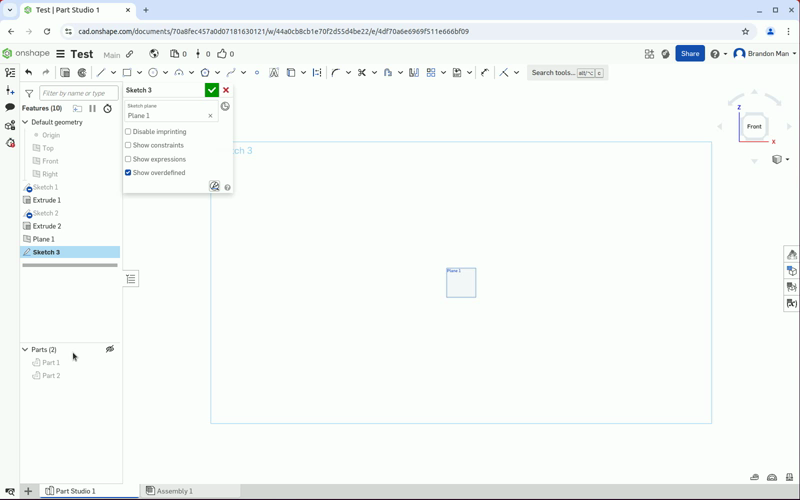
key(l)
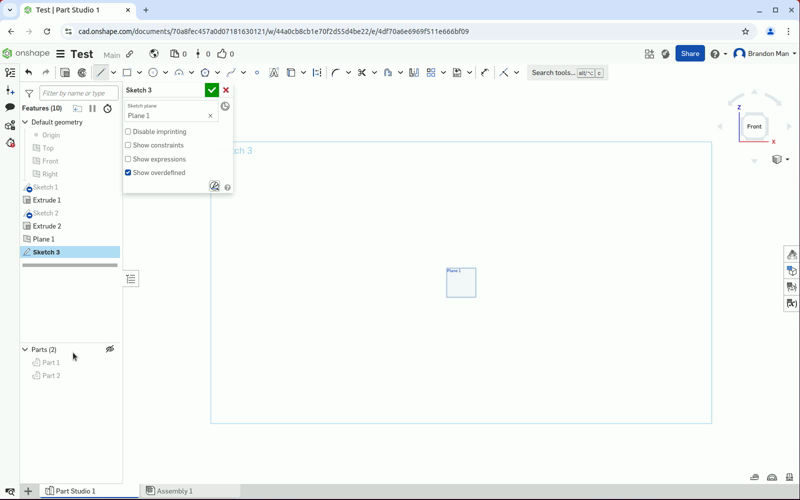
key_down(shift)
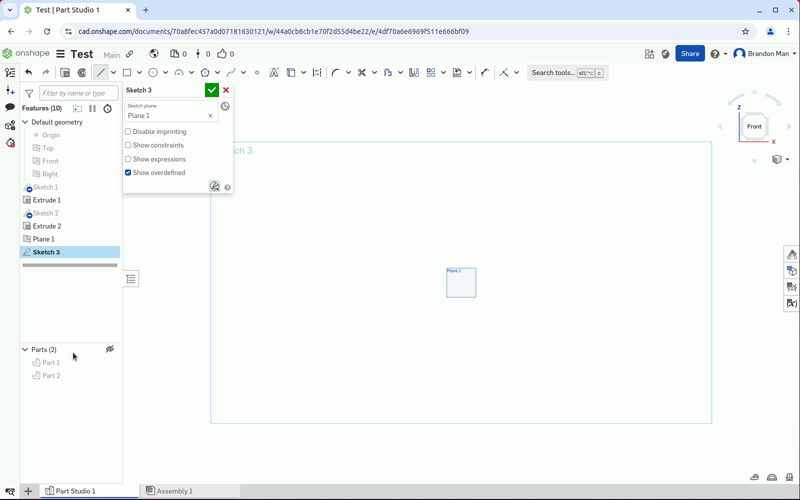
mouse_move(460, 339)
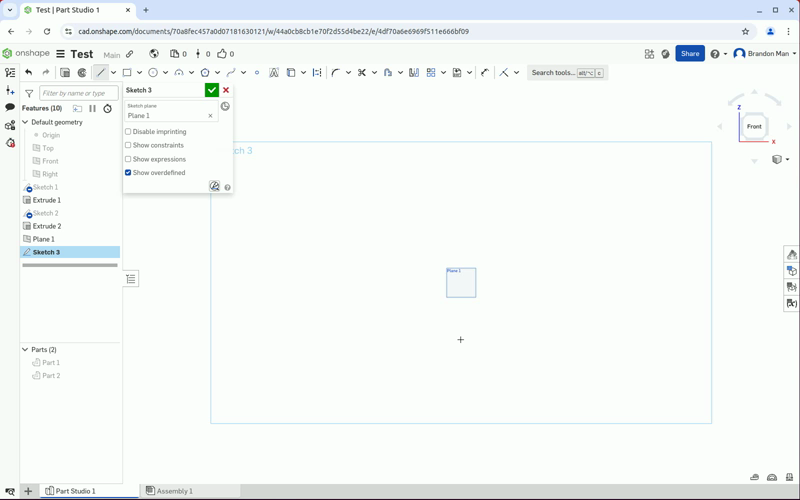
click(460, 339)
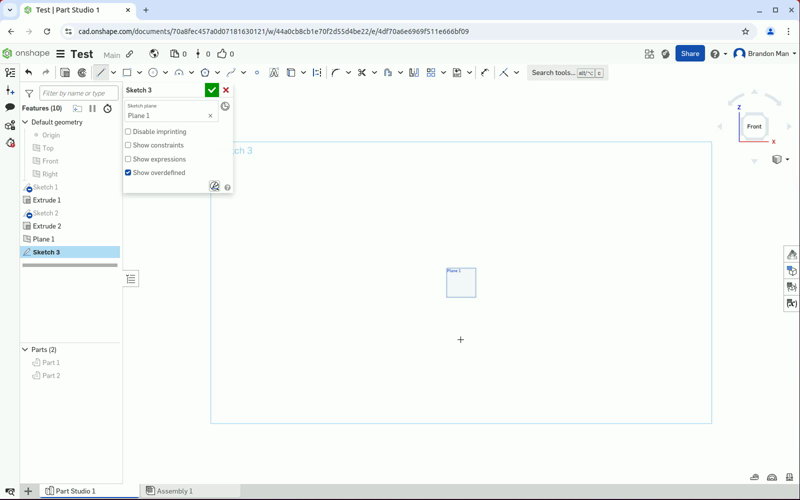
key_up(shift)
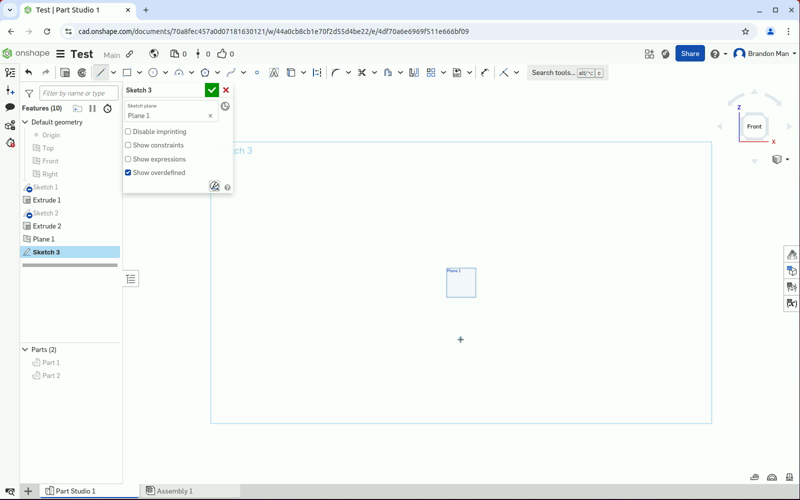
key_down(shift)
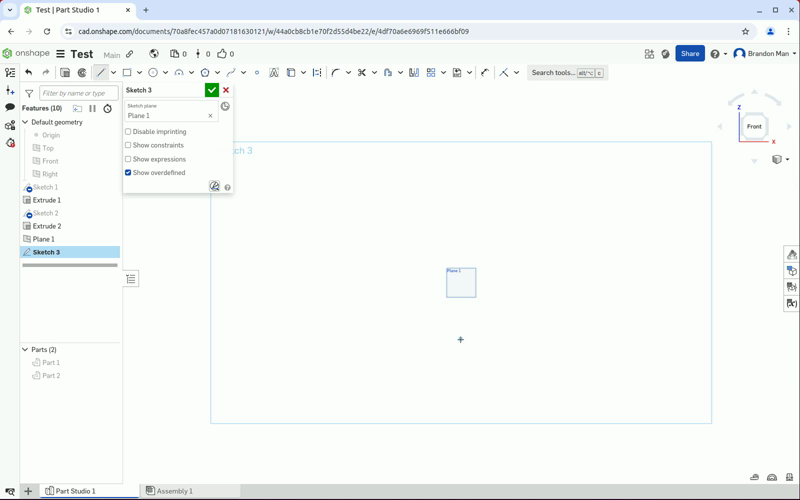
mouse_move(544, 339)
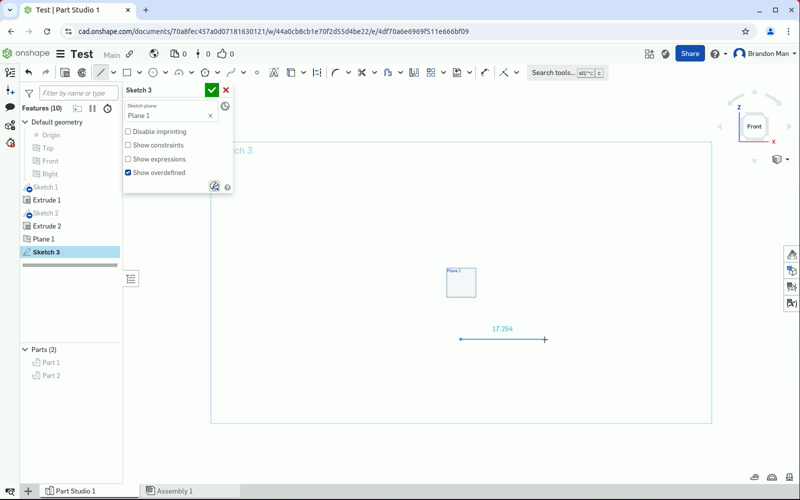
click(544, 339)
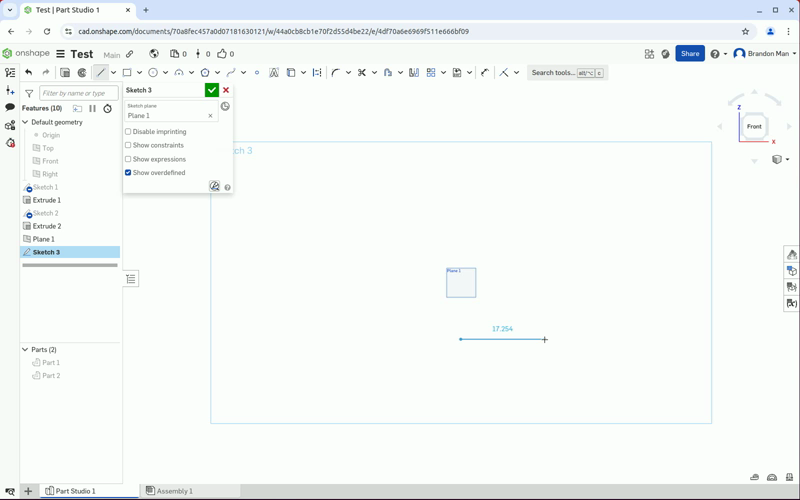
key_up(shift)
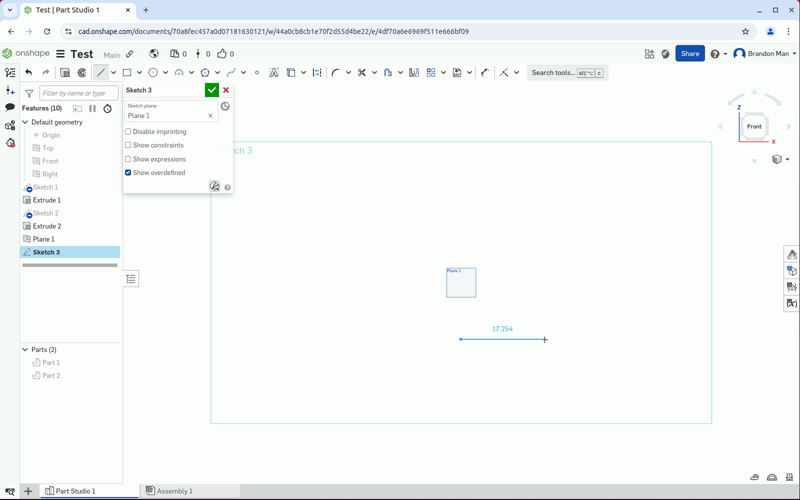
key_down(shift)
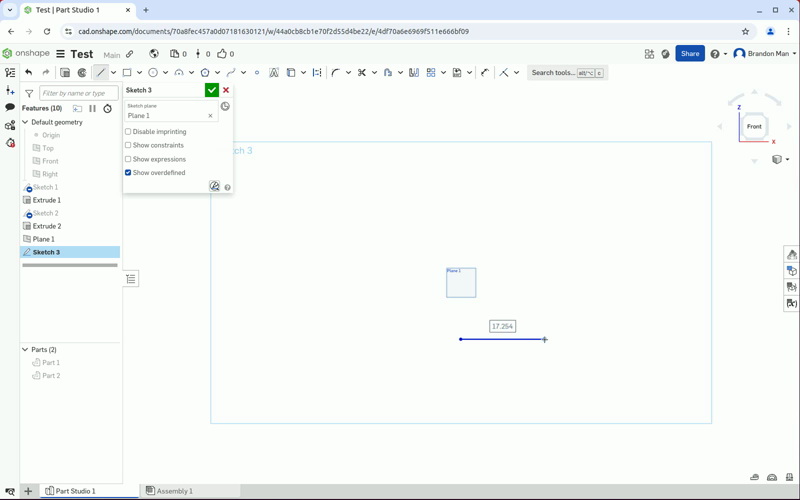
mouse_move(574, 339)
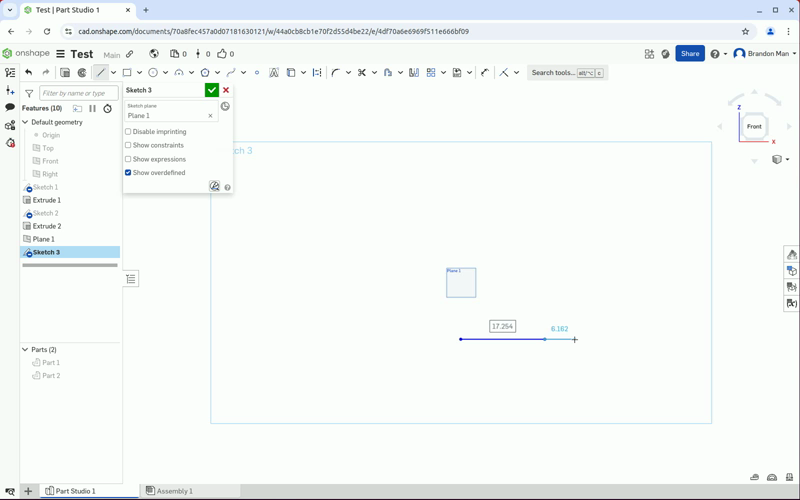
mouse_move(573, 310)
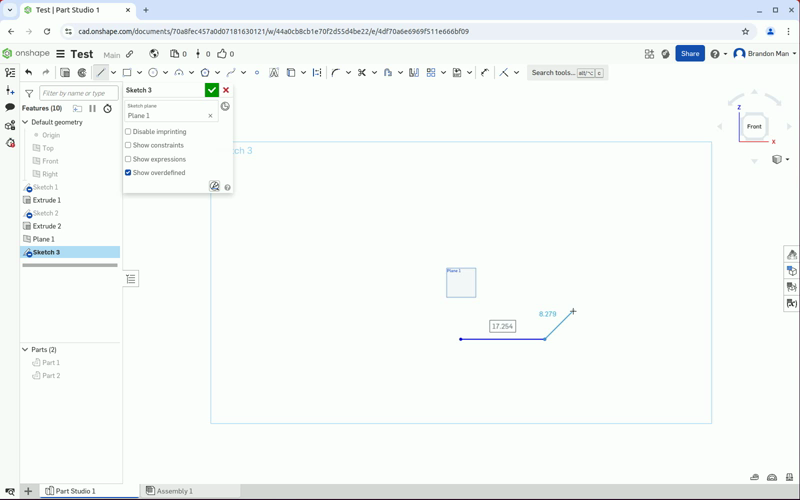
click(573, 310)
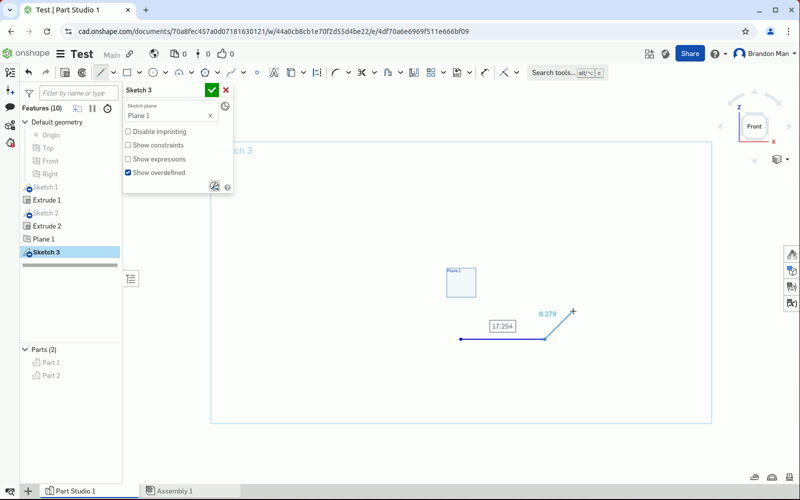
key_up(shift)
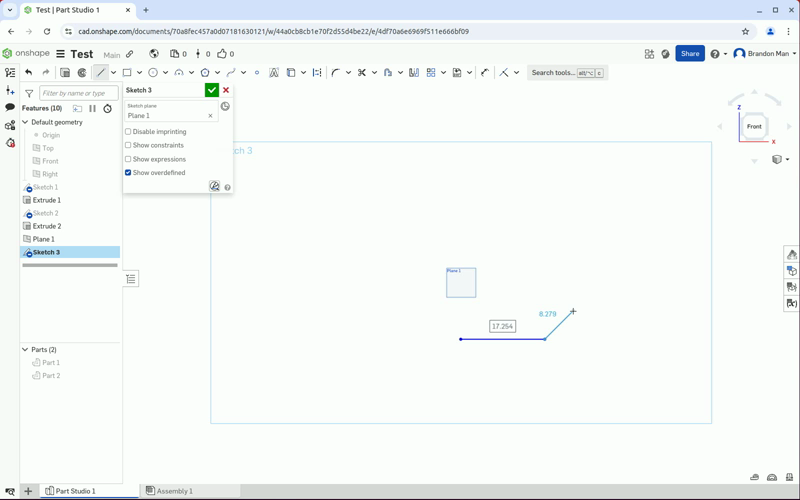
key_down(shift)
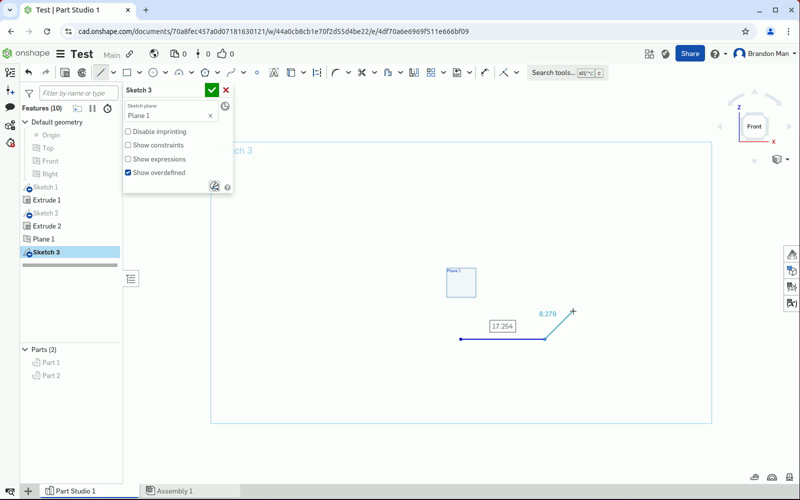
mouse_move(589, 310)
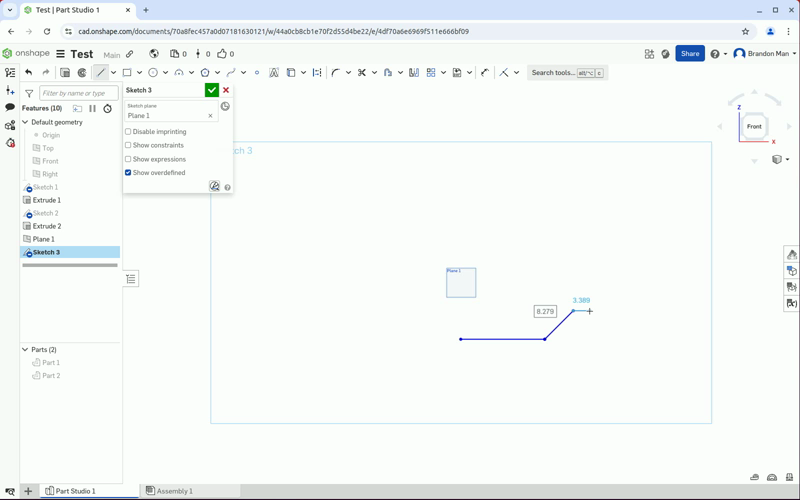
mouse_move(573, 255)
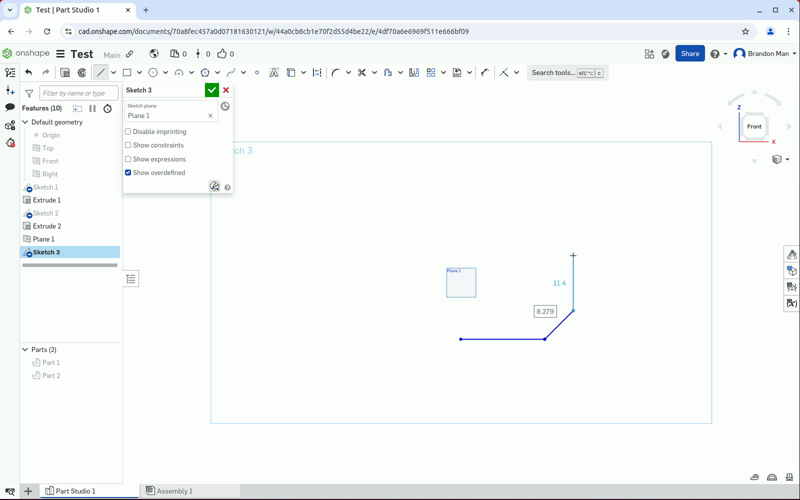
click(573, 255)
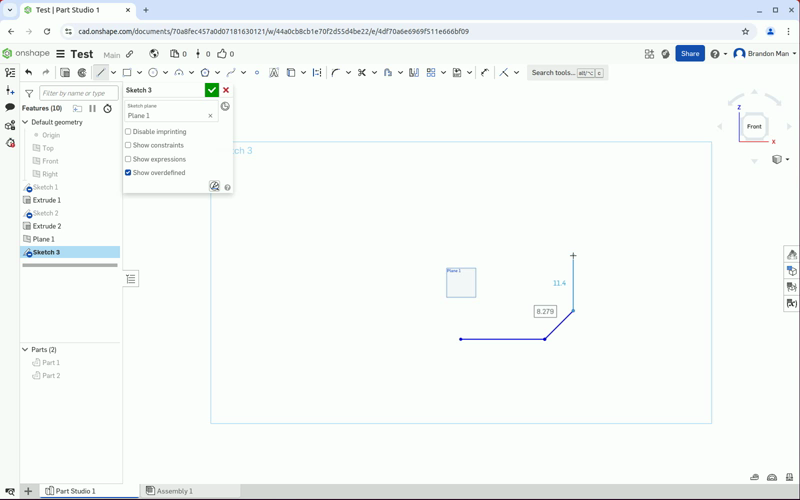
key_up(shift)
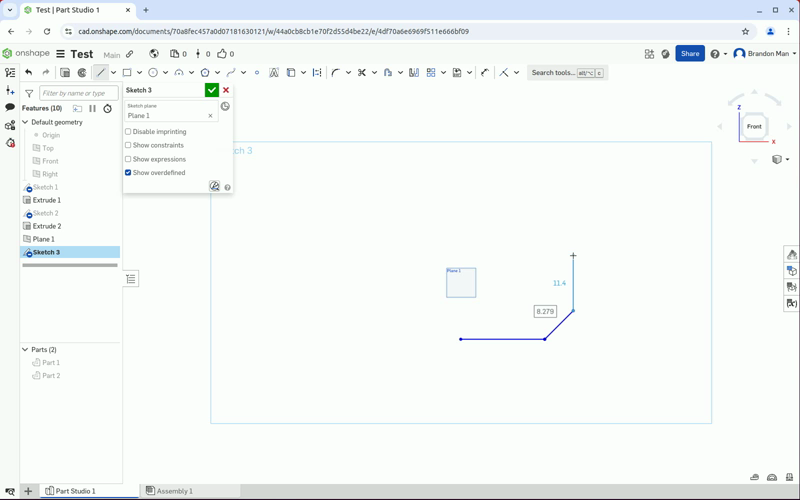
key_down(shift)
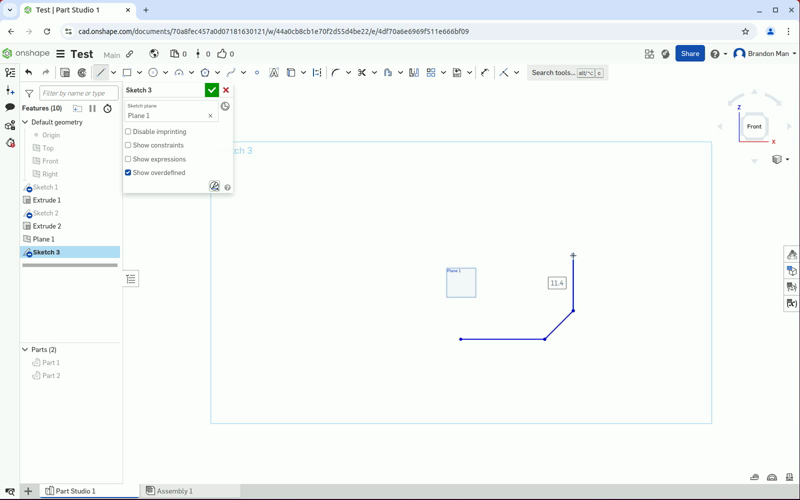
mouse_move(589, 255)
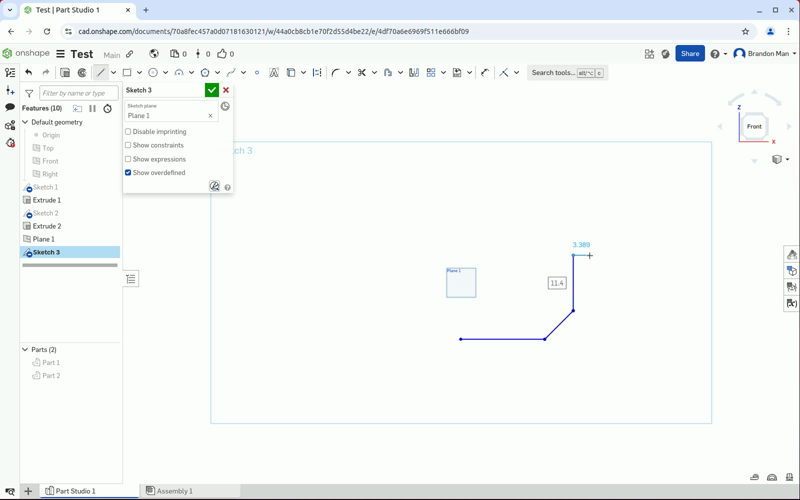
mouse_move(544, 226)
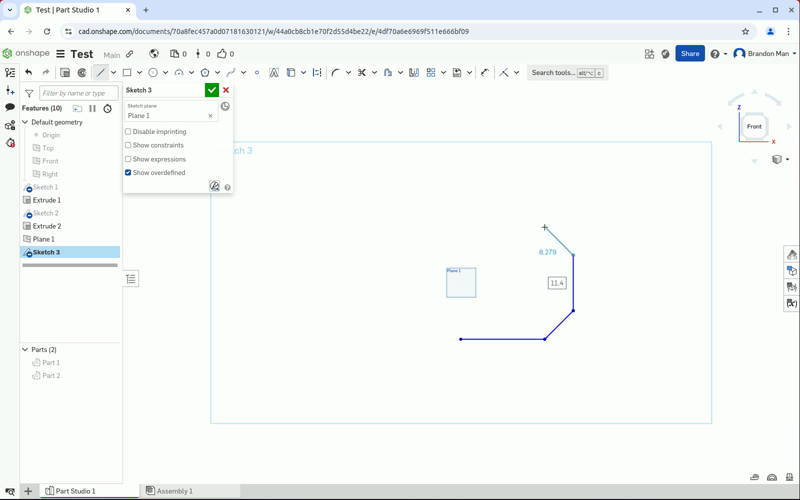
click(544, 226)
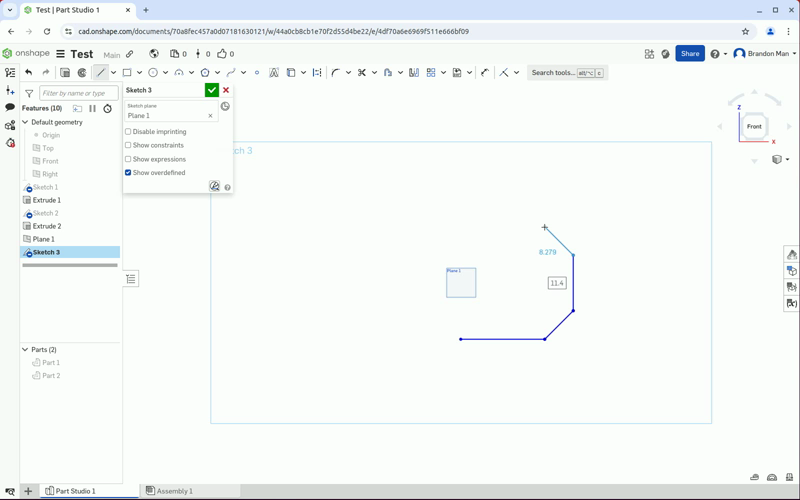
key_up(shift)
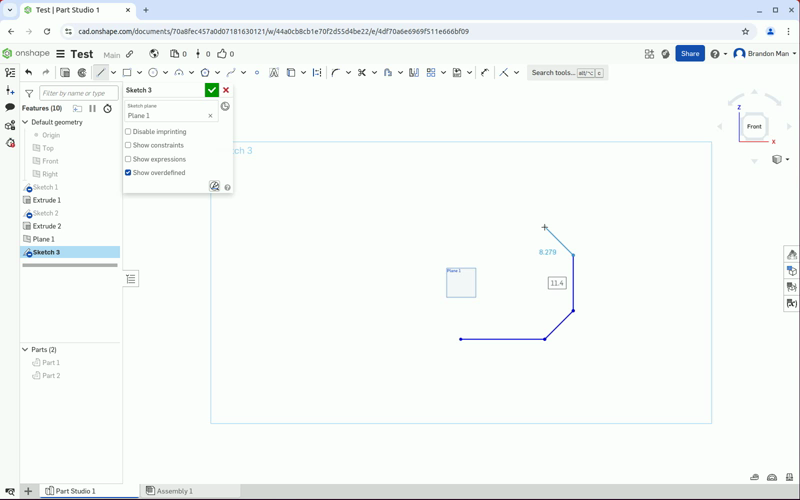
key_down(shift)
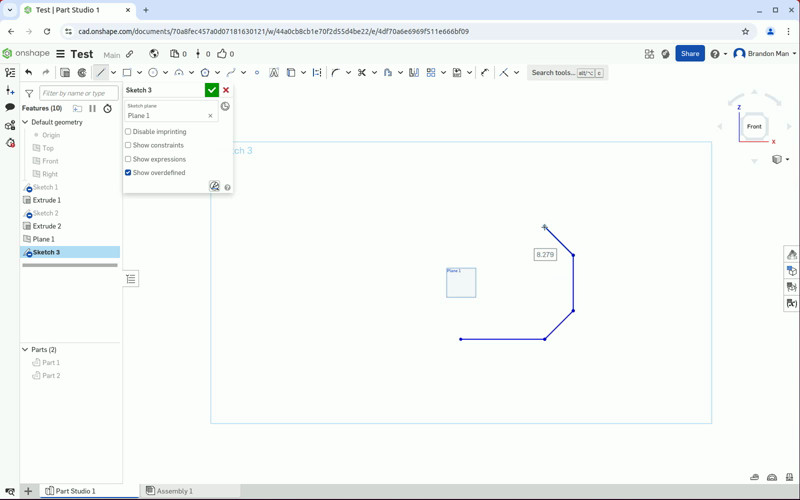
mouse_move(460, 226)
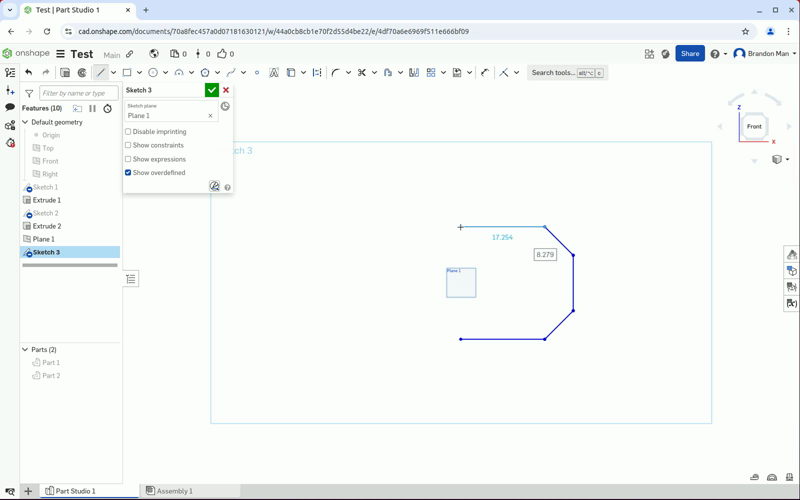
click(460, 226)
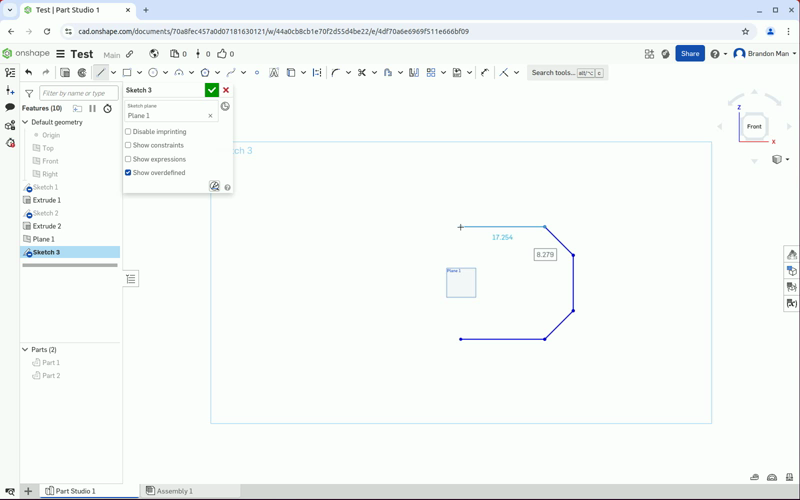
key_up(shift)
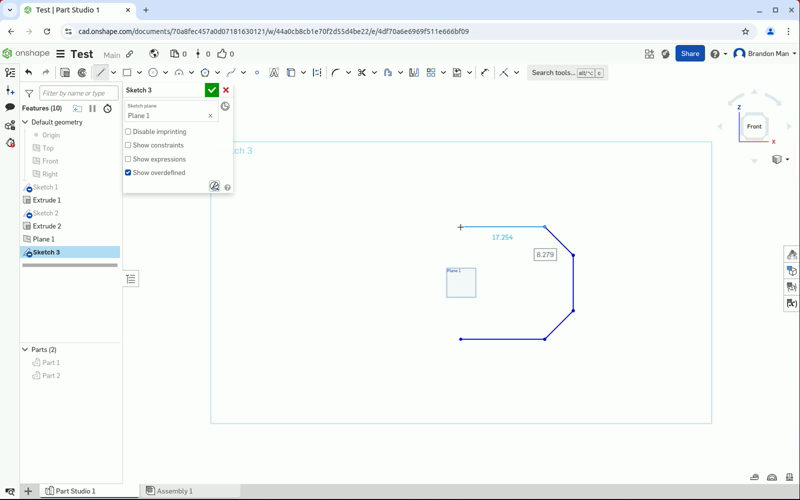
key(esc)
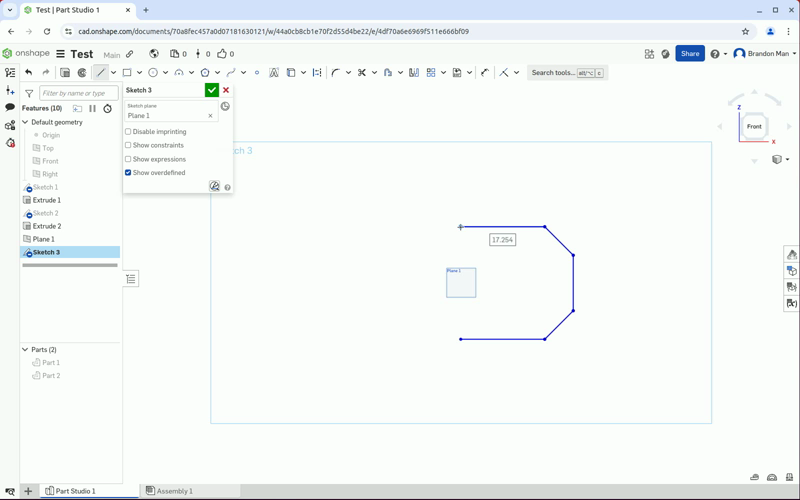
key(a)
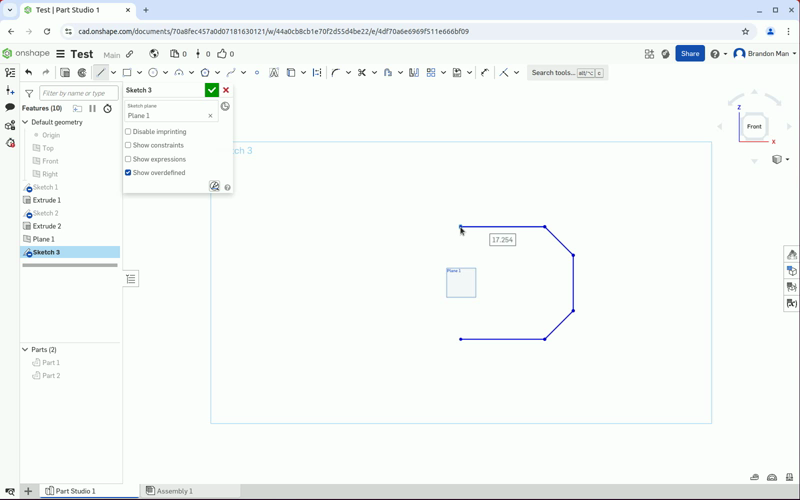
mouse_move(460, 226)
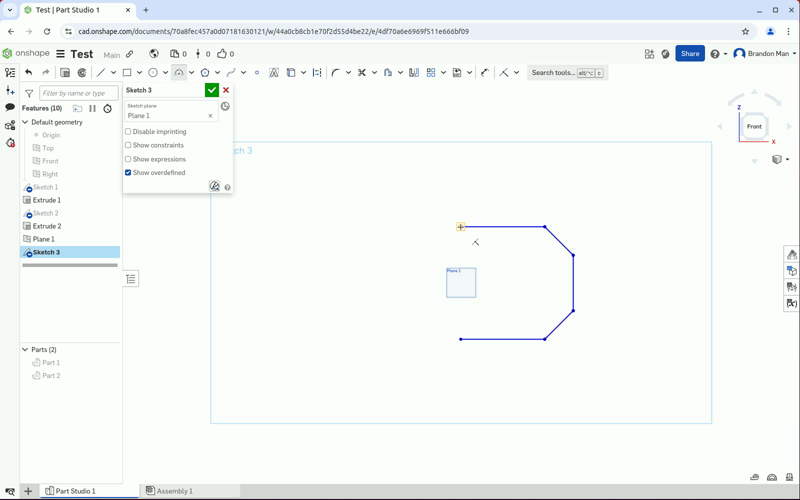
click(460, 226)
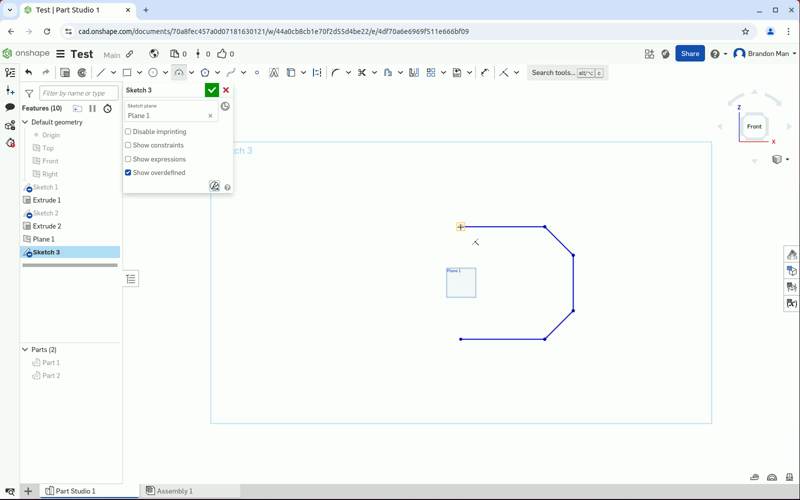
mouse_move(460, 339)
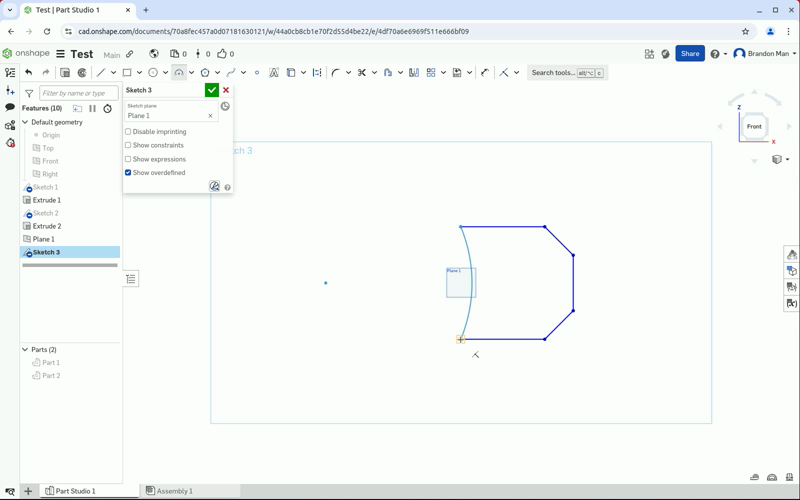
click(460, 339)
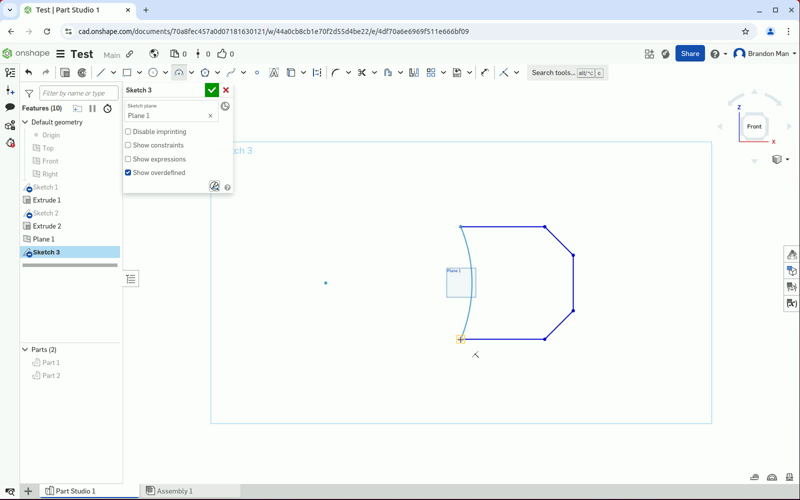
key_down(shift)
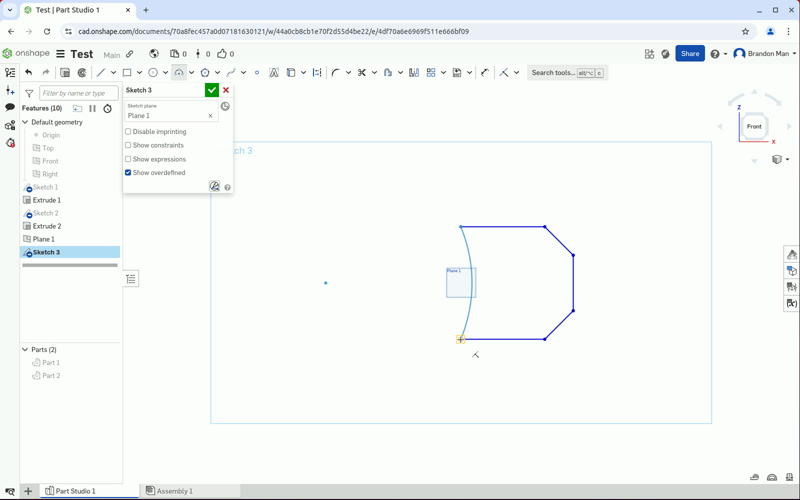
mouse_move(516, 282)
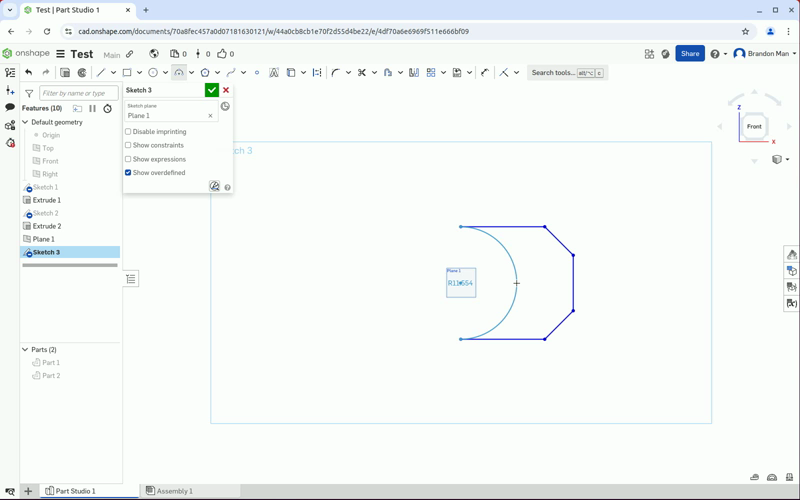
click(516, 282)
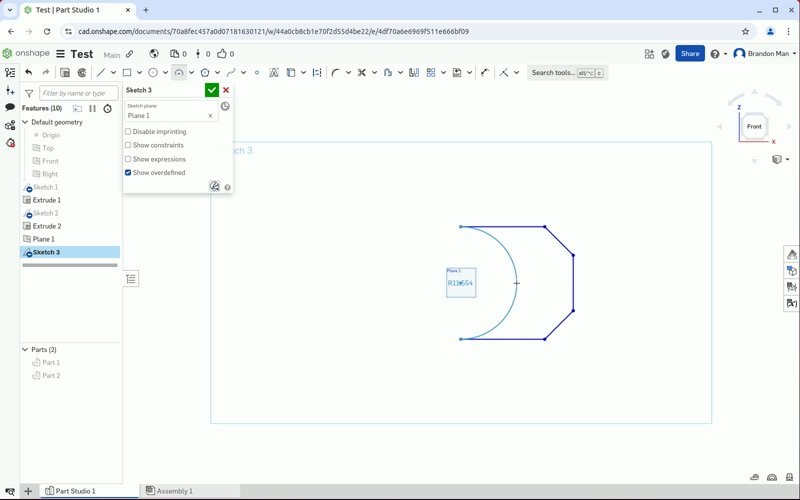
key_up(shift)
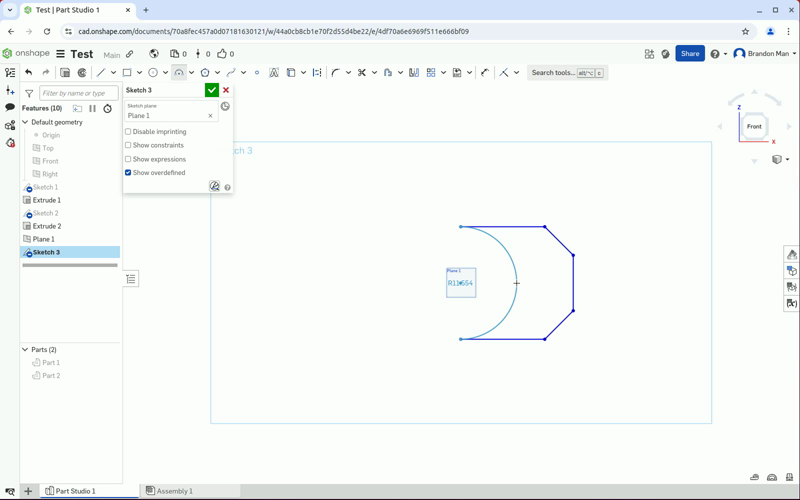
key(esc)
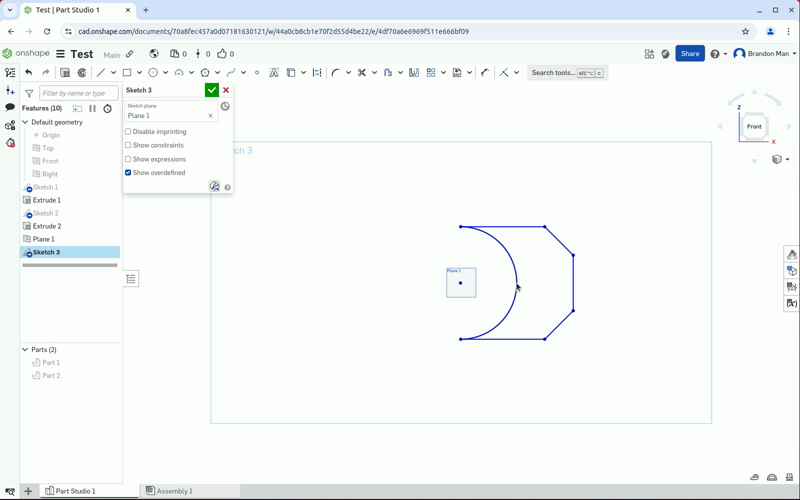
mouse_move(538, 325)
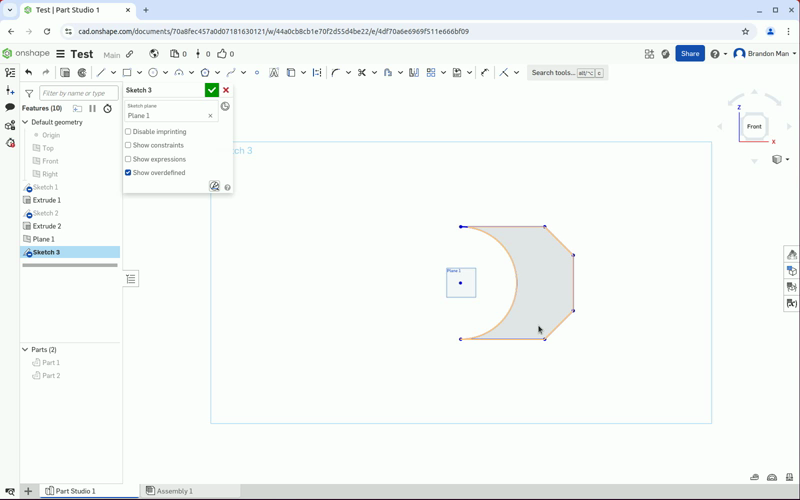
scroll(6)
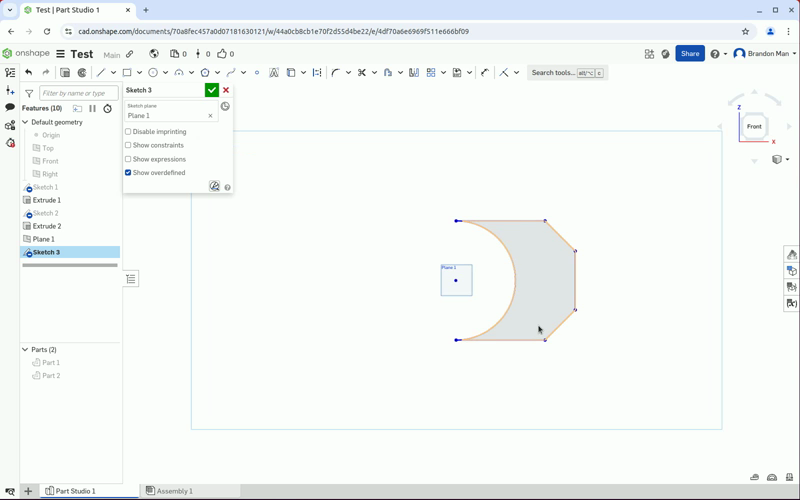
scroll(6)
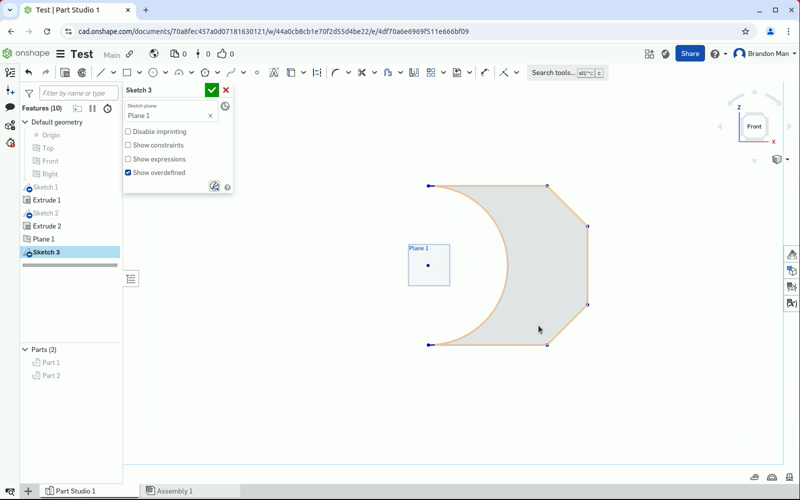
scroll(6)
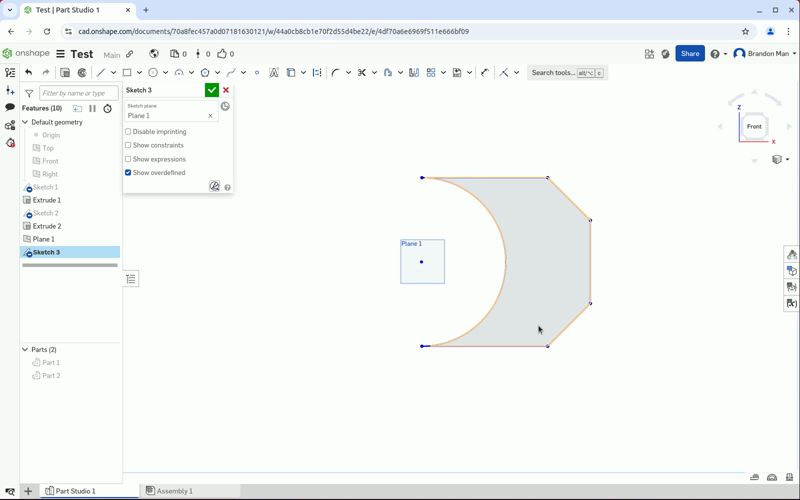
scroll(6)
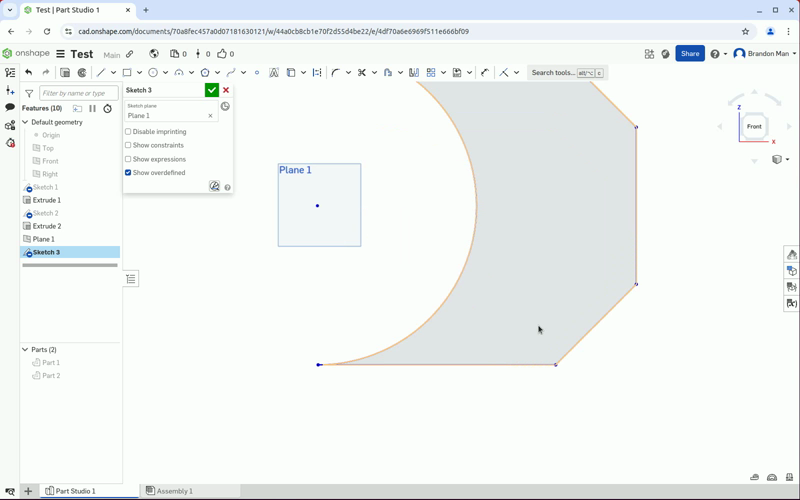
scroll(6)
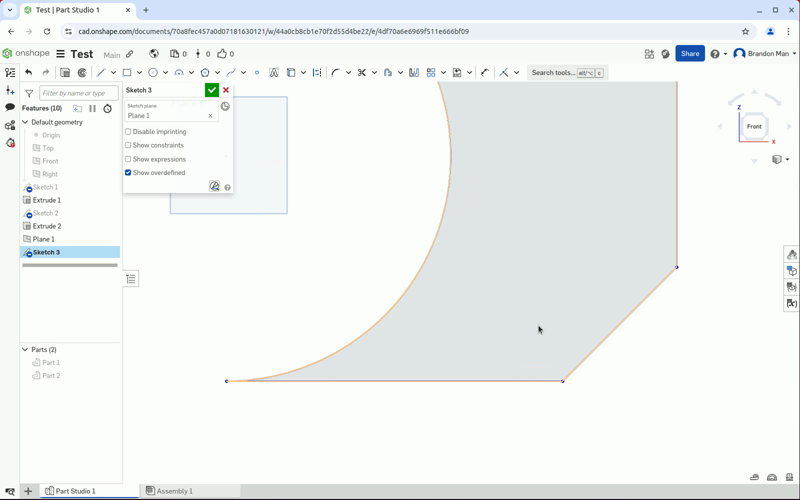
scroll(6)
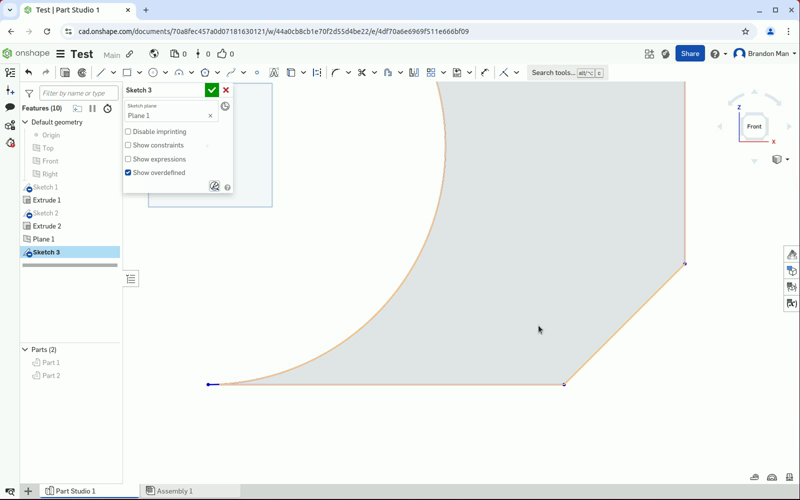
scroll(6)
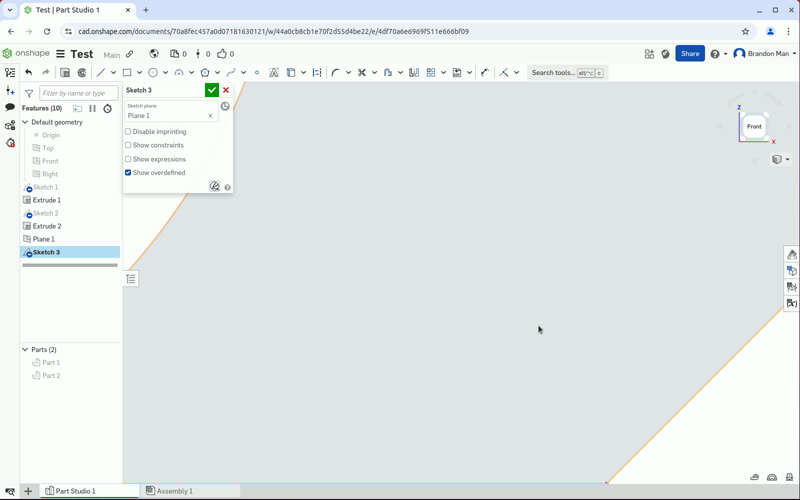
click(538, 325)
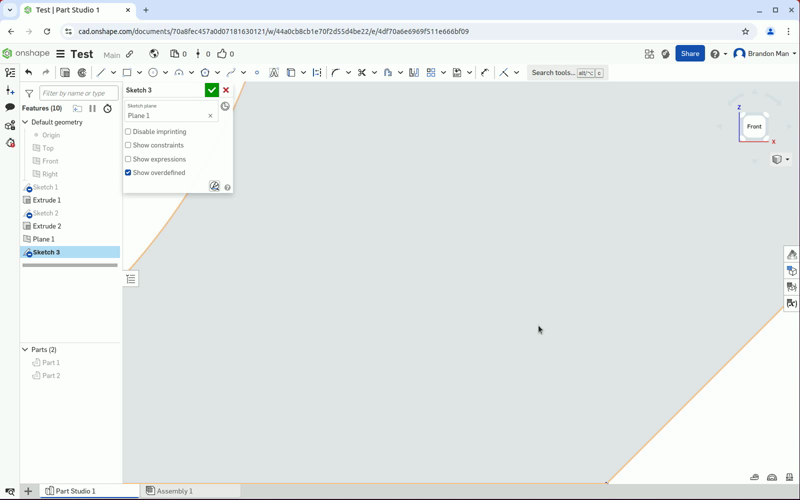
scroll(-6)
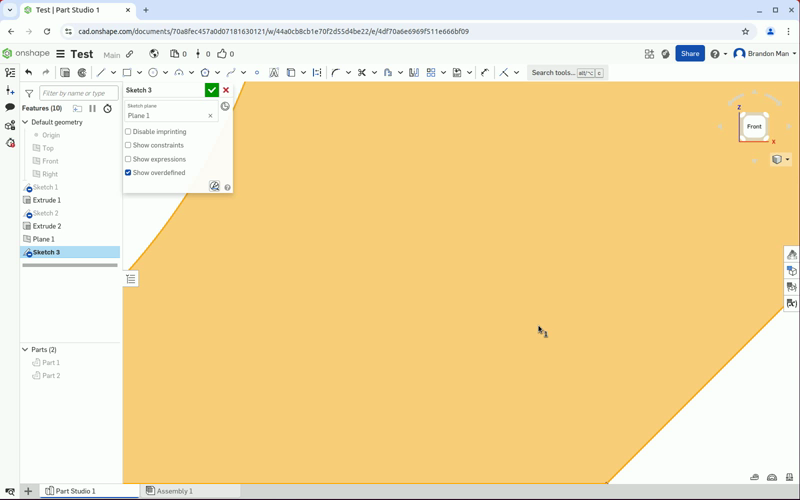
scroll(-6)
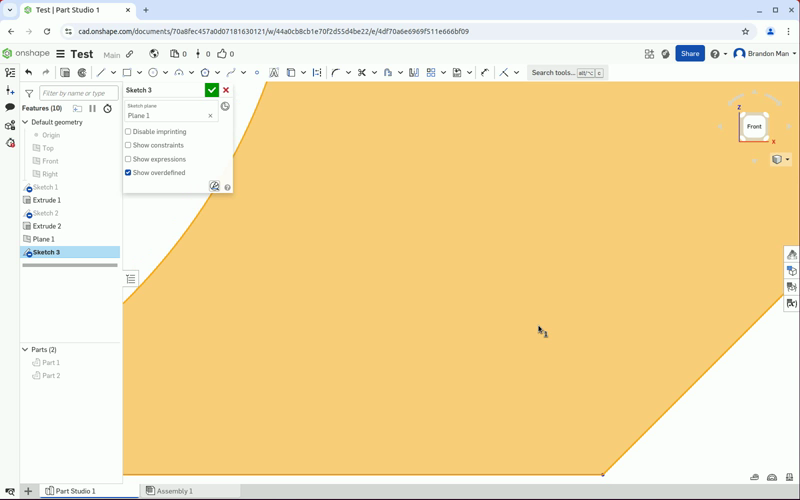
scroll(-6)
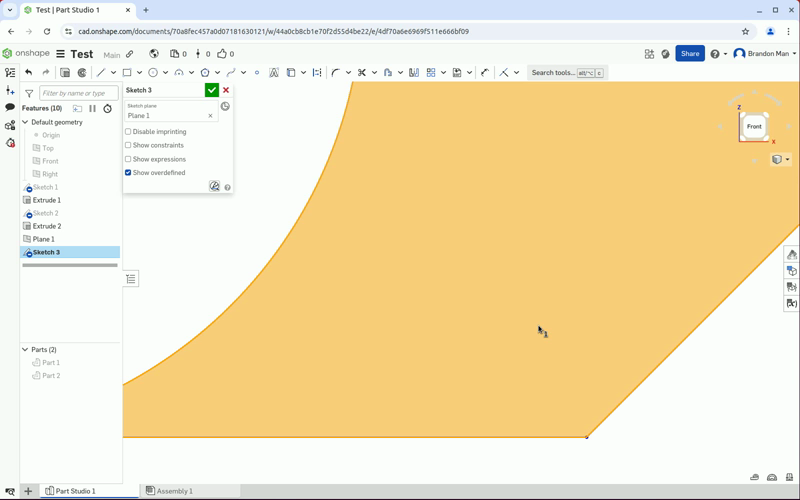
scroll(-6)
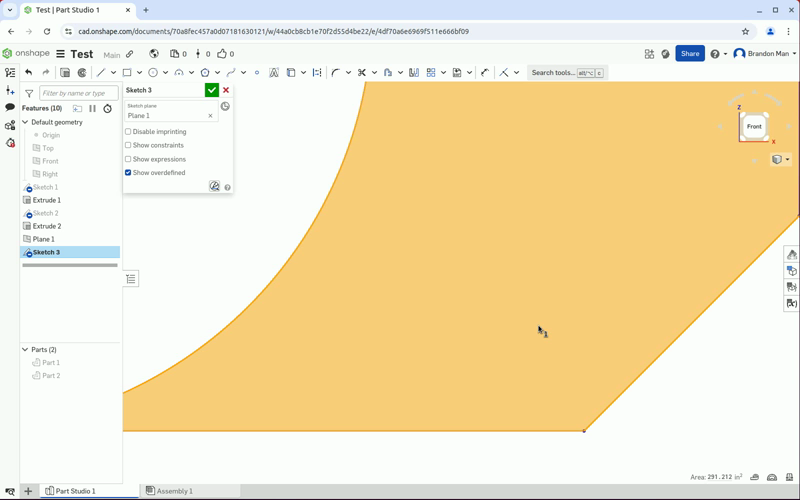
scroll(-6)
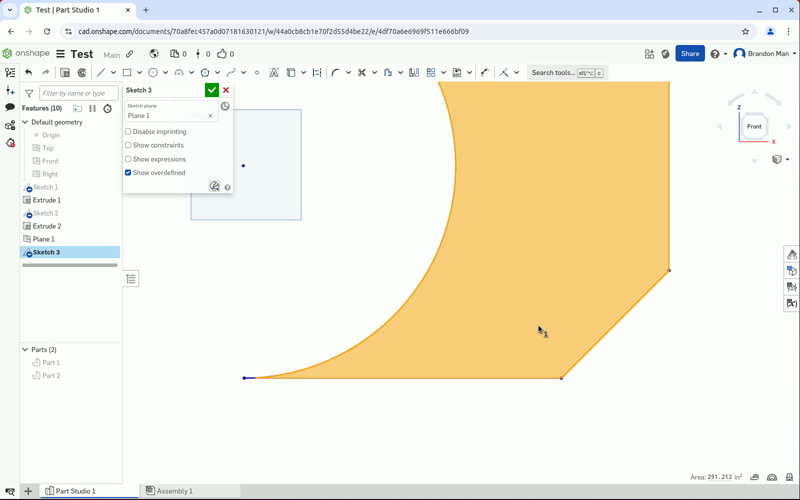
scroll(-6)
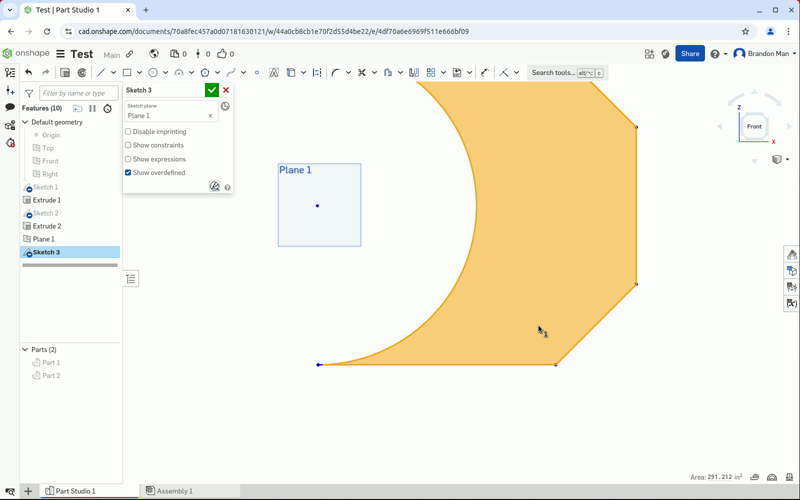
scroll(-6)
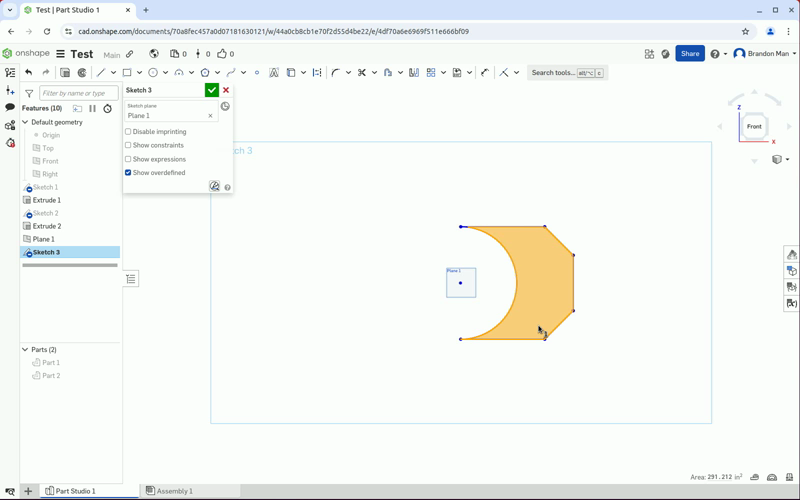
mouse_move(73, 352)
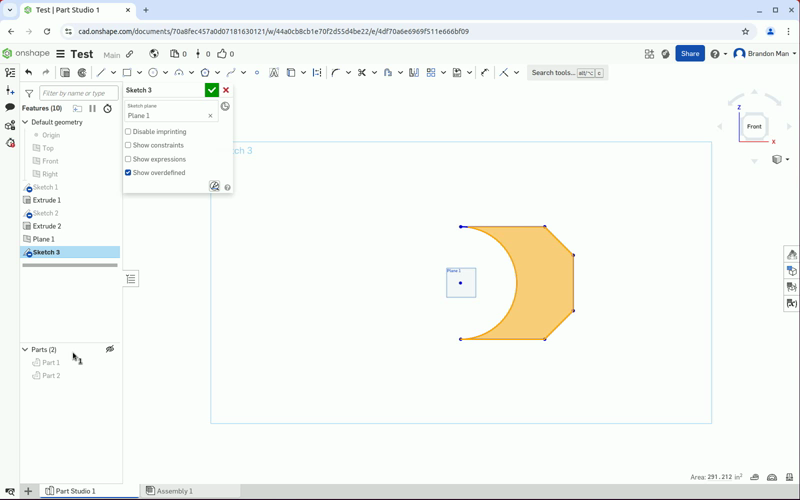
key(shift+y)
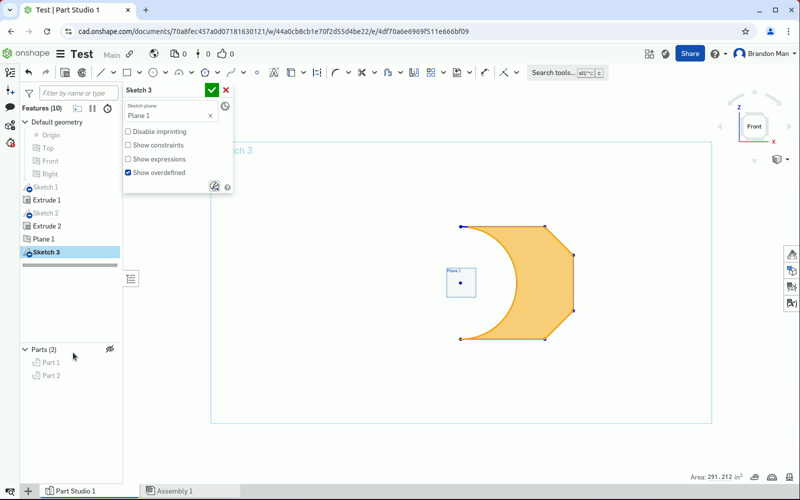
key(shift+e)
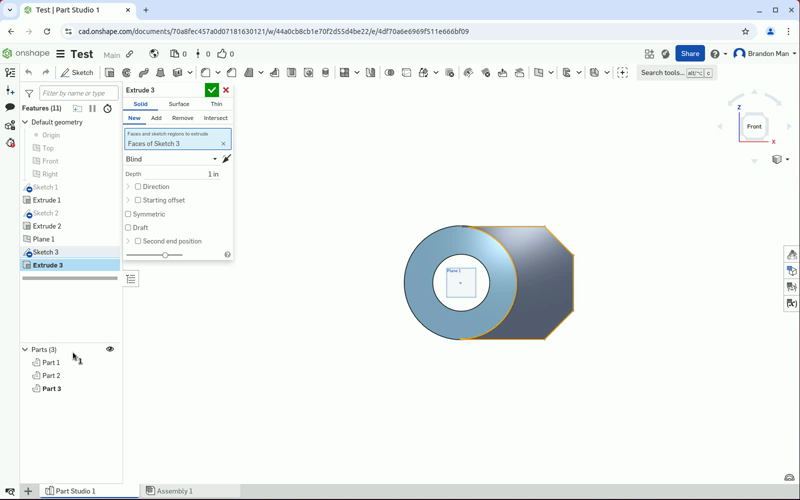
mouse_move(143, 106)
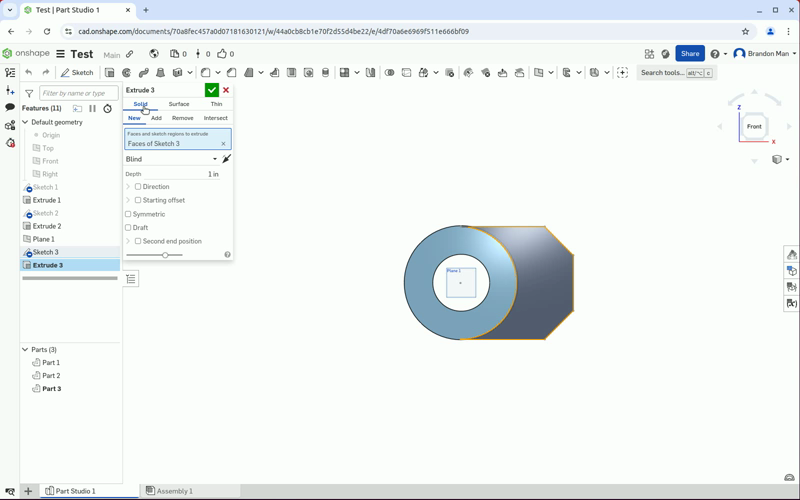
click(143, 106)
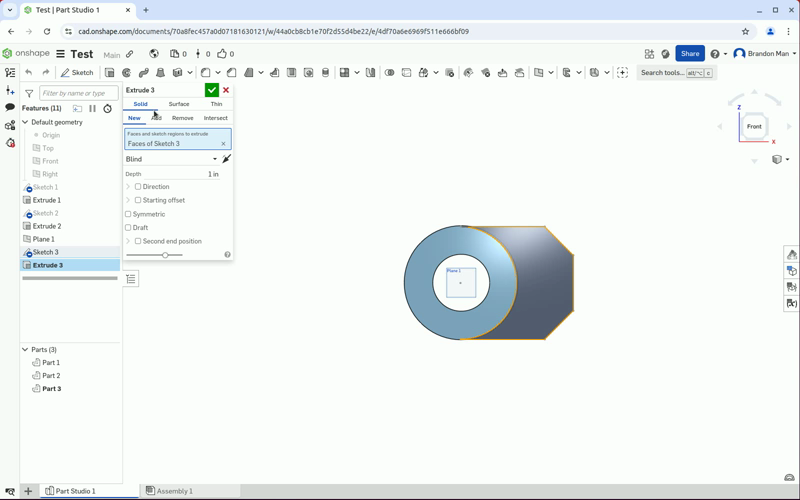
mouse_move(186, 120)
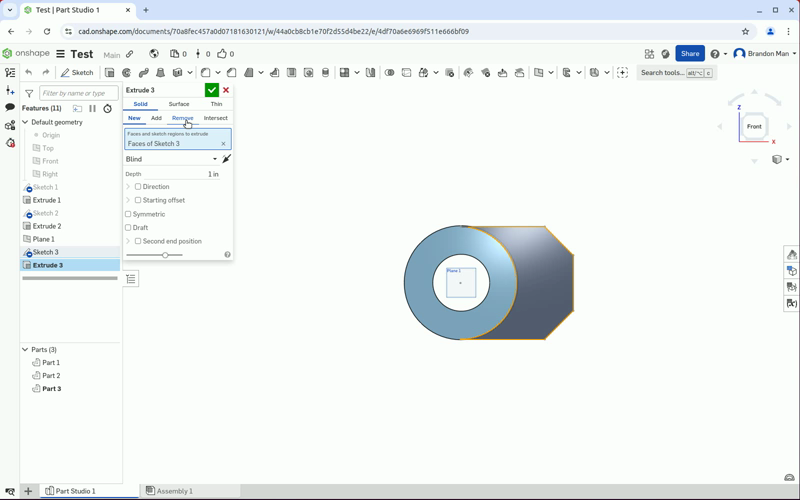
click(186, 120)
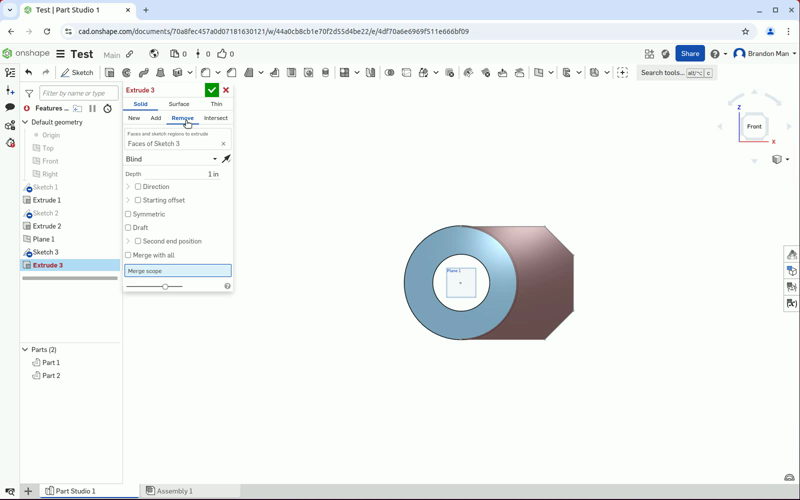
key(tab, 4)
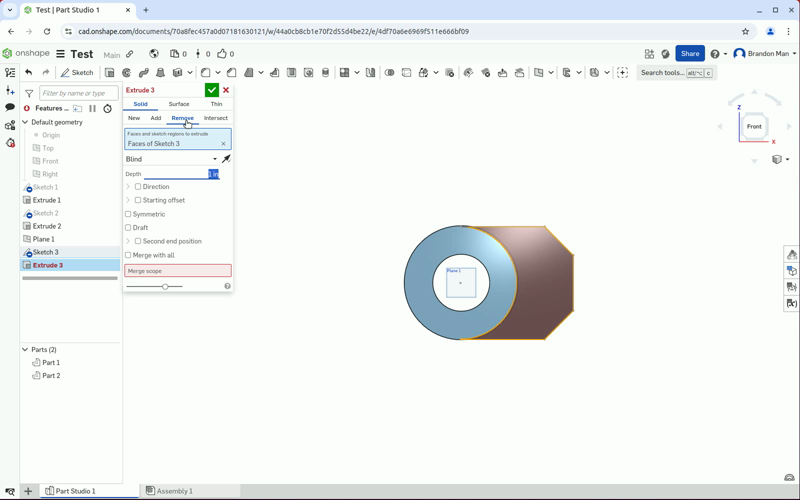
text(5.777)
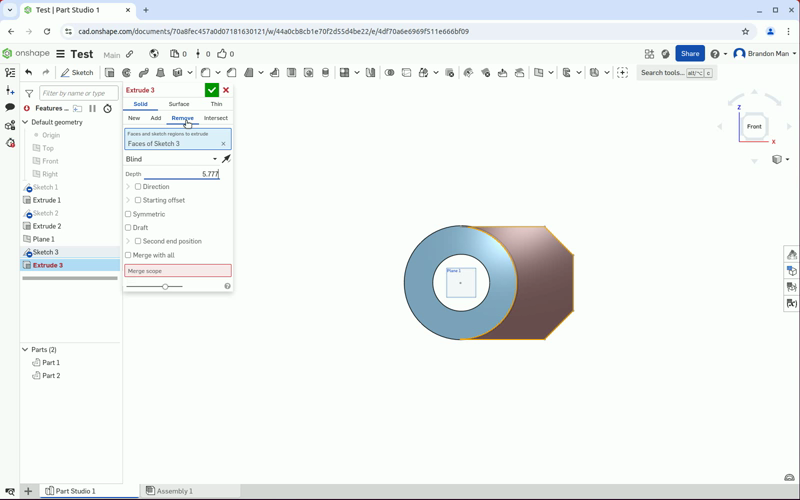
key(tab, 6)
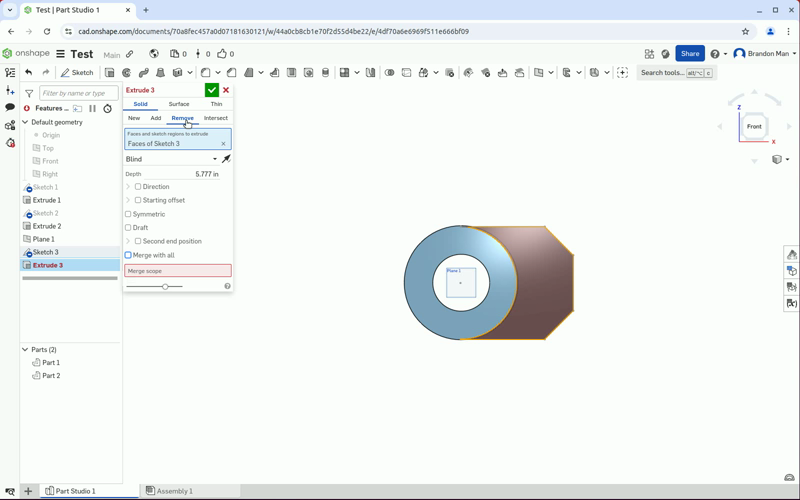
key(space)
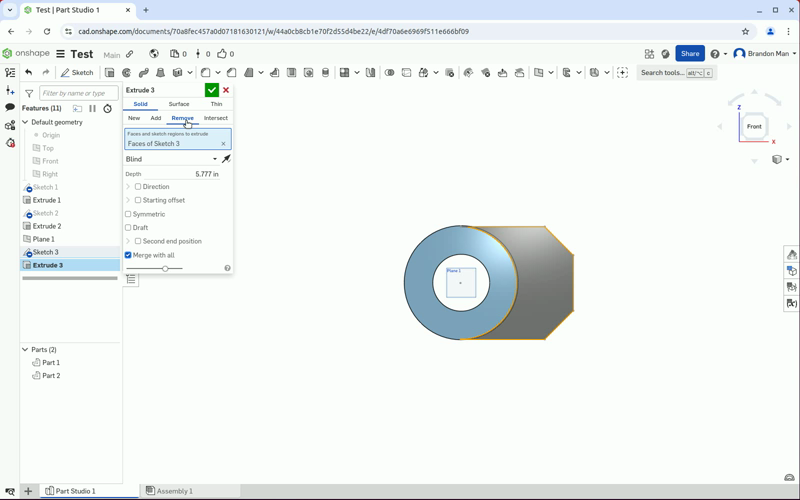
key(enter)
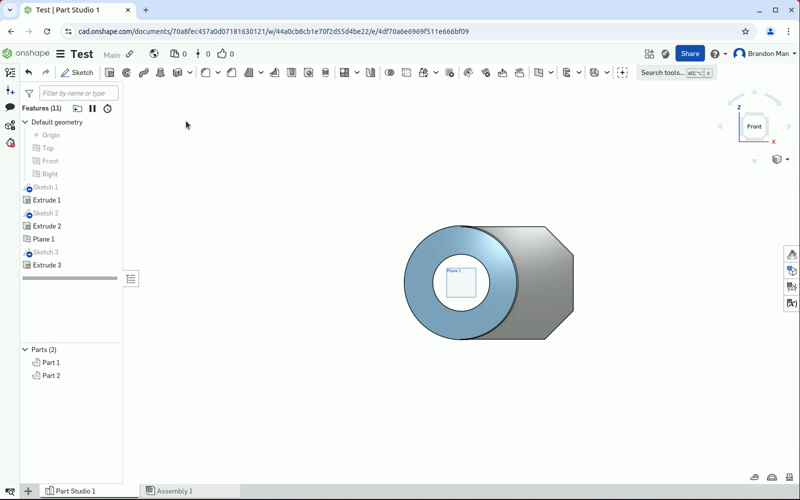
key(shift+h)
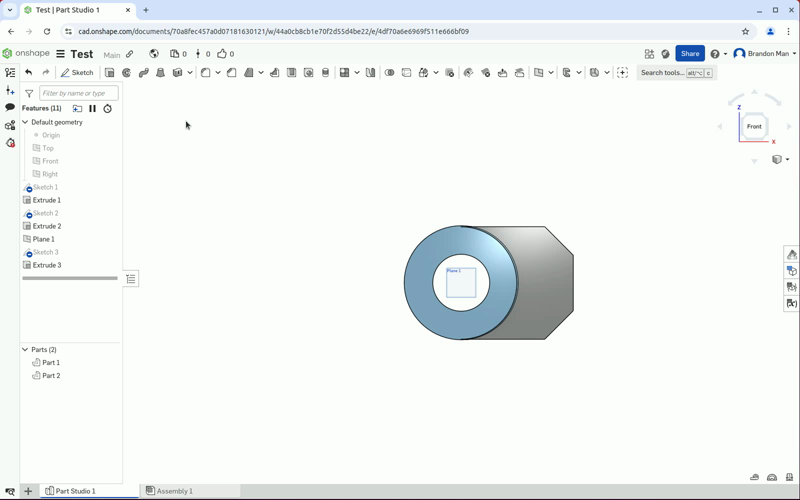
key(shift+h)
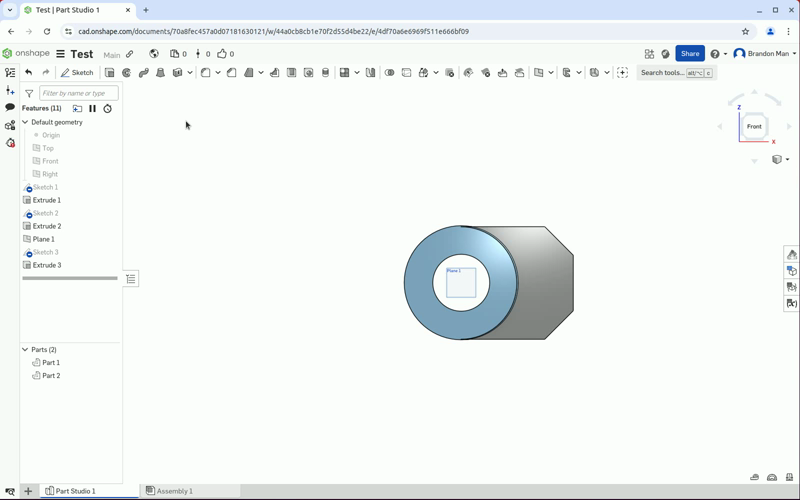
key(shift+7)
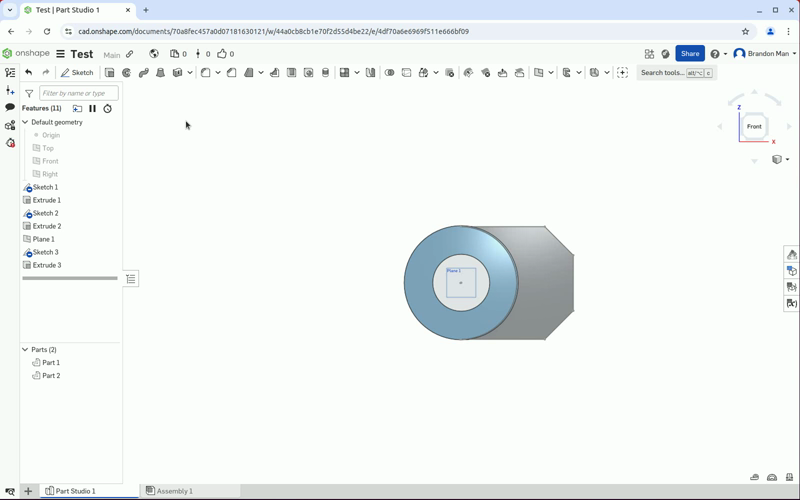
key(left, 2)
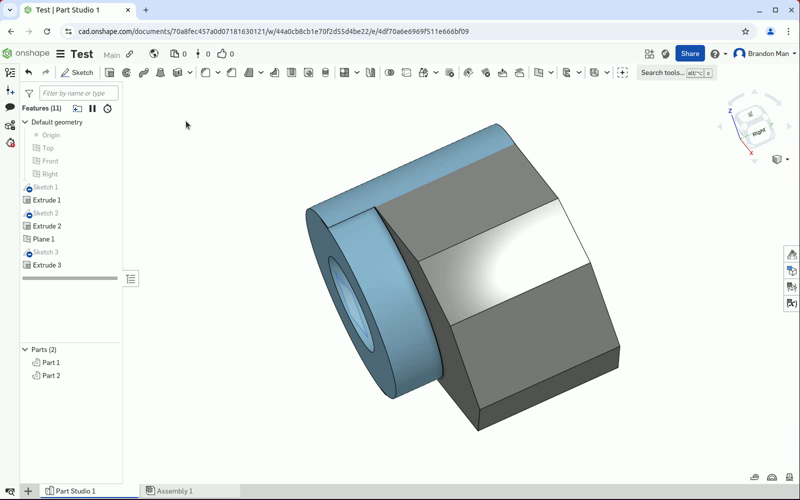
key(down, 2)
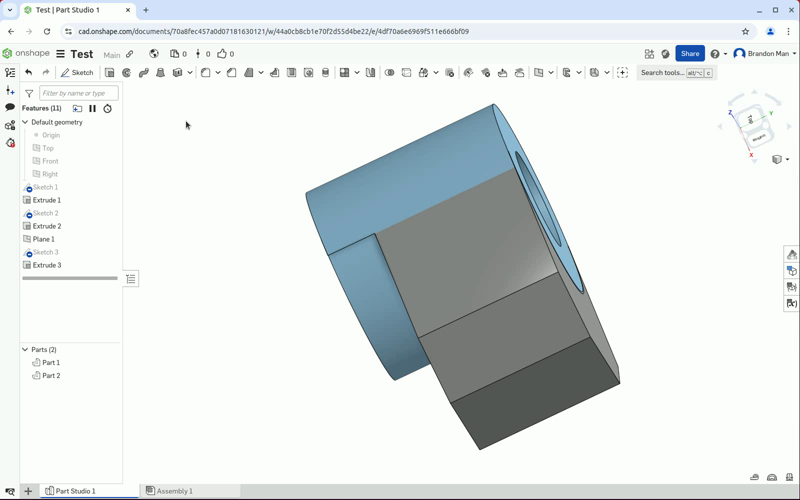
key(up, 2)
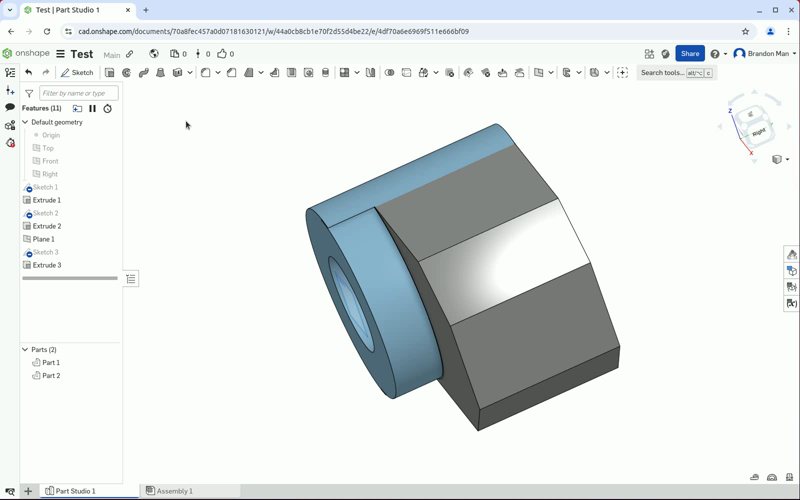
key(right, 2)
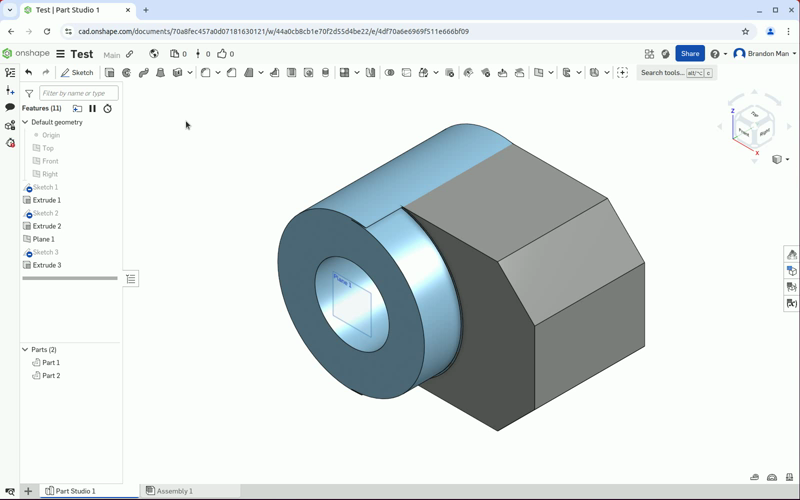
mouse_move(73, 189)
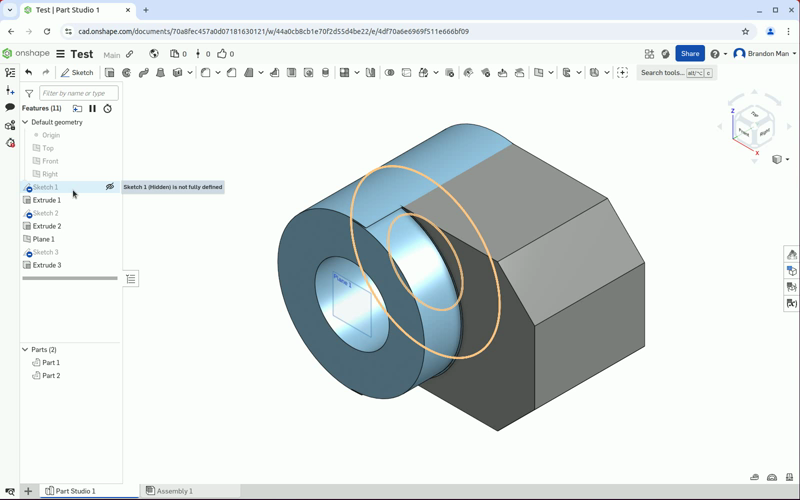
click(73, 189)